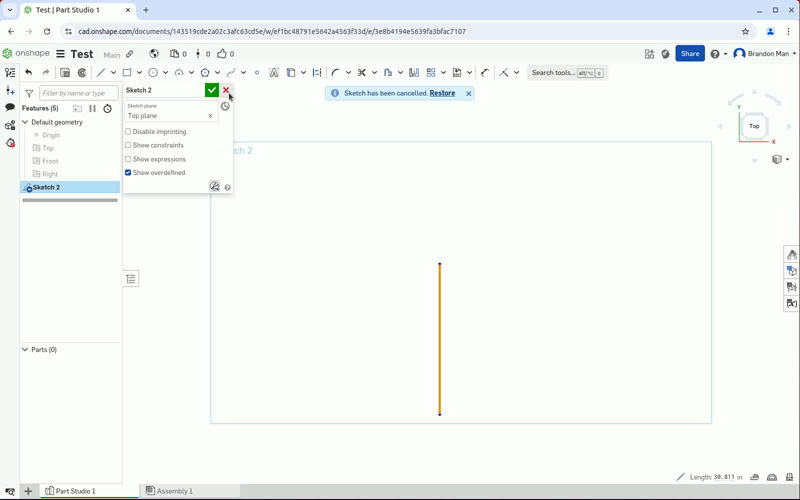
key(shift+h)
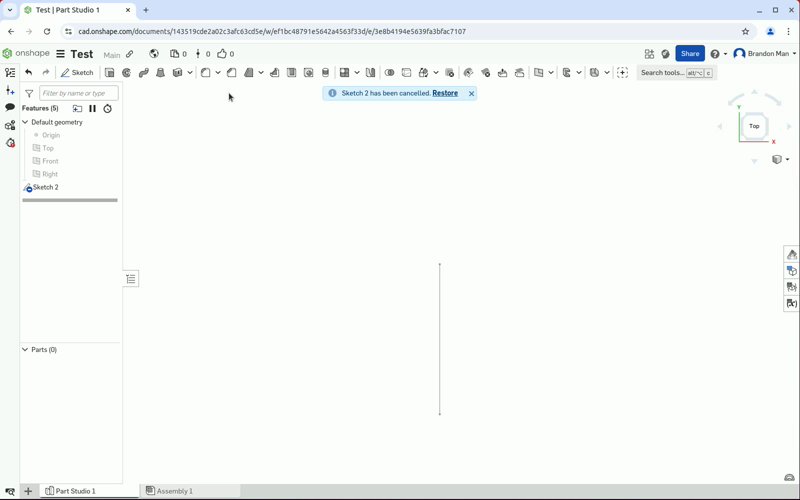
mouse_move(73, 352)
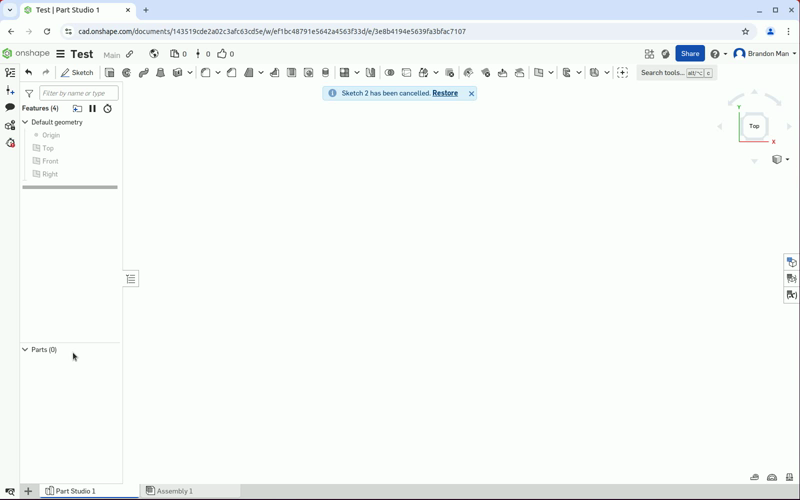
key(y)
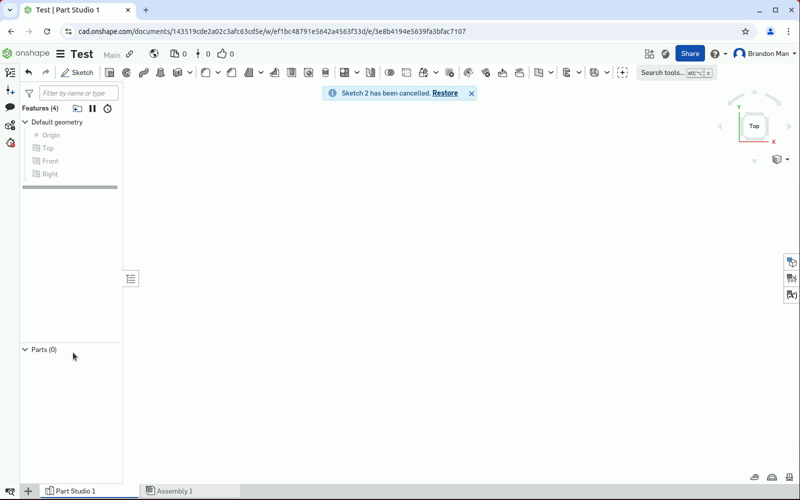
key(shift+p)
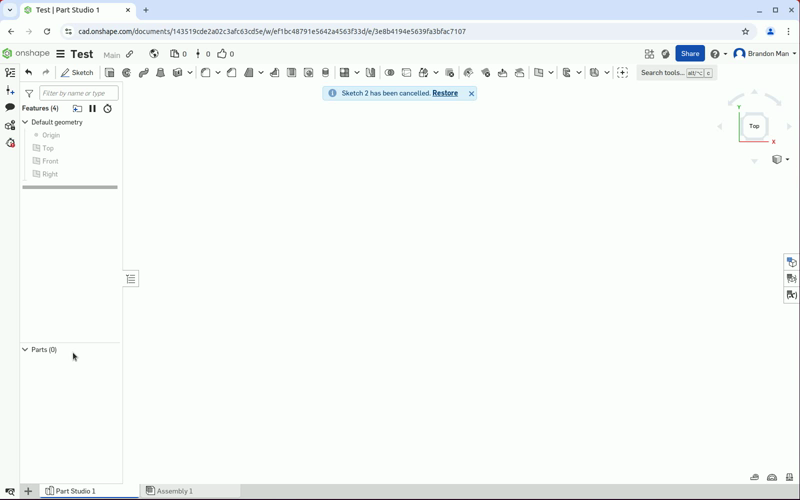
key(space)
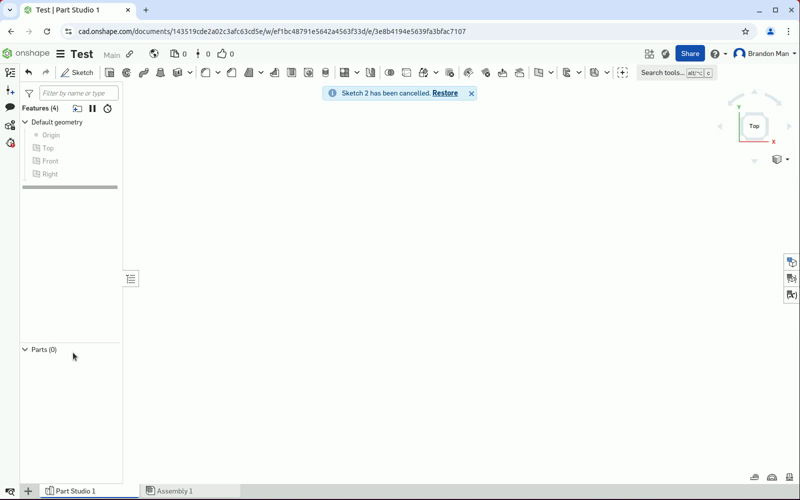
key_down(shift)
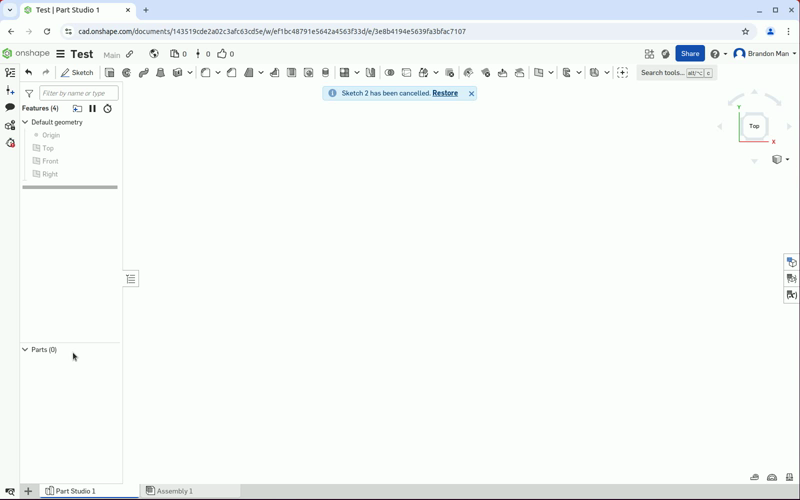
key(up)
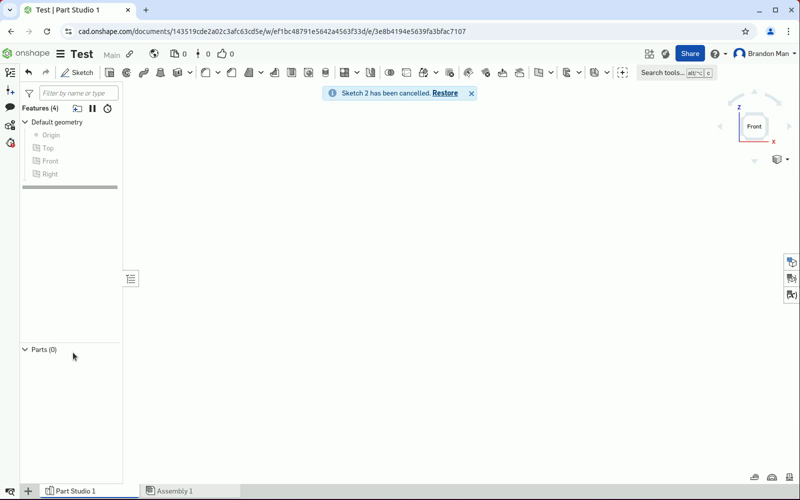
key_up(shift)
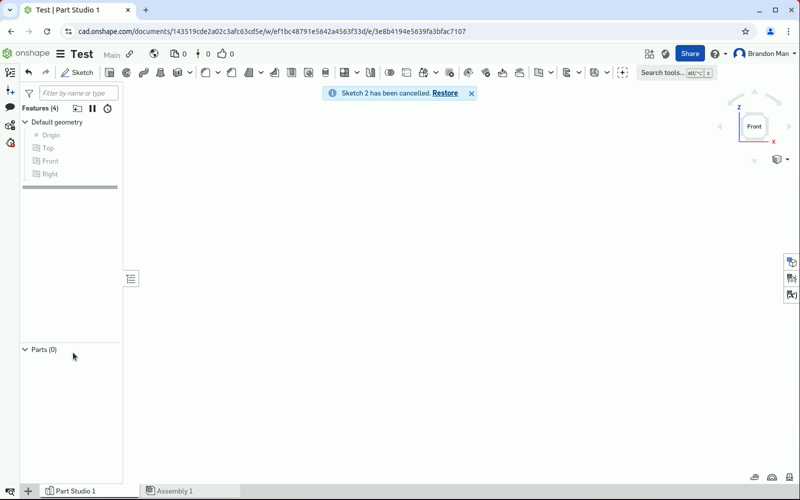
mouse_move(73, 352)
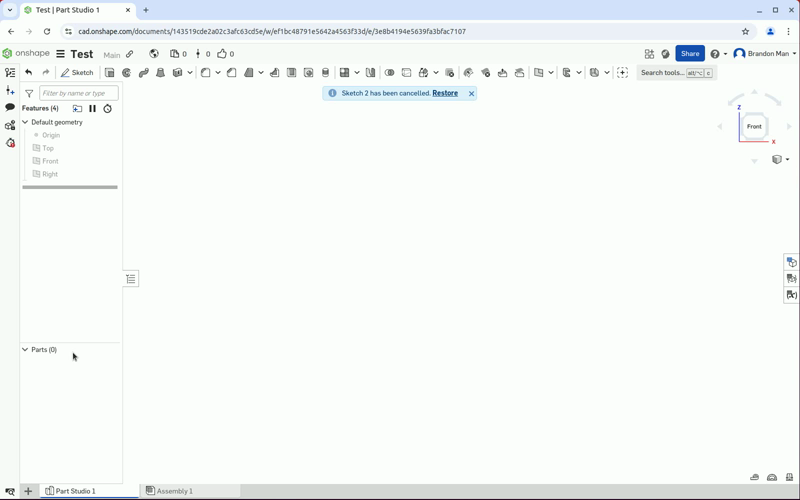
key(shift+y)
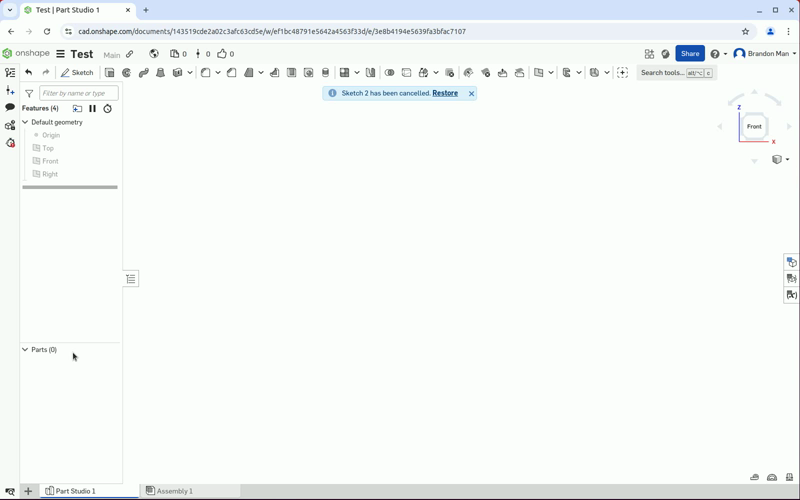
key(shift+s)
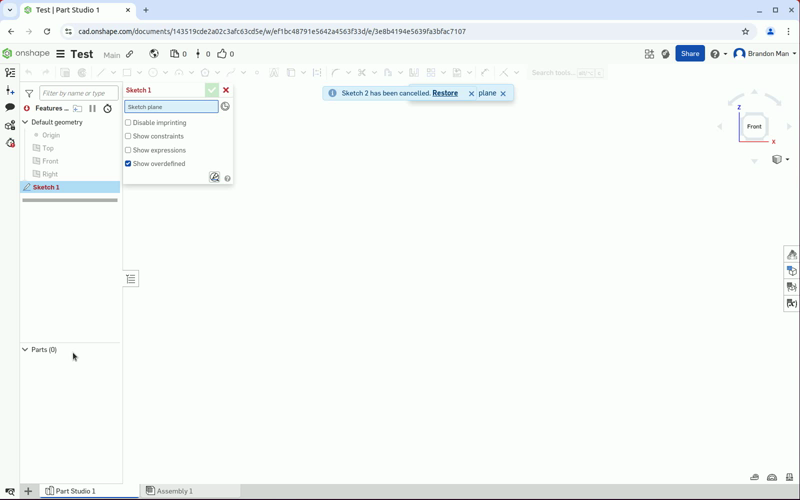
mouse_move(73, 163)
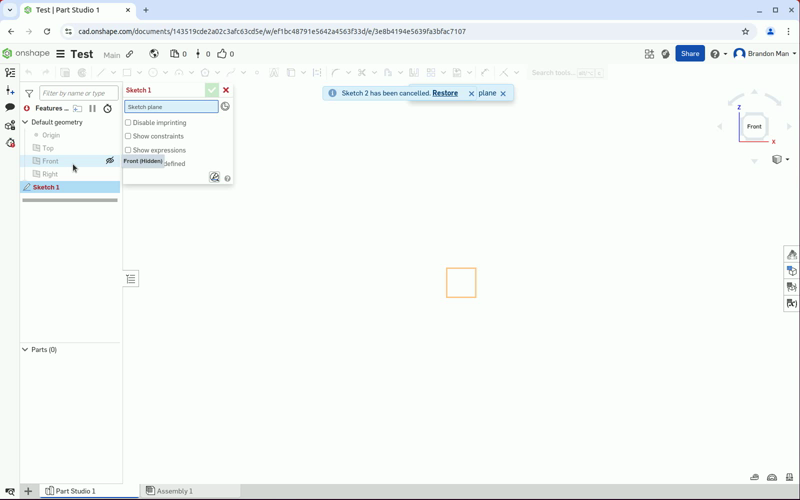
click(73, 163)
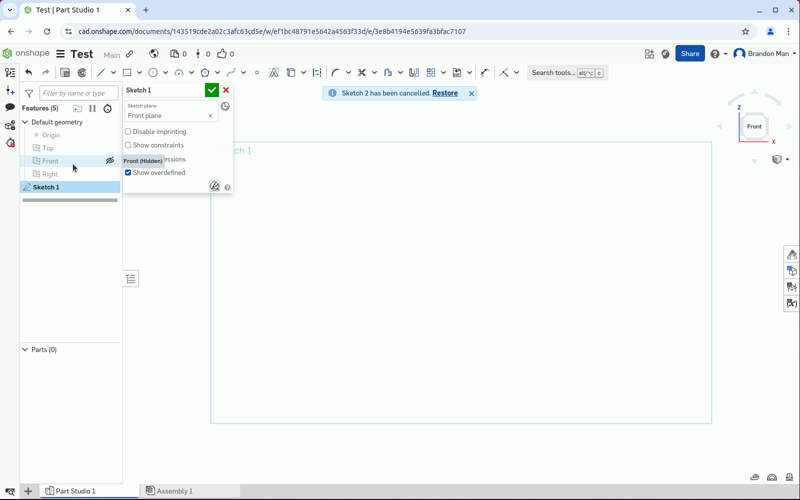
mouse_move(73, 352)
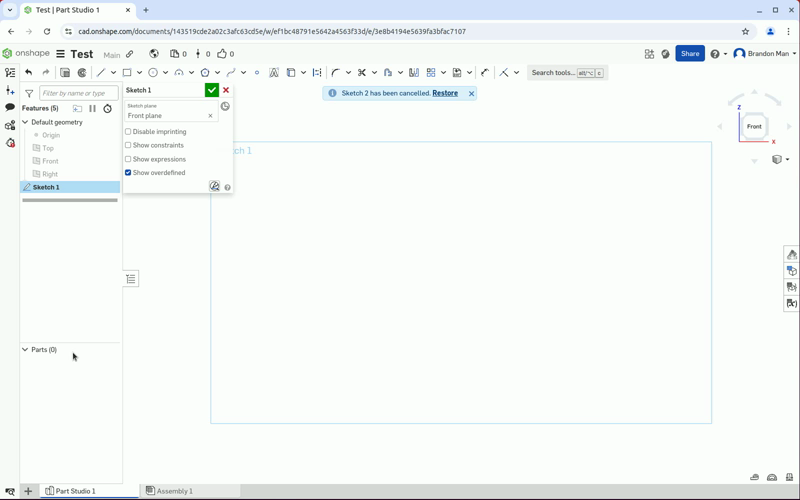
key(y)
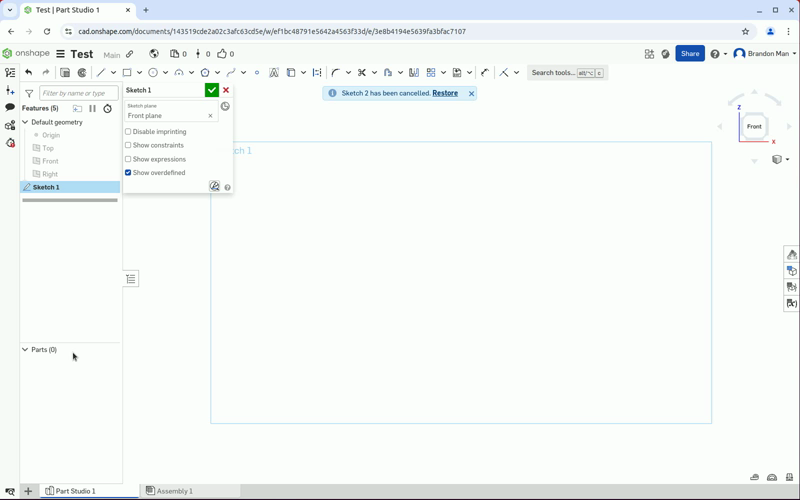
key(l)
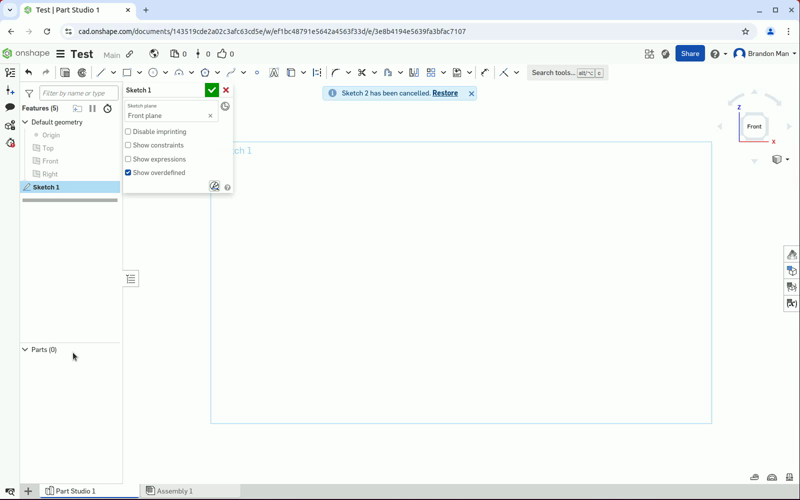
key_down(shift)
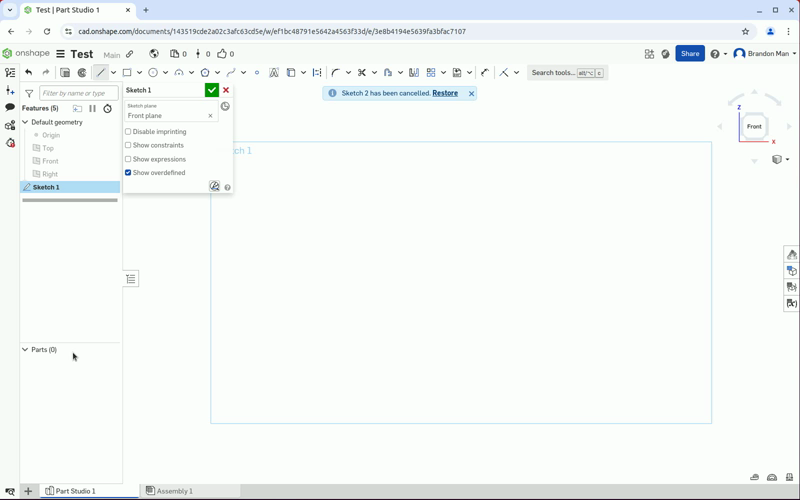
mouse_move(348, 282)
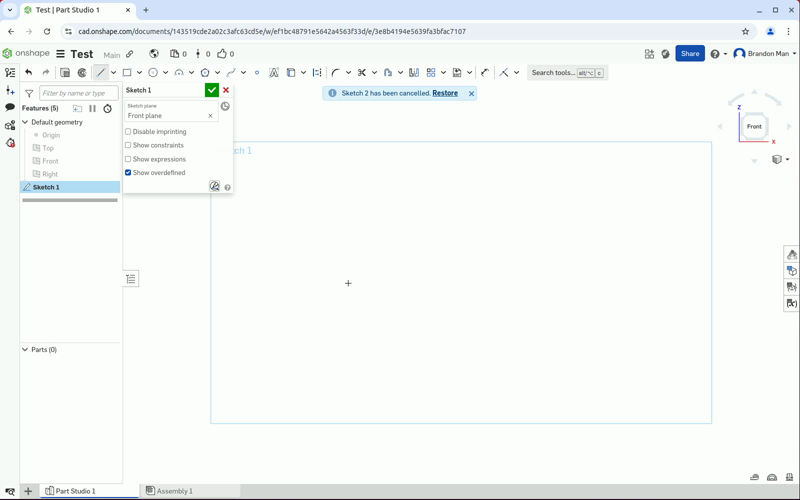
click(348, 282)
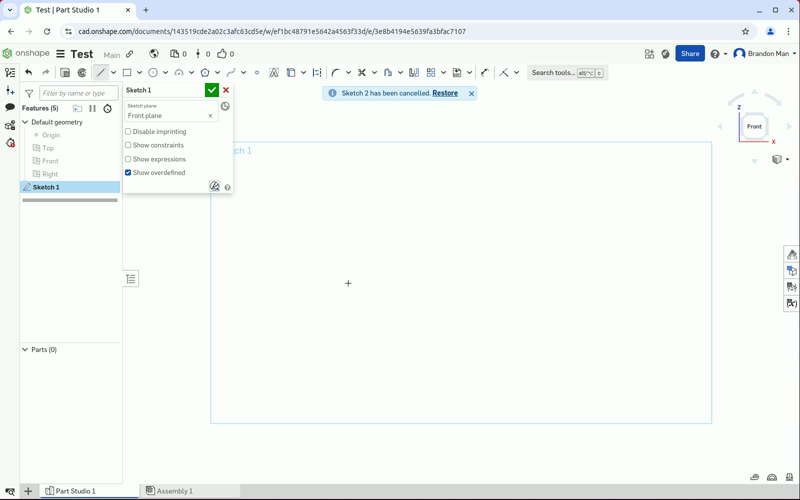
key_up(shift)
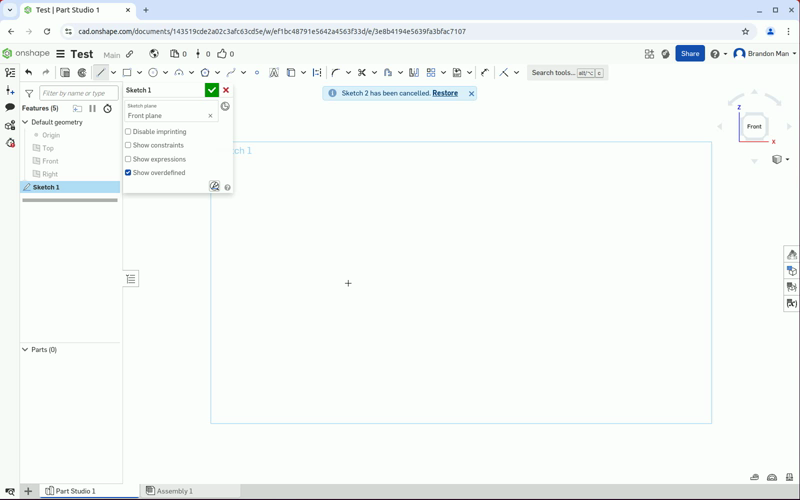
key_down(shift)
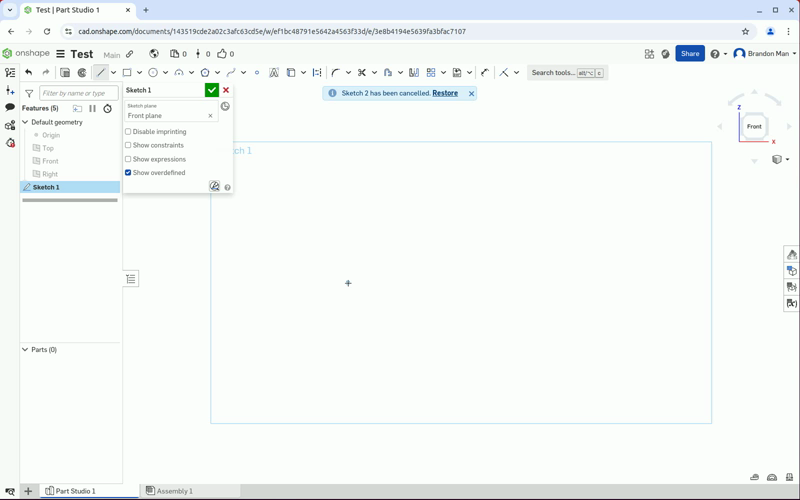
mouse_move(404, 379)
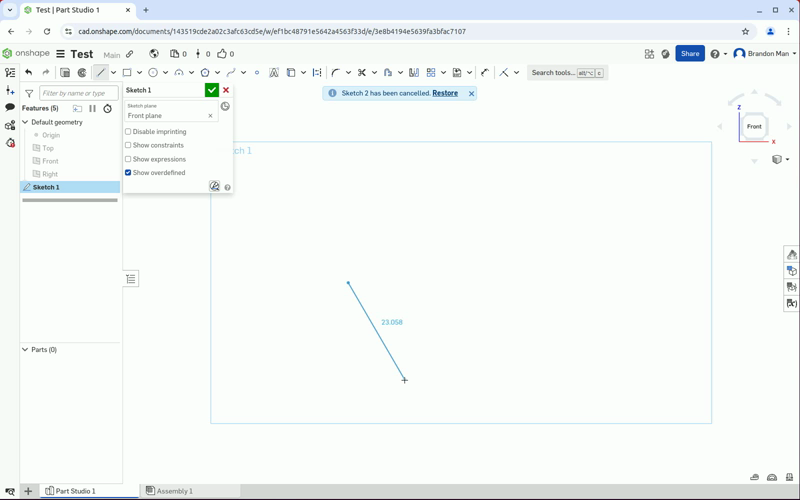
click(404, 379)
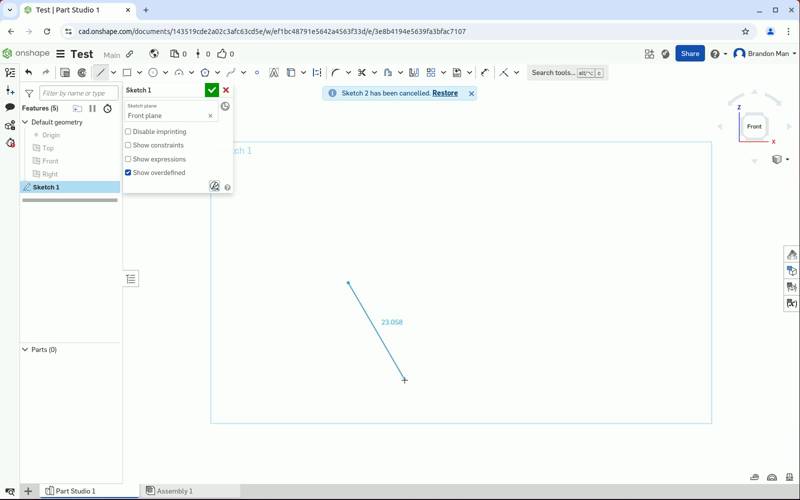
key_up(shift)
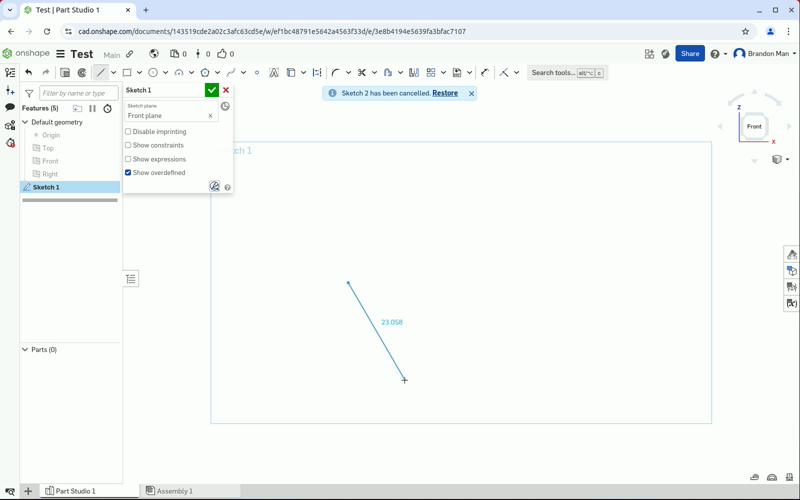
key_down(shift)
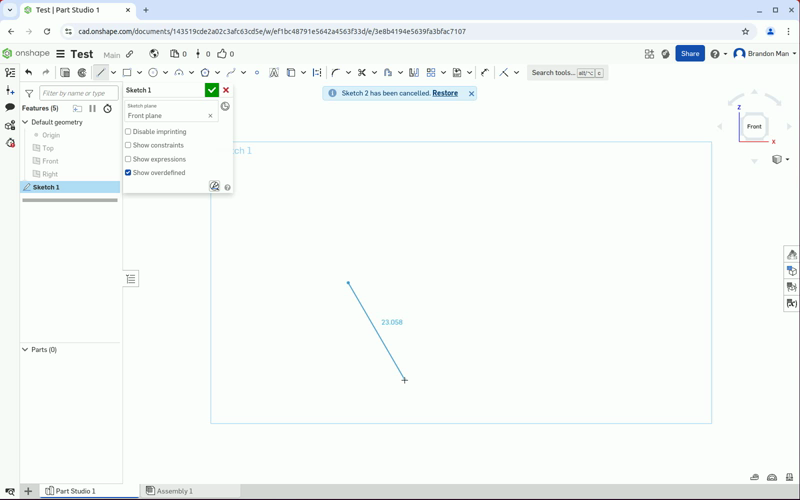
mouse_move(515, 379)
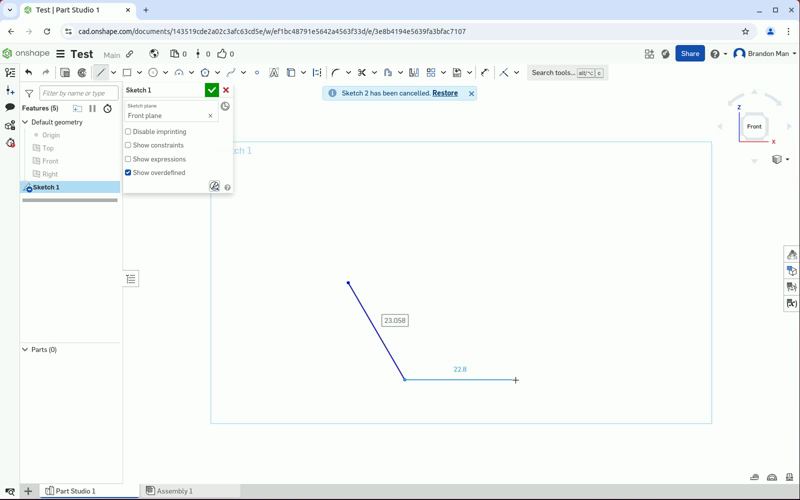
click(515, 379)
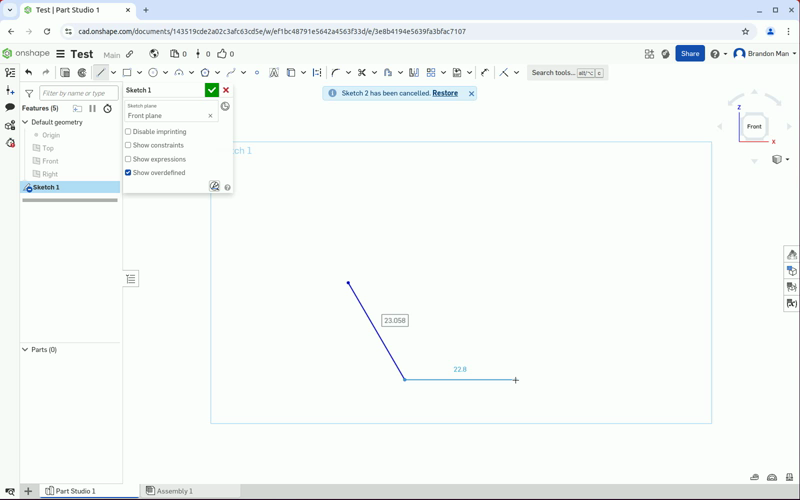
key_up(shift)
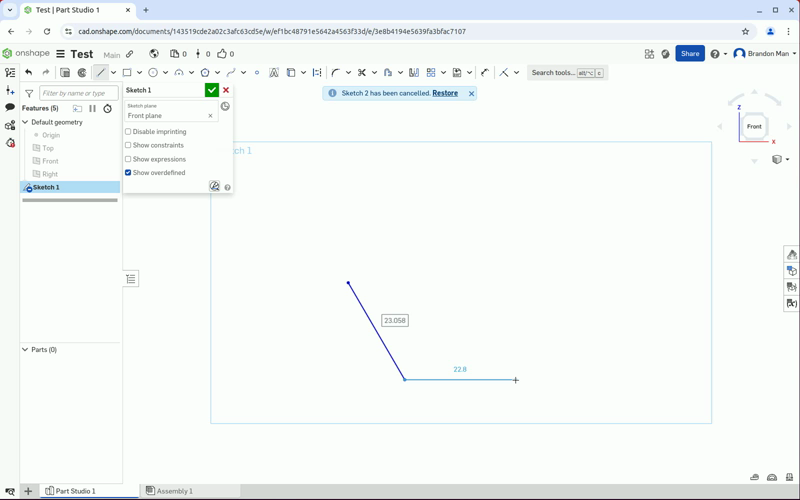
key_down(shift)
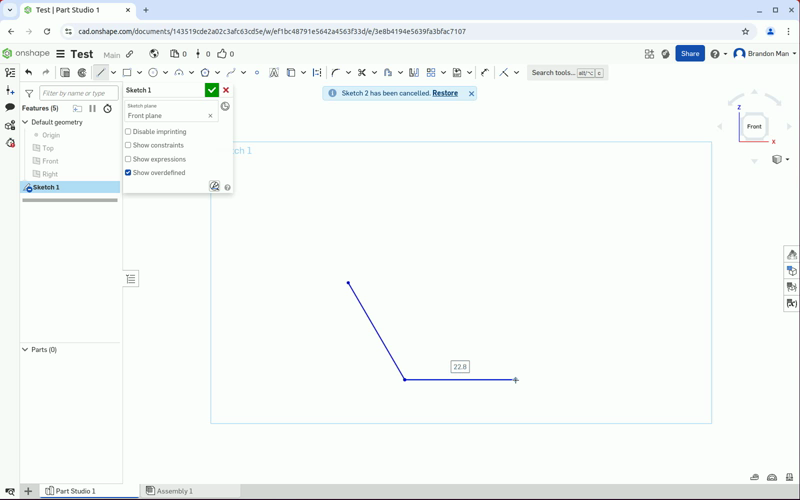
mouse_move(572, 282)
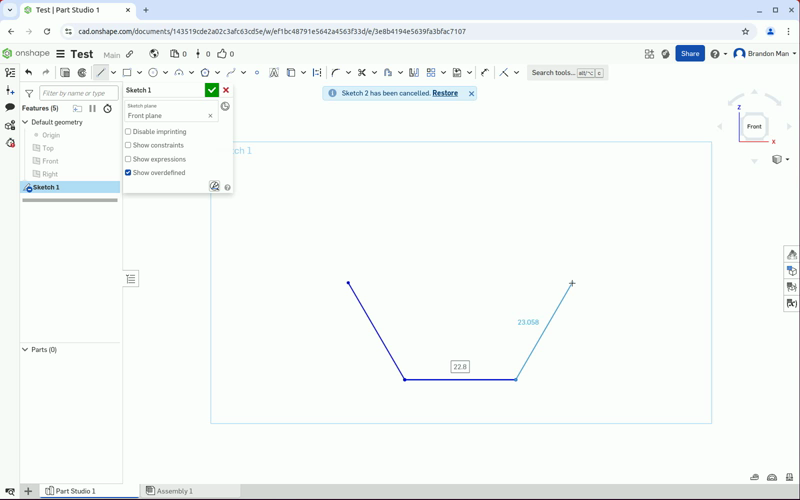
click(572, 282)
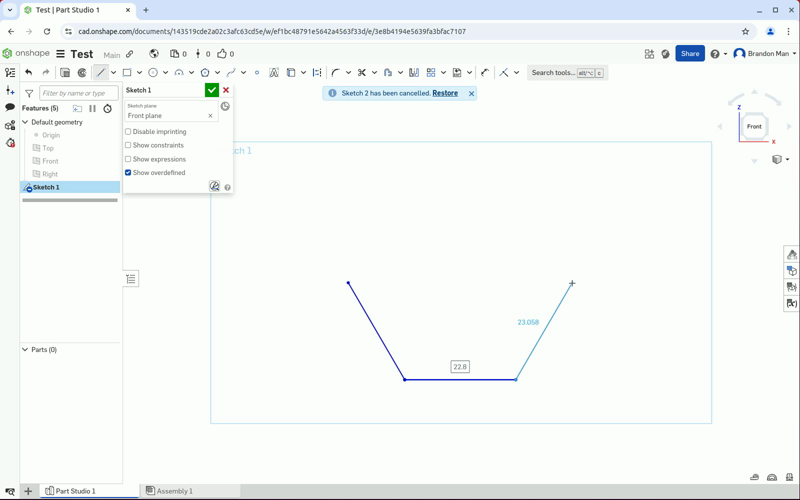
key_up(shift)
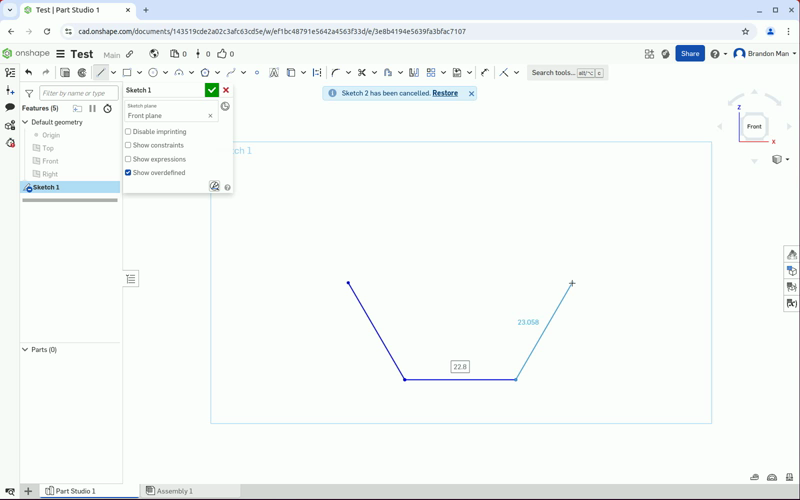
key_down(shift)
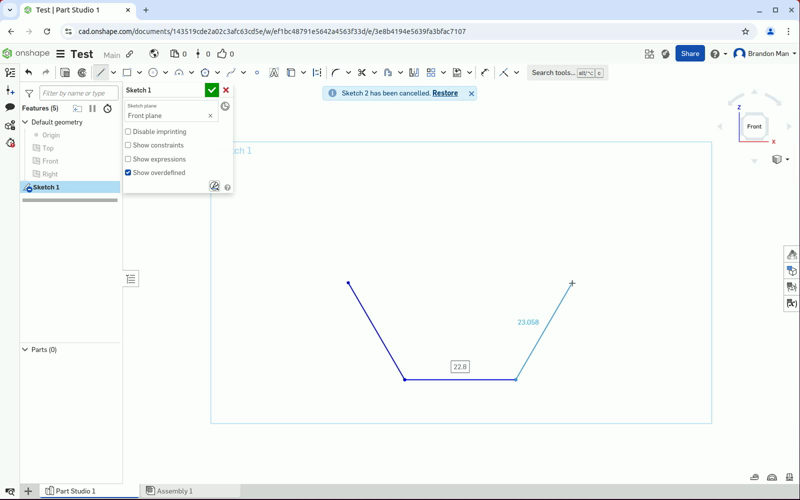
mouse_move(515, 186)
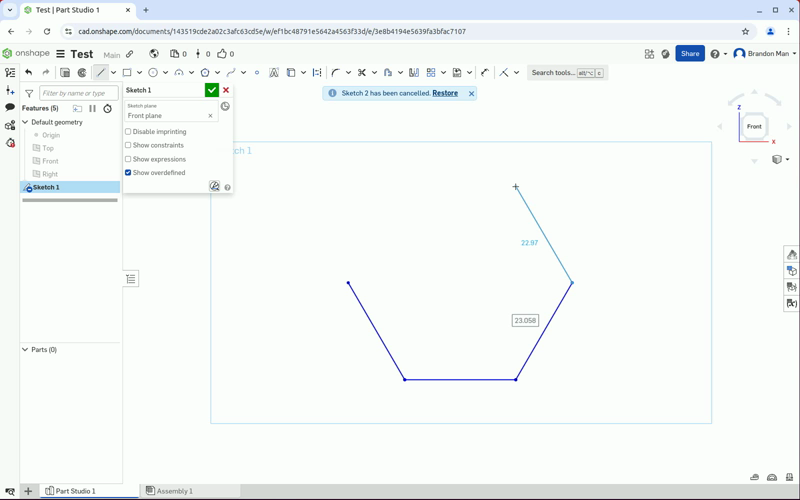
click(515, 186)
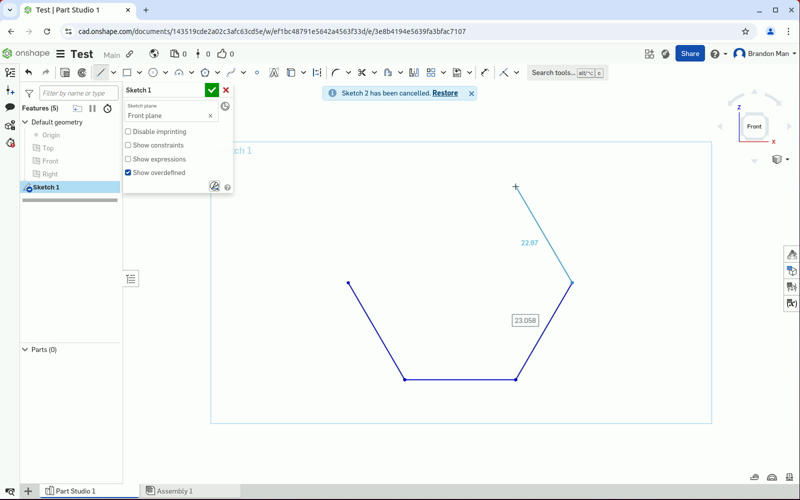
key_up(shift)
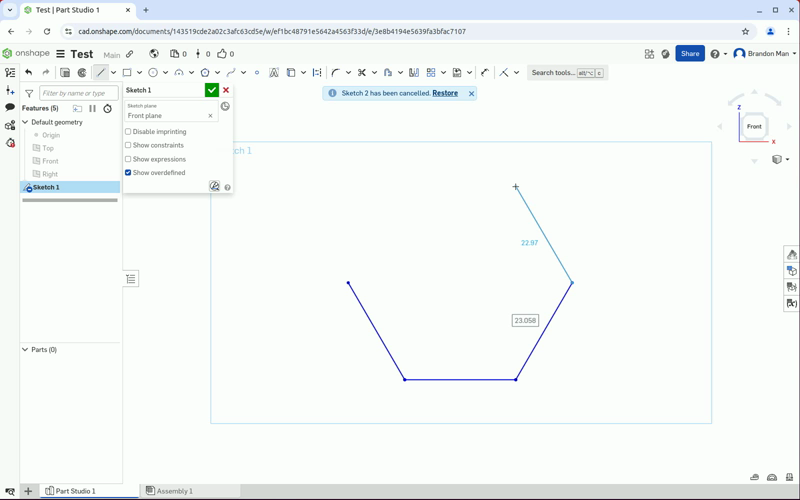
key_down(shift)
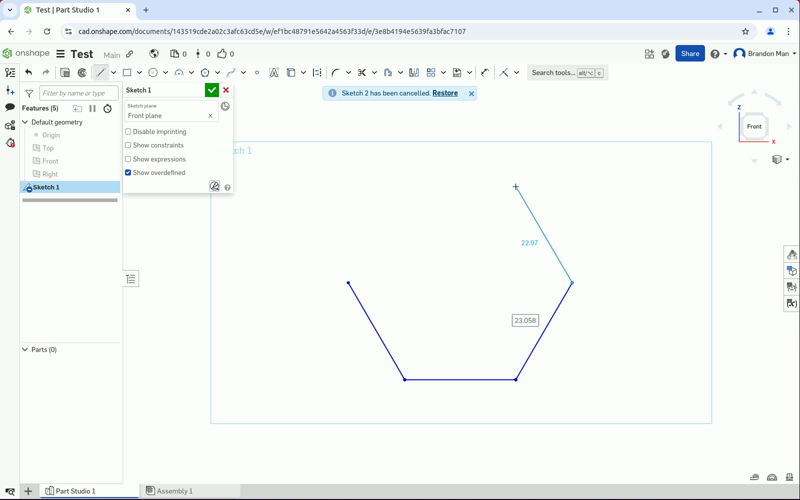
mouse_move(404, 186)
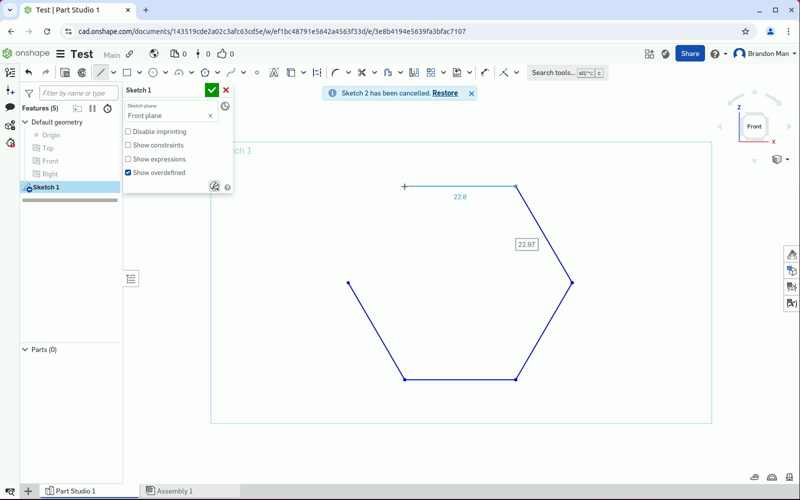
click(404, 186)
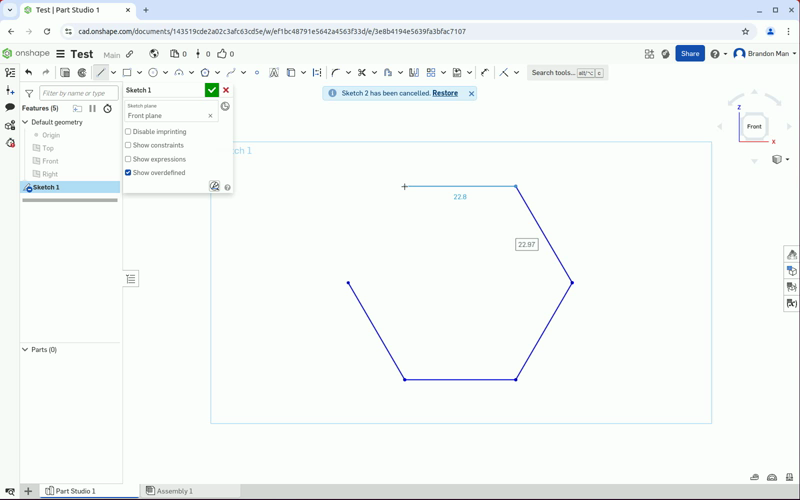
key_up(shift)
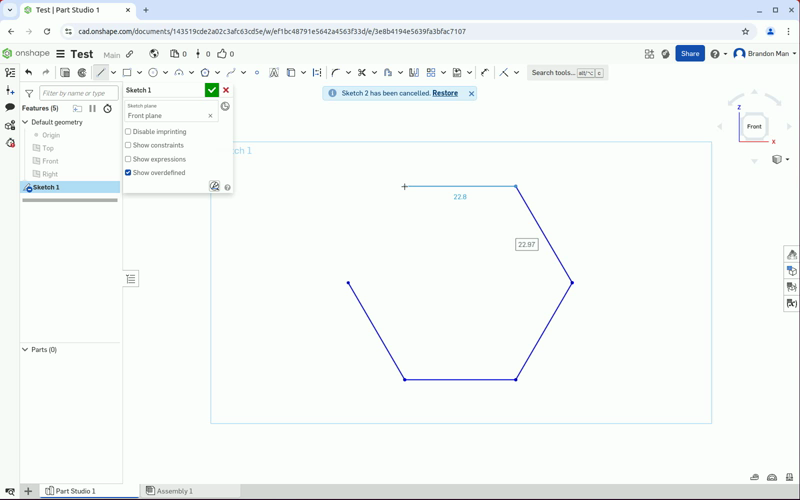
key_down(shift)
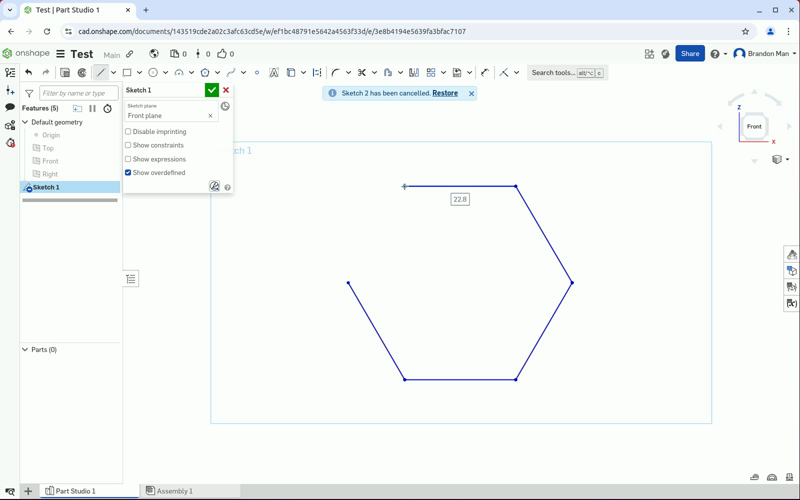
mouse_move(348, 282)
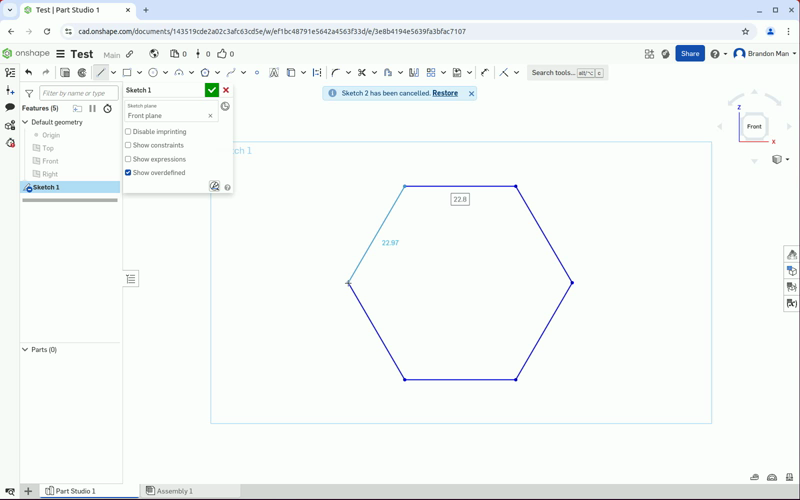
key_up(shift)
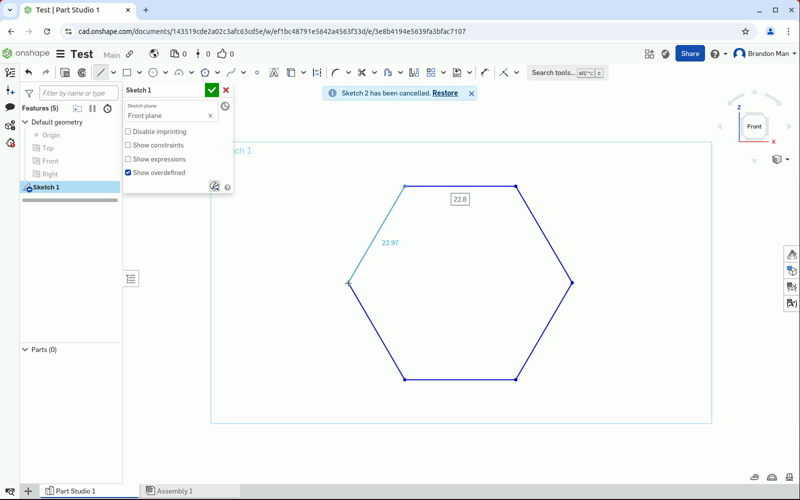
click(348, 282)
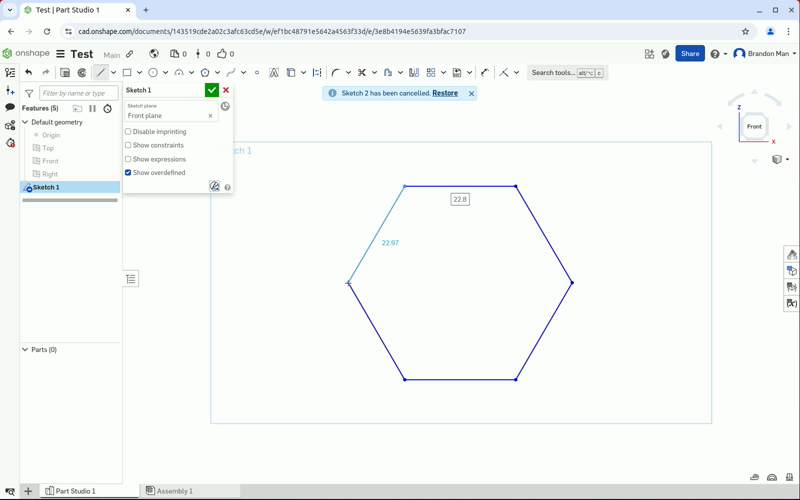
key(esc)
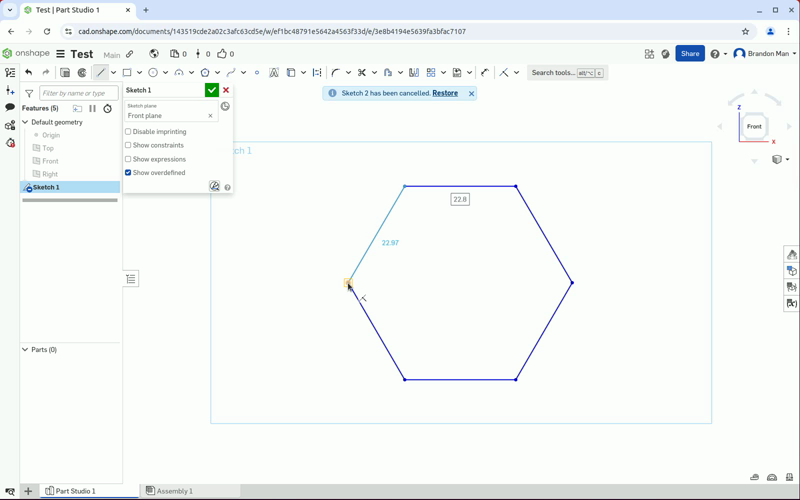
mouse_move(487, 209)
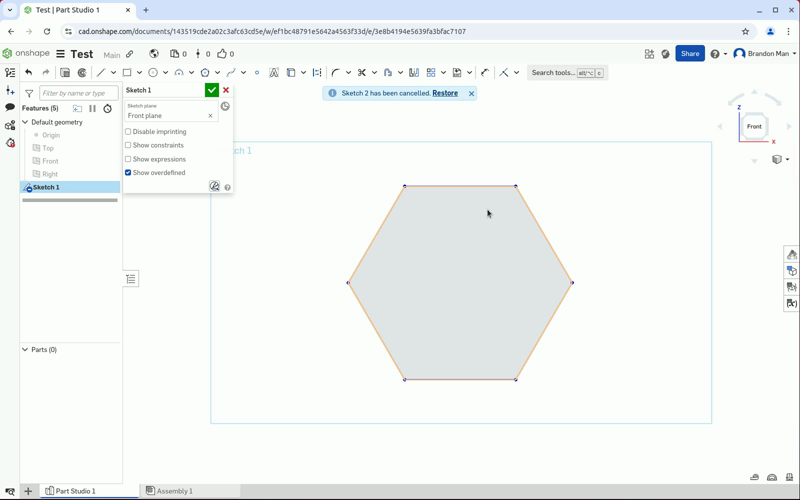
click(487, 209)
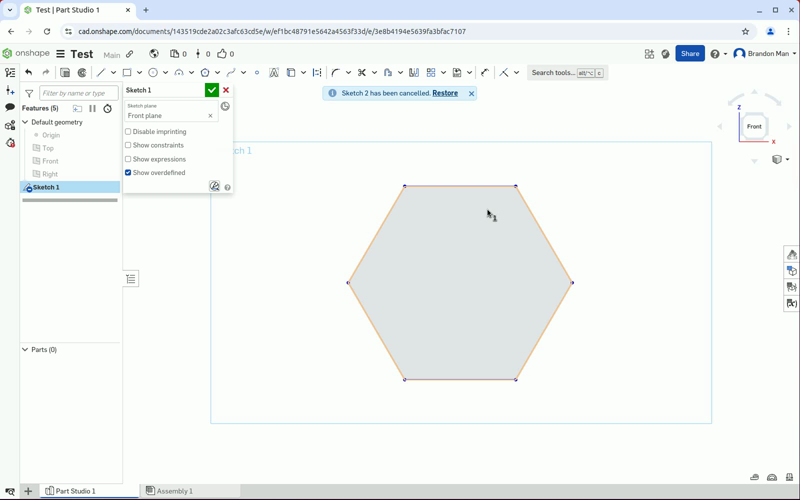
mouse_move(73, 352)
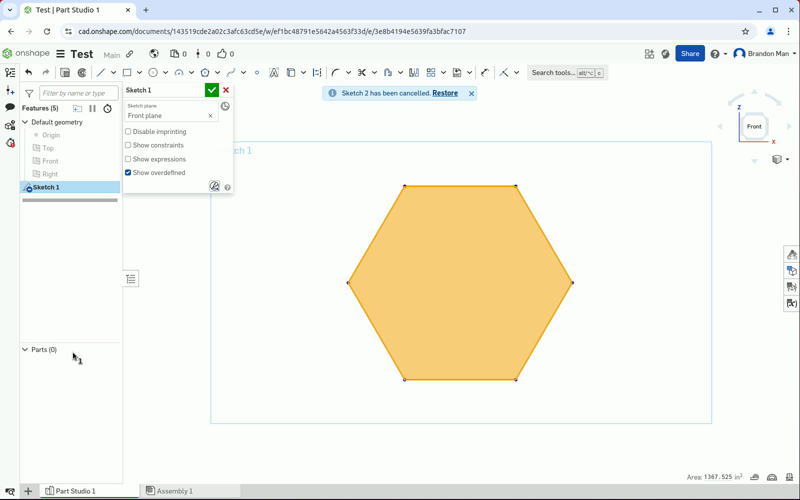
key(shift+y)
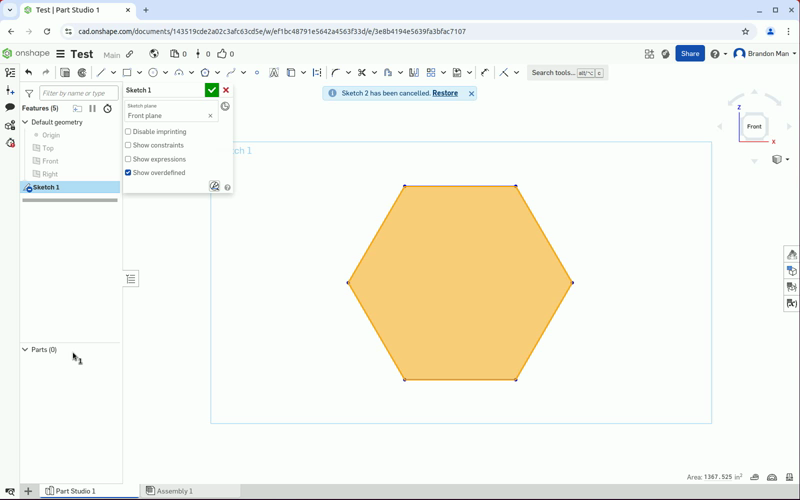
key(shift+e)
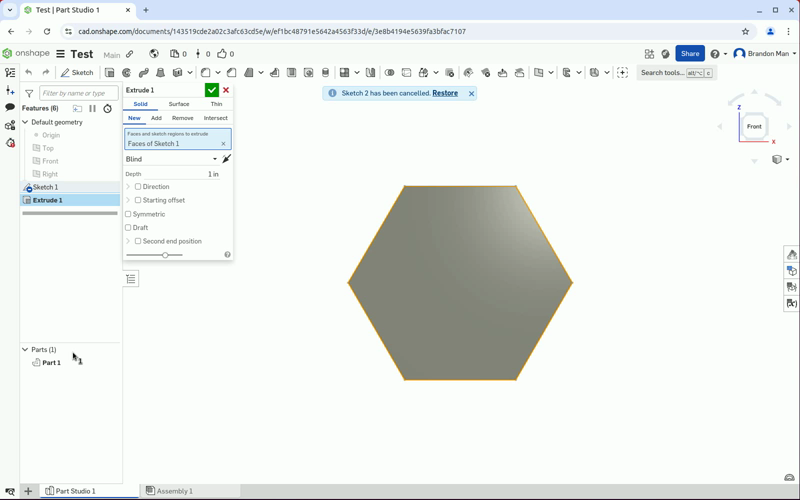
mouse_move(143, 106)
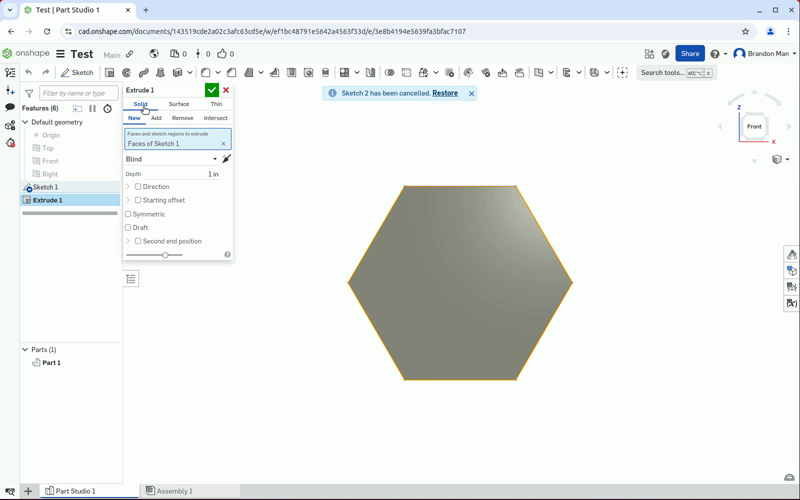
click(143, 106)
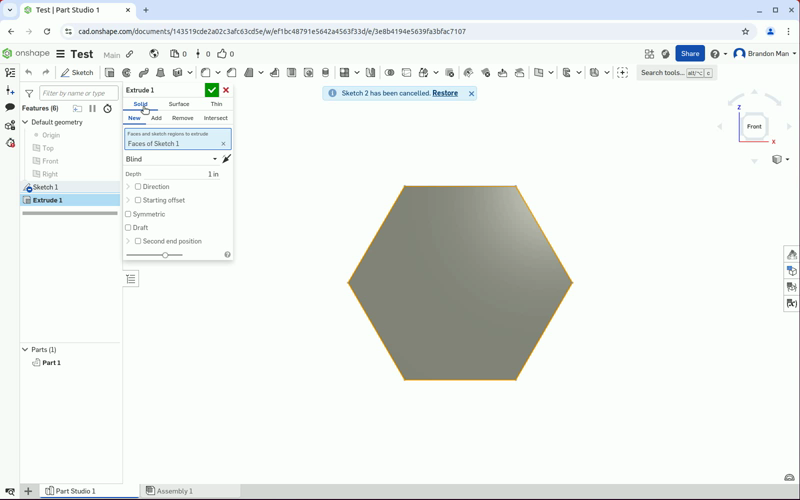
mouse_move(137, 120)
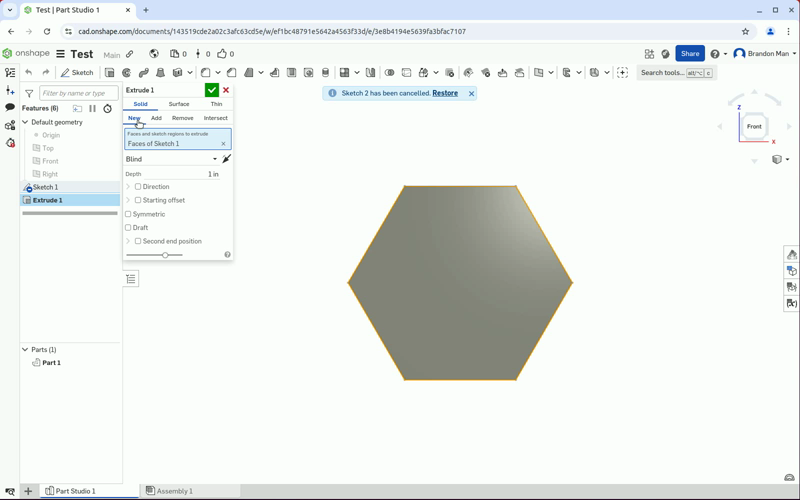
click(137, 120)
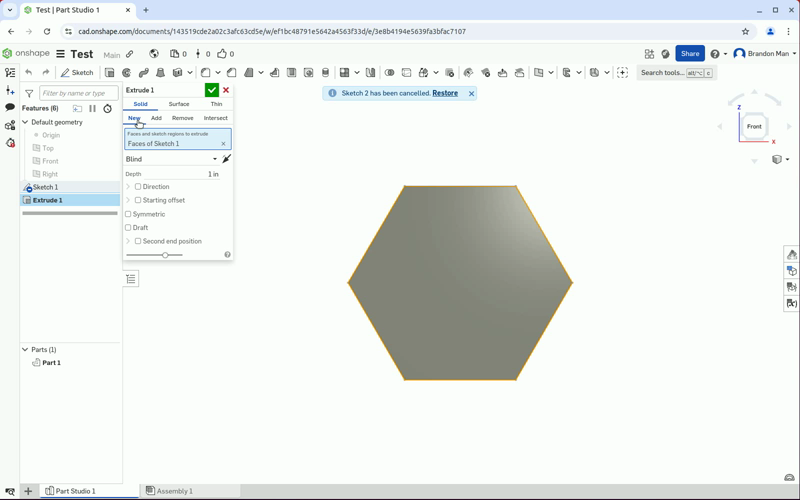
key(tab, 4)
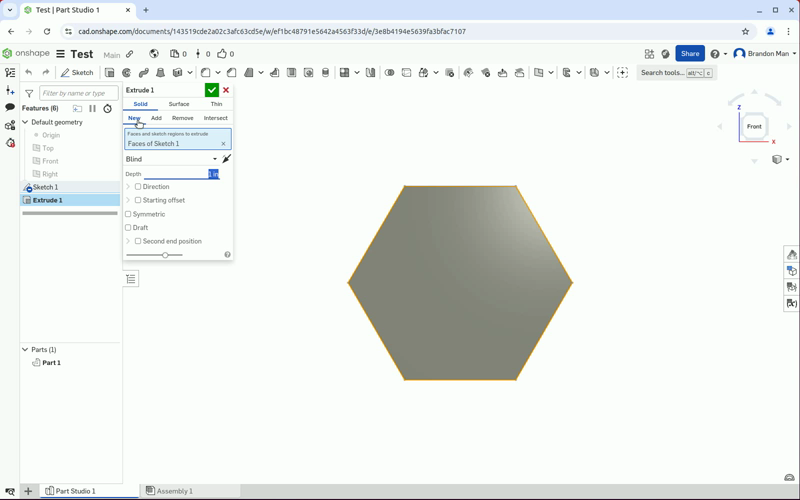
text(12.276)
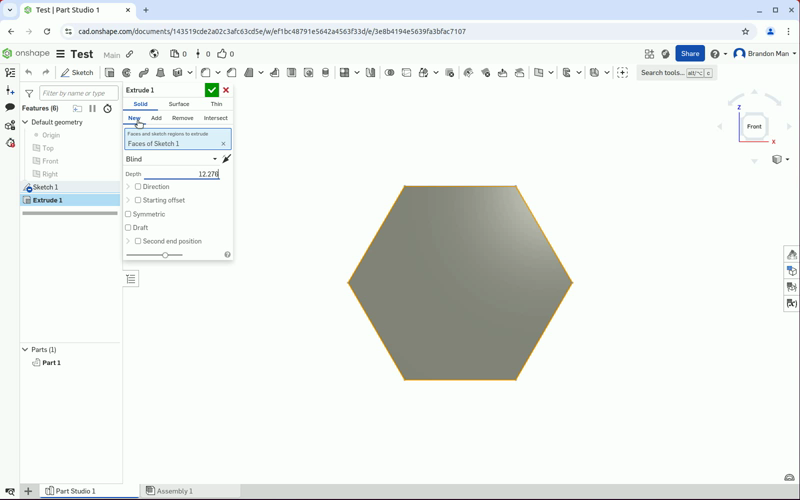
key(enter)
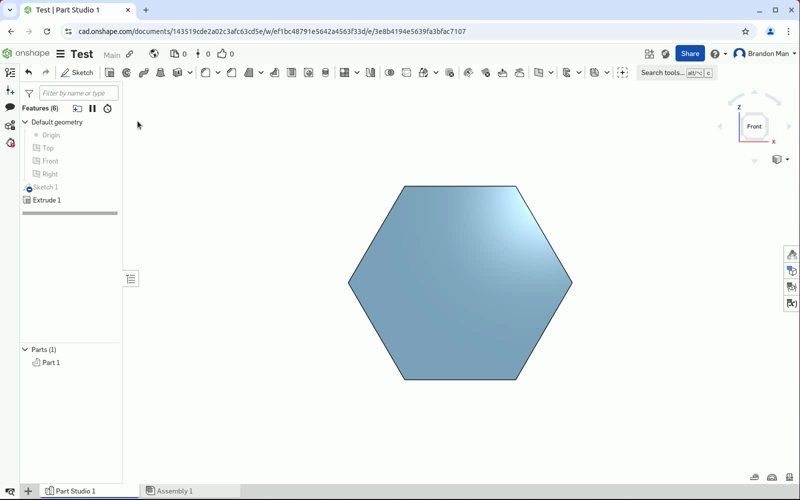
key(shift+h)
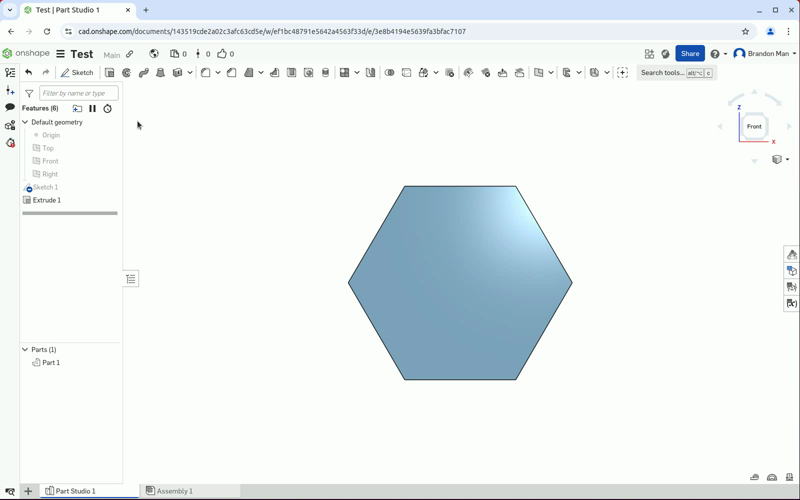
key(shift+h)
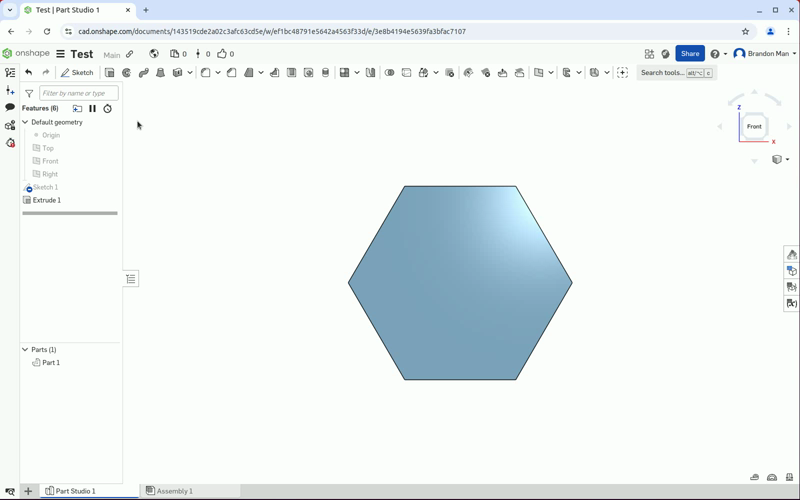
mouse_move(73, 189)
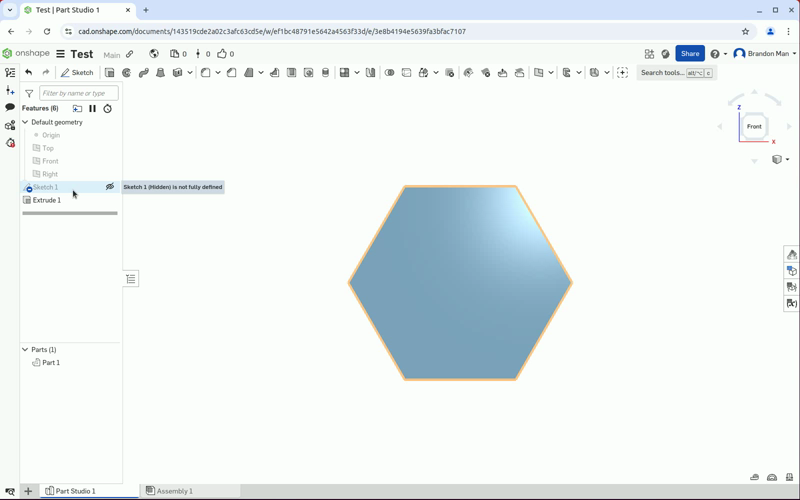
click(73, 189)
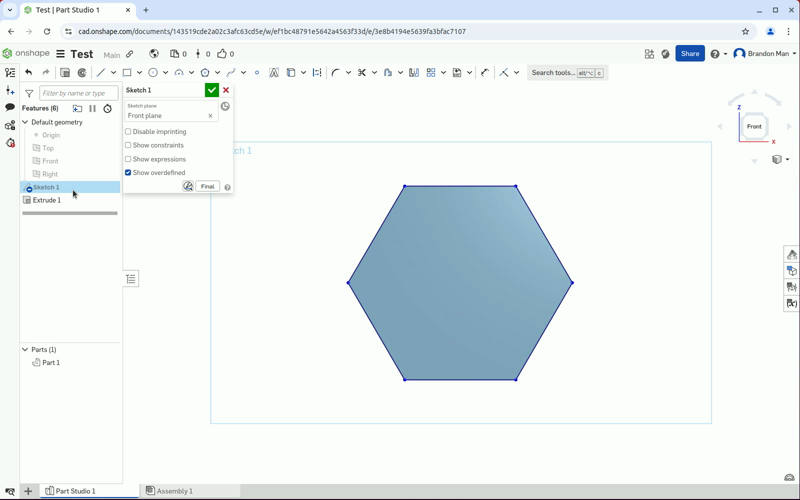
mouse_move(229, 92)
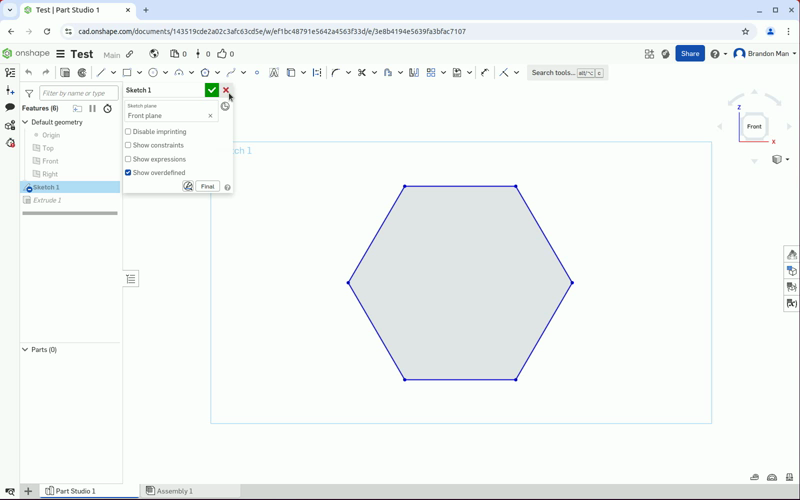
click(229, 92)
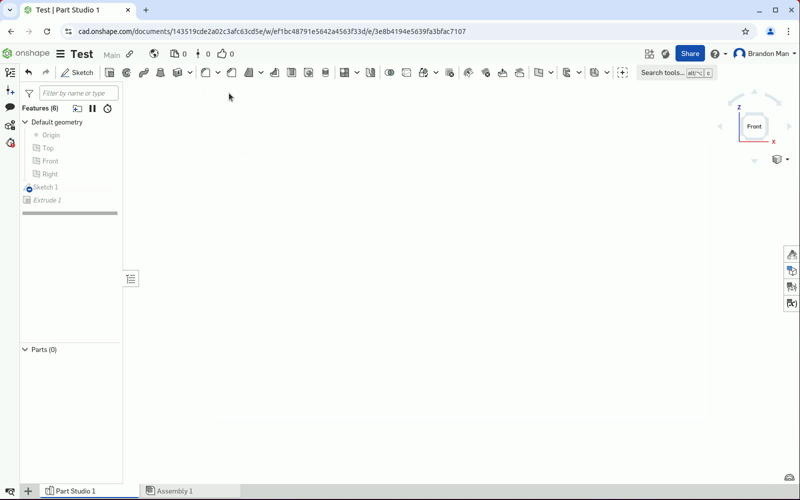
mouse_move(541, 75)
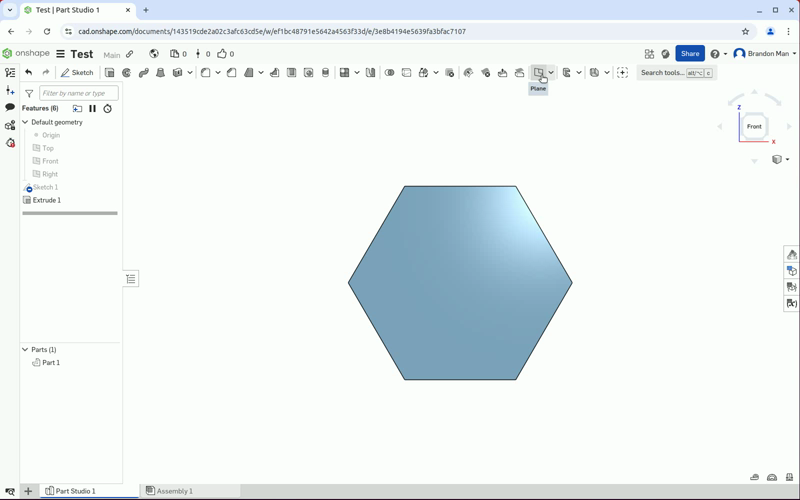
click(541, 75)
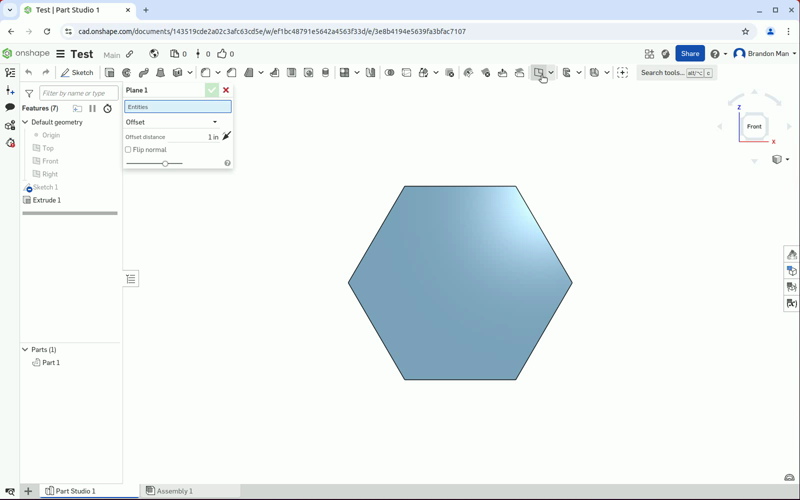
mouse_move(73, 163)
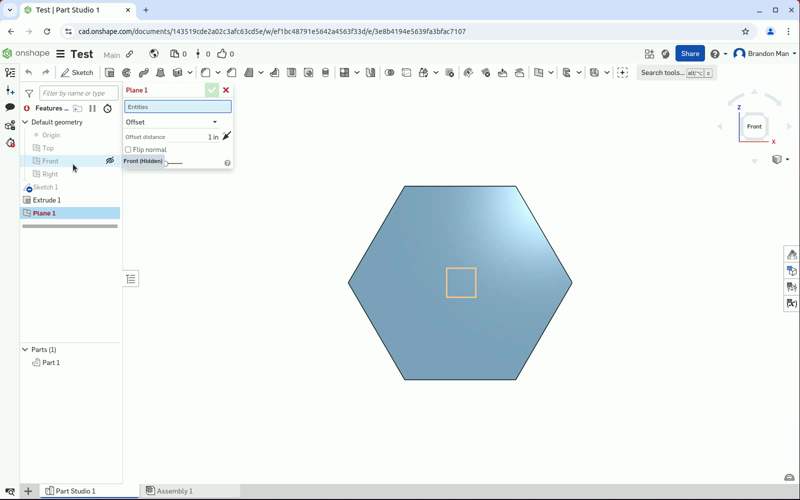
click(73, 163)
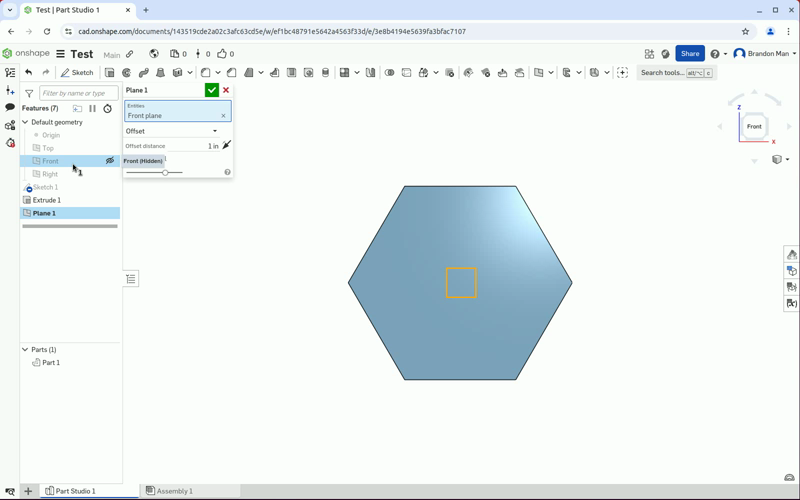
key(tab, 2)
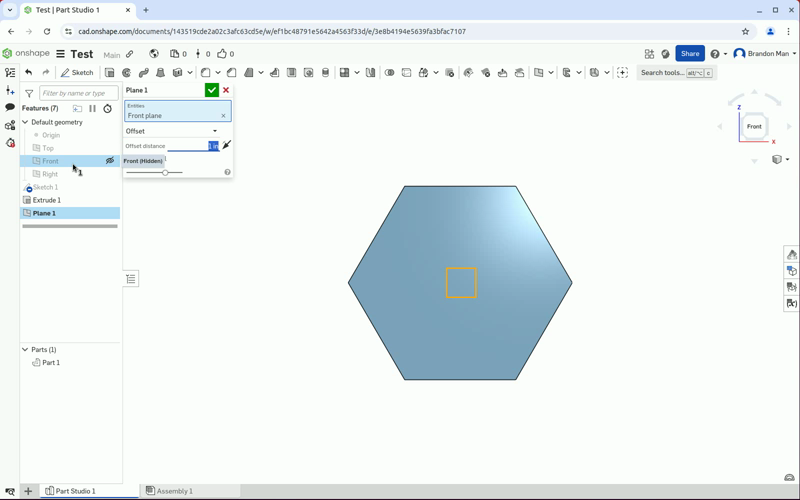
text(12.263)
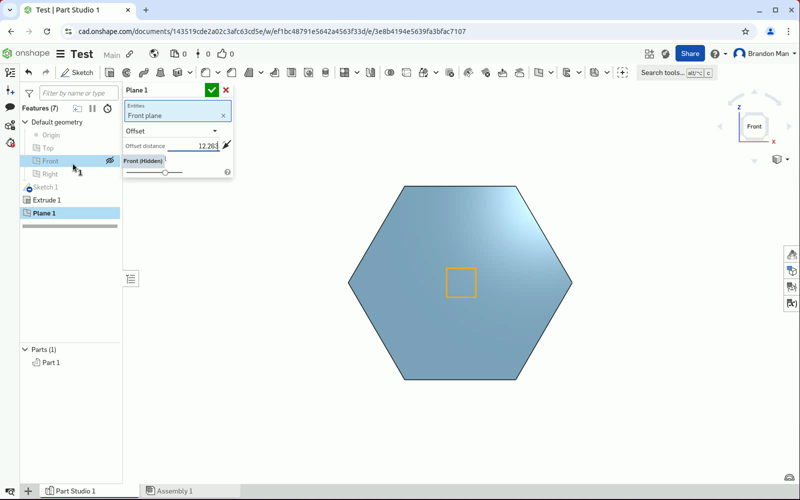
key(enter, 2)
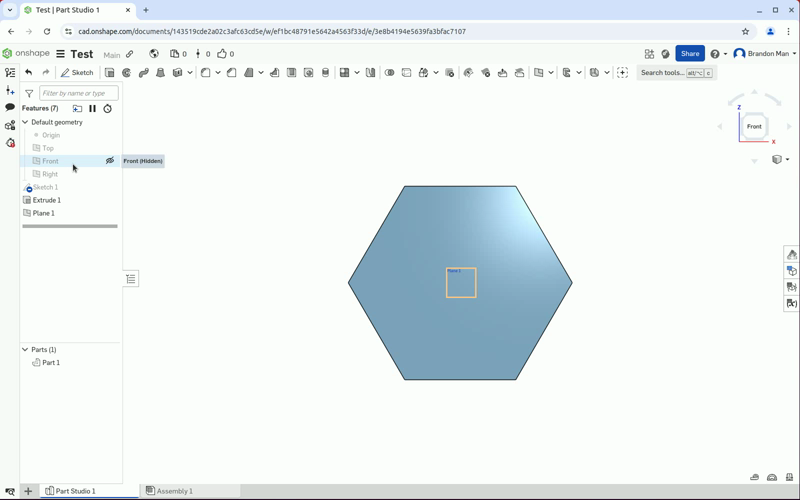
key(shift+s)
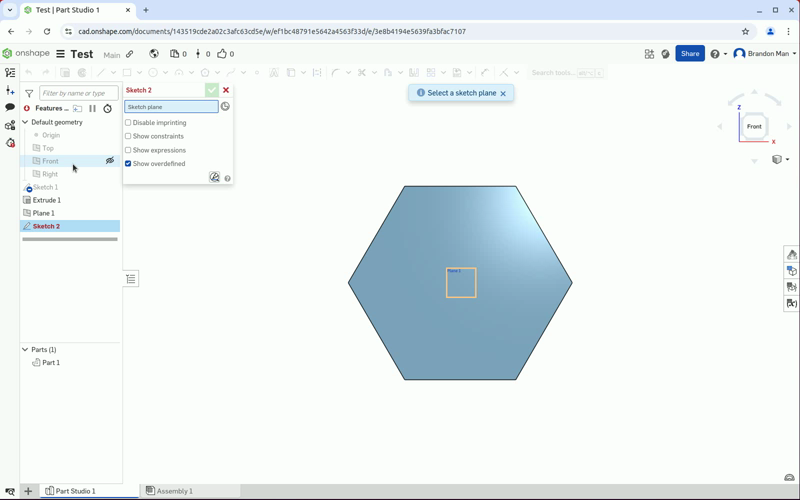
mouse_move(73, 215)
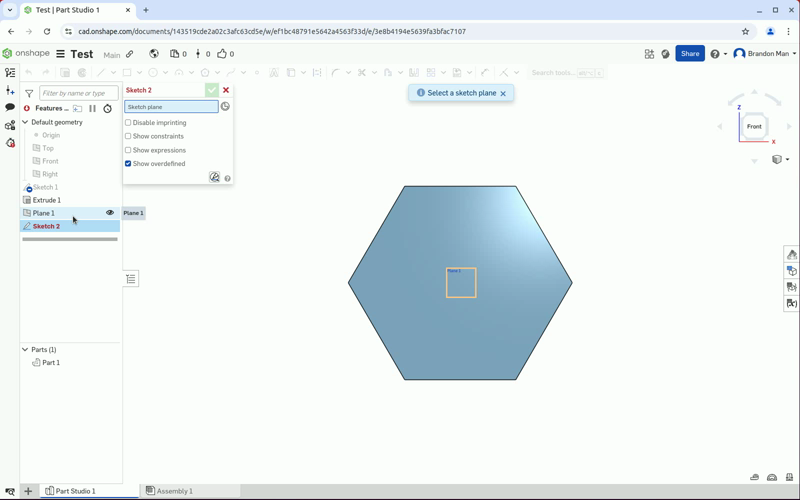
click(73, 215)
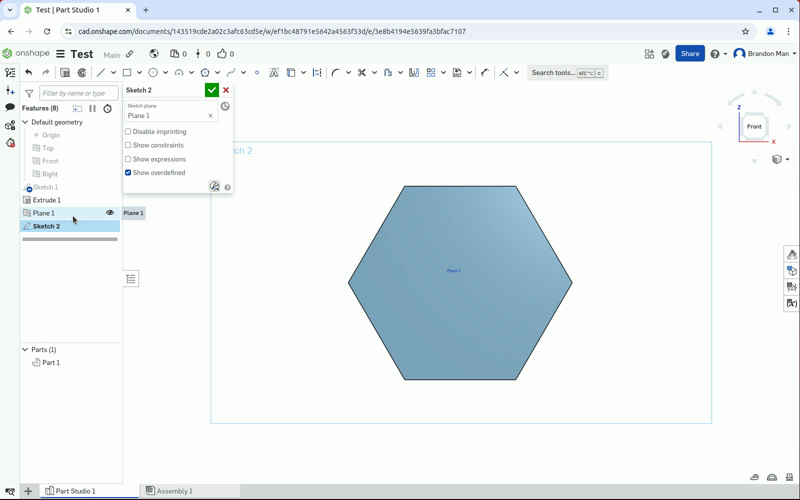
mouse_move(73, 352)
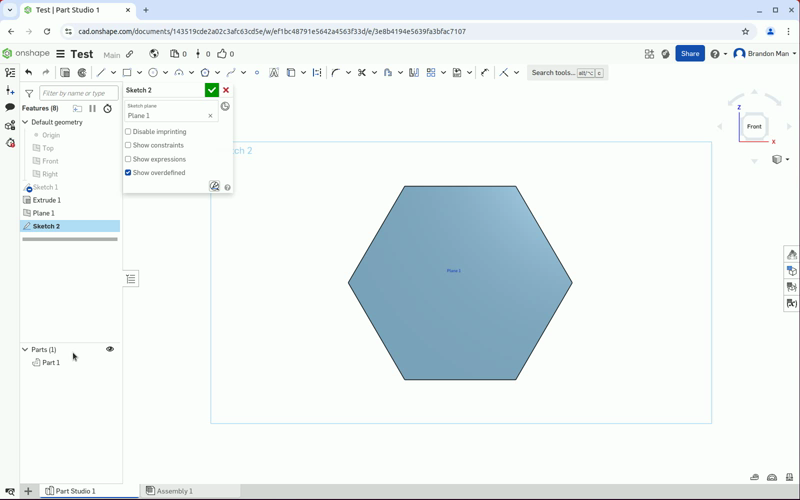
key(y)
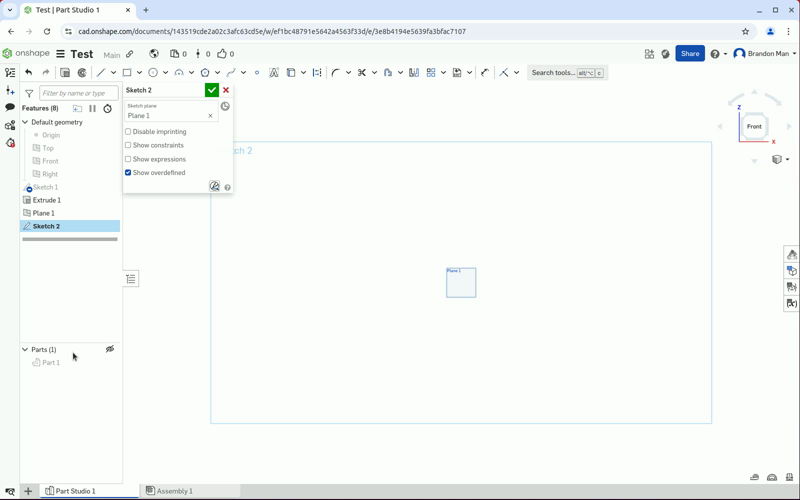
key(l)
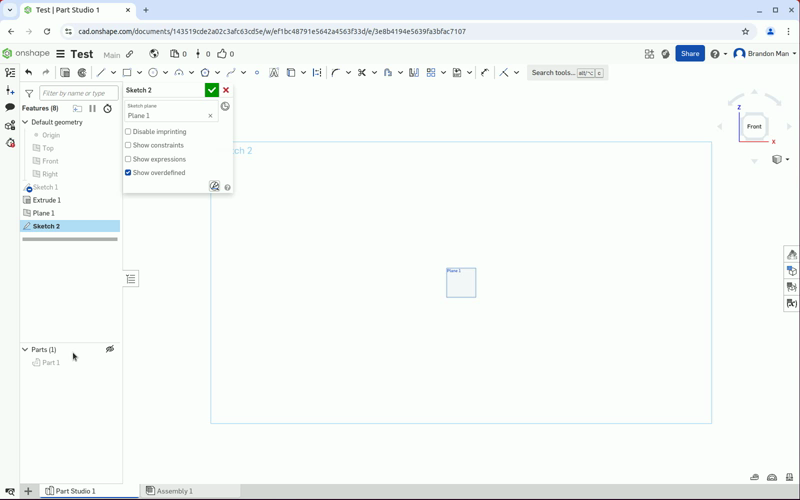
key_down(shift)
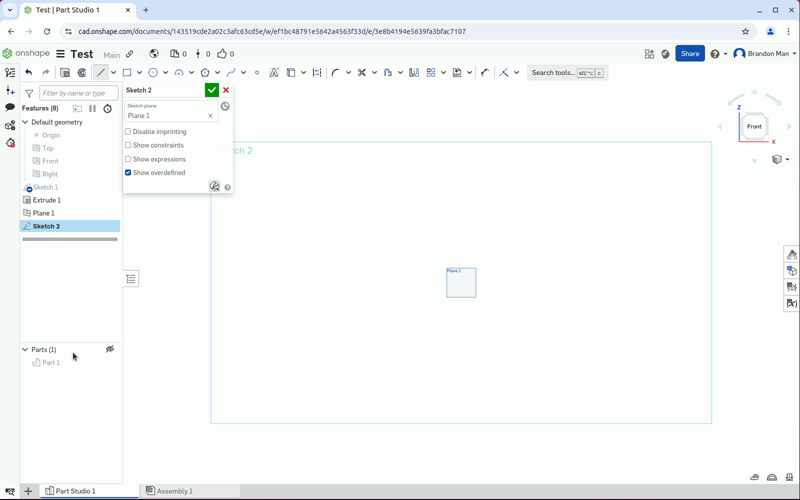
mouse_move(366, 282)
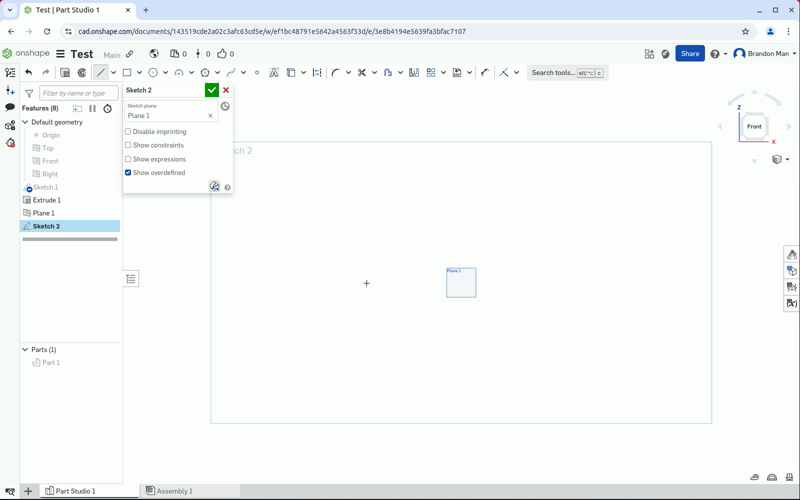
click(366, 282)
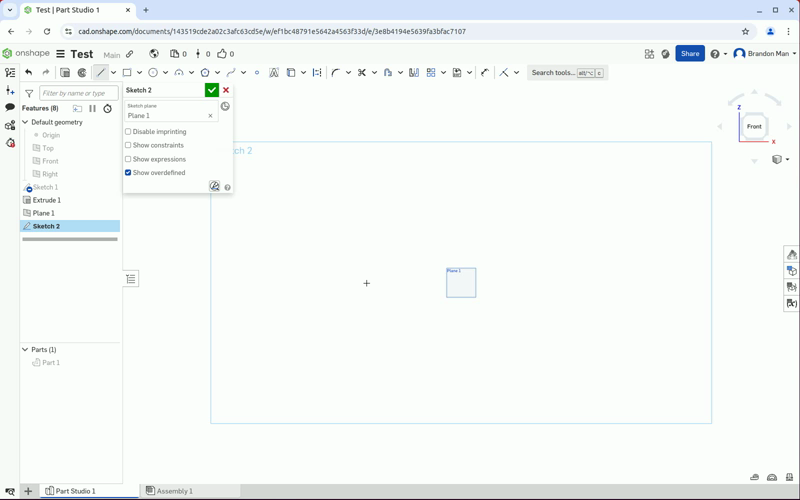
key_up(shift)
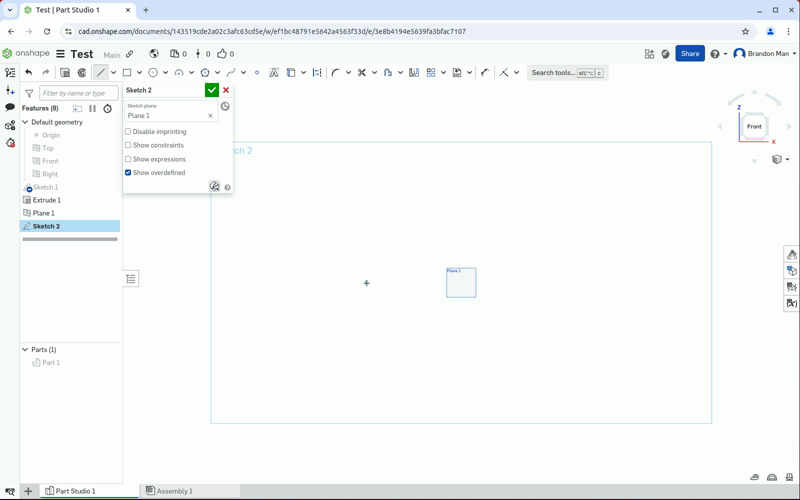
key_down(shift)
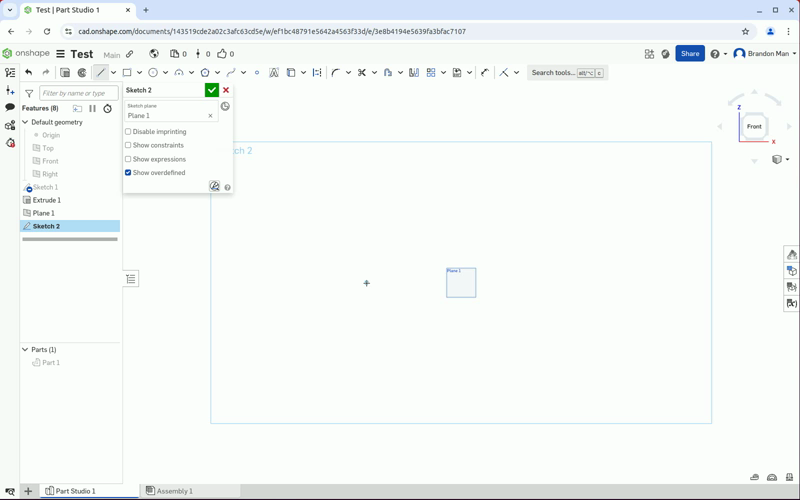
mouse_move(414, 363)
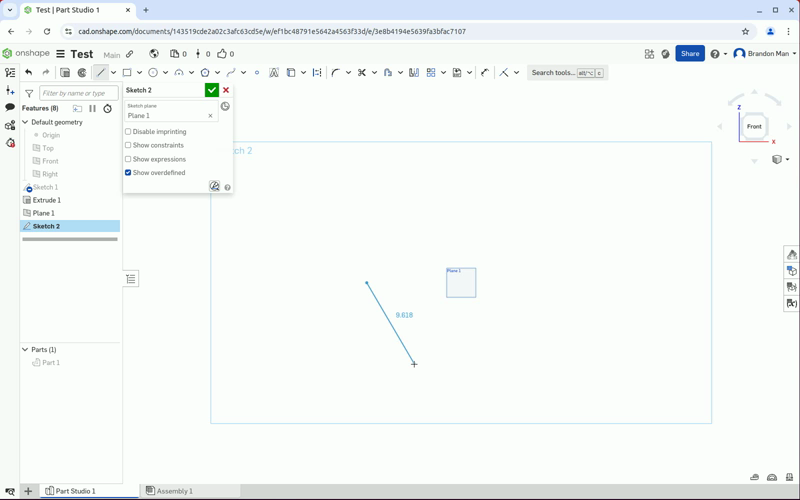
click(414, 363)
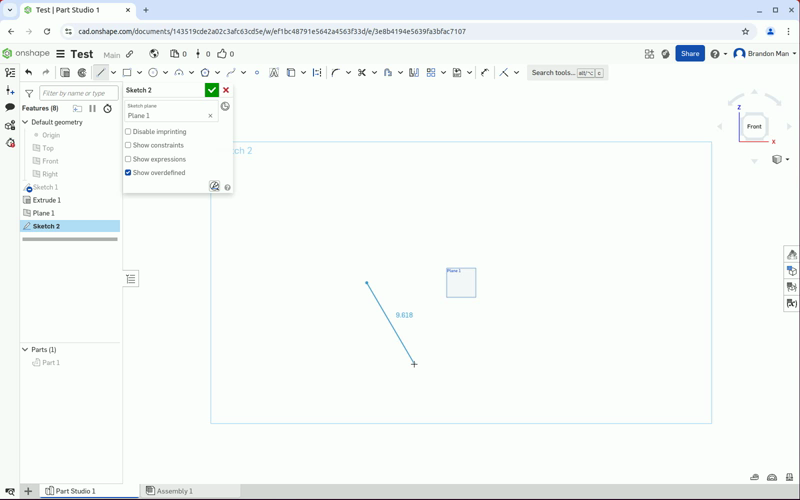
key_up(shift)
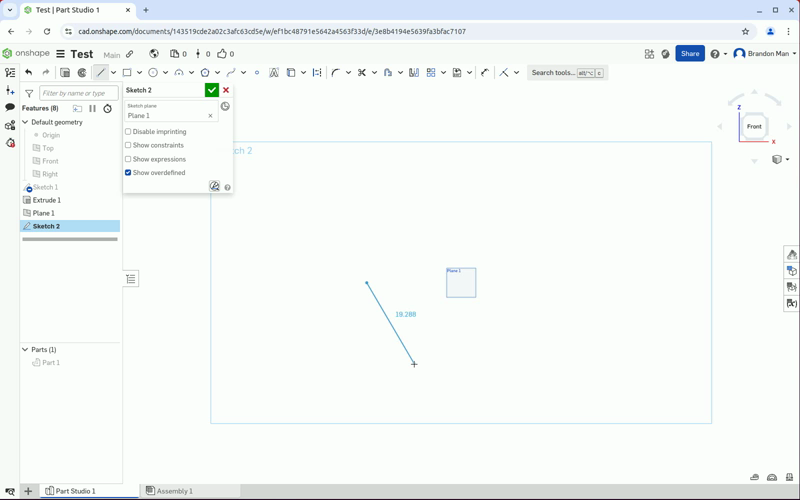
key_down(shift)
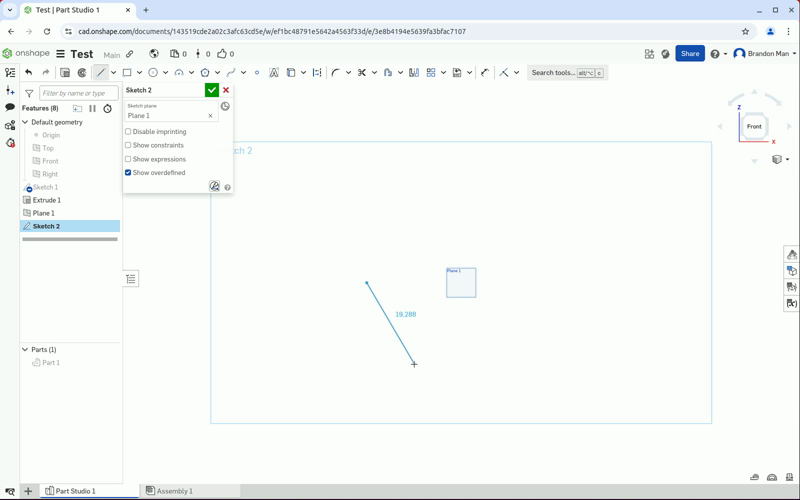
mouse_move(506, 363)
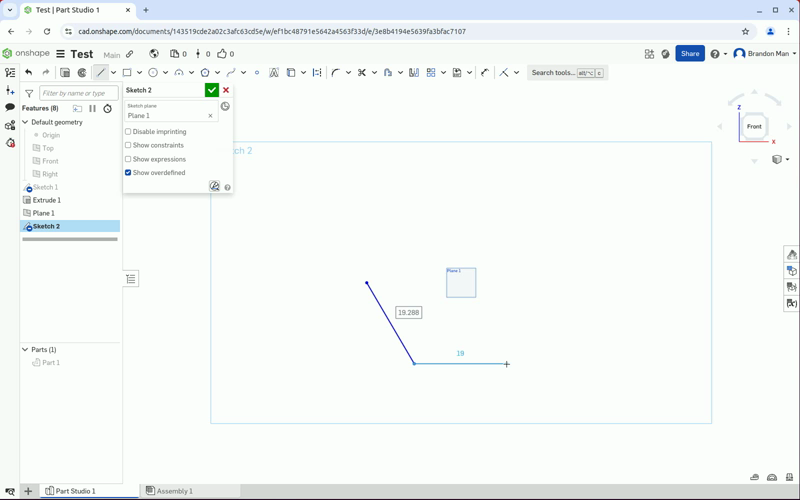
click(506, 363)
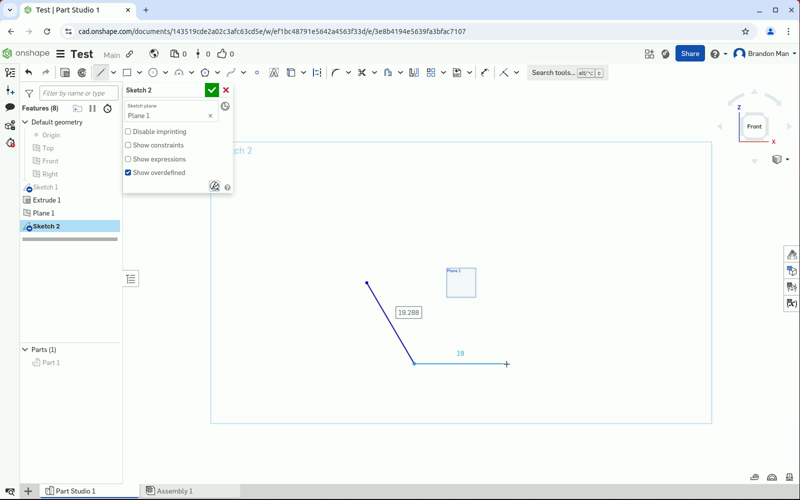
key_up(shift)
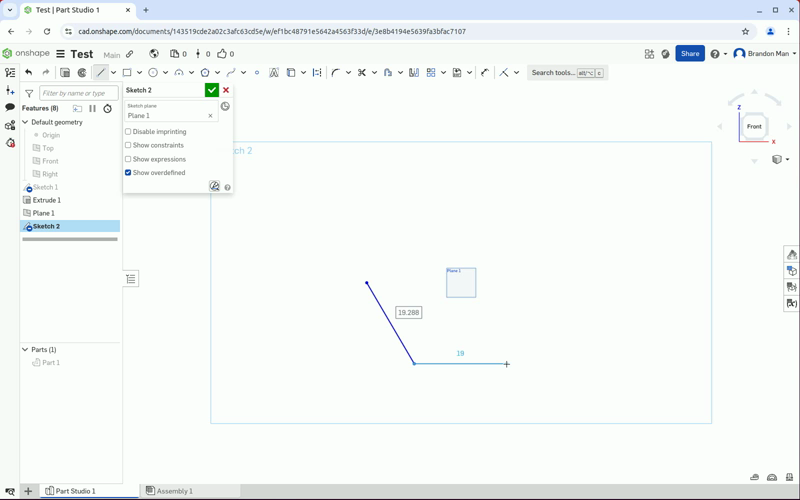
key_down(shift)
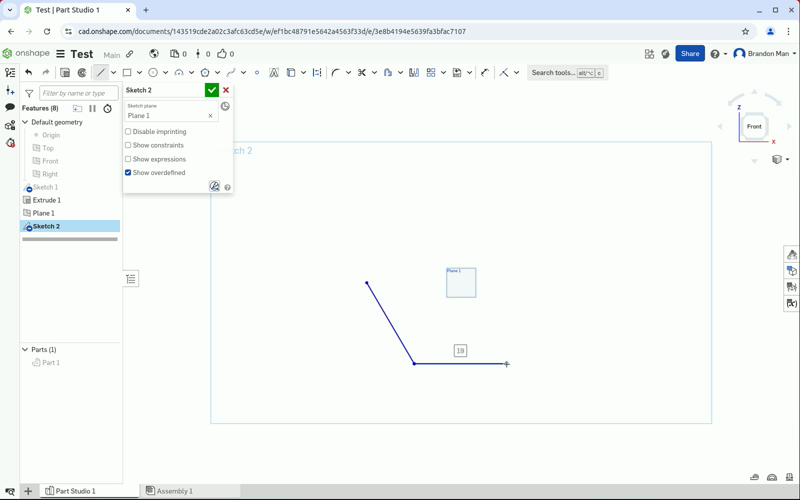
mouse_move(553, 282)
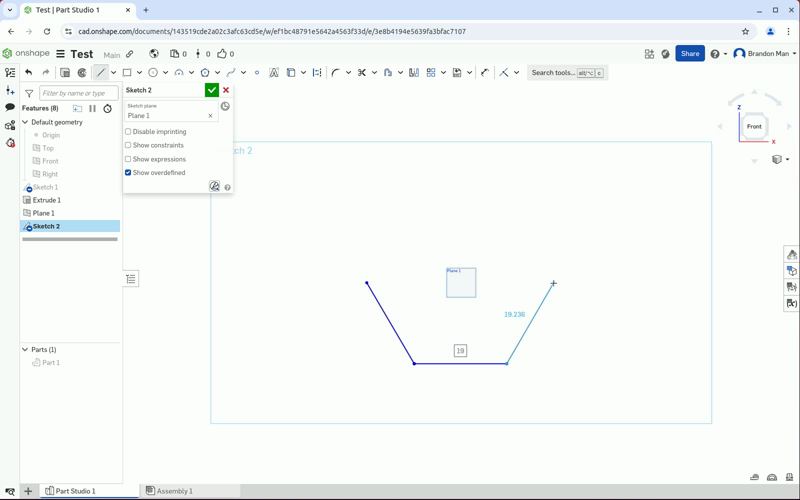
click(553, 282)
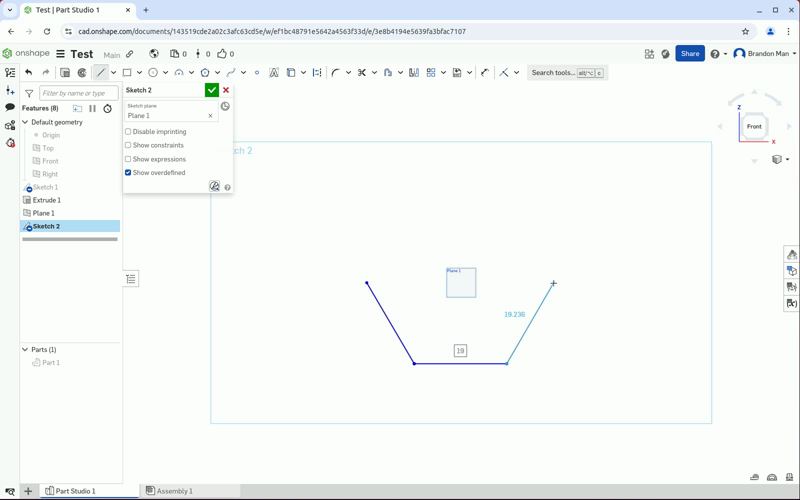
key_up(shift)
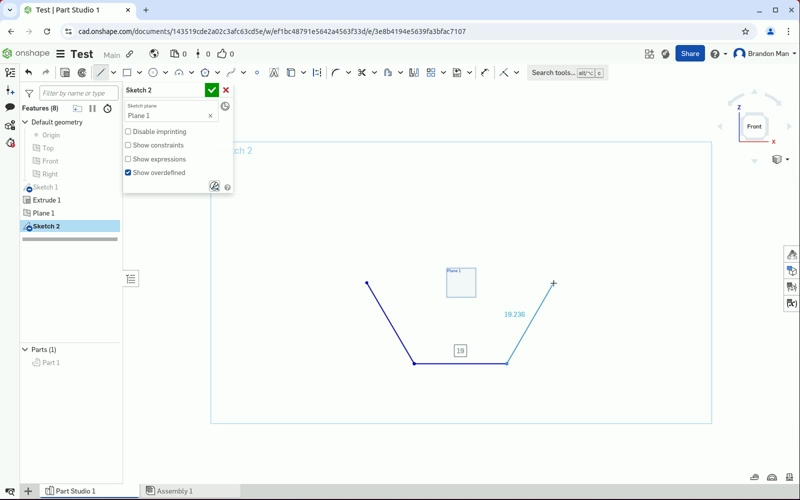
key_down(shift)
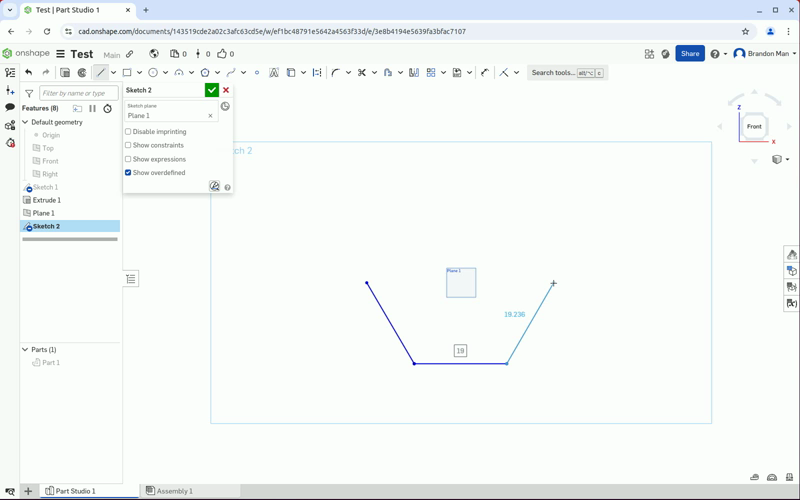
mouse_move(506, 202)
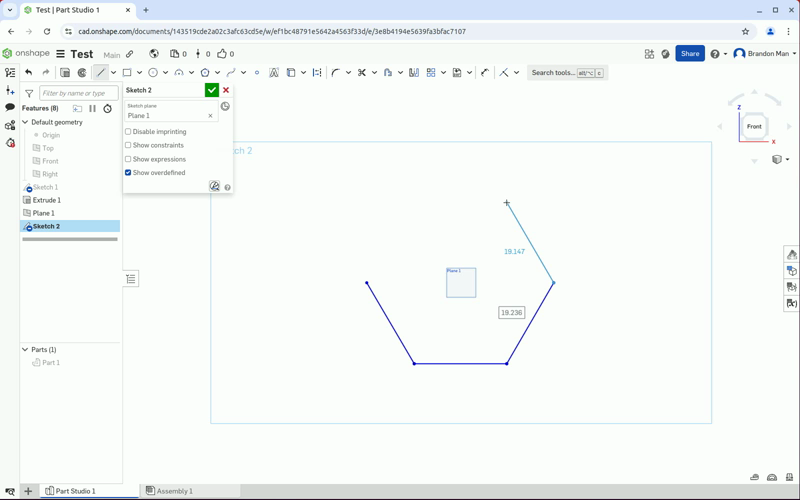
click(506, 202)
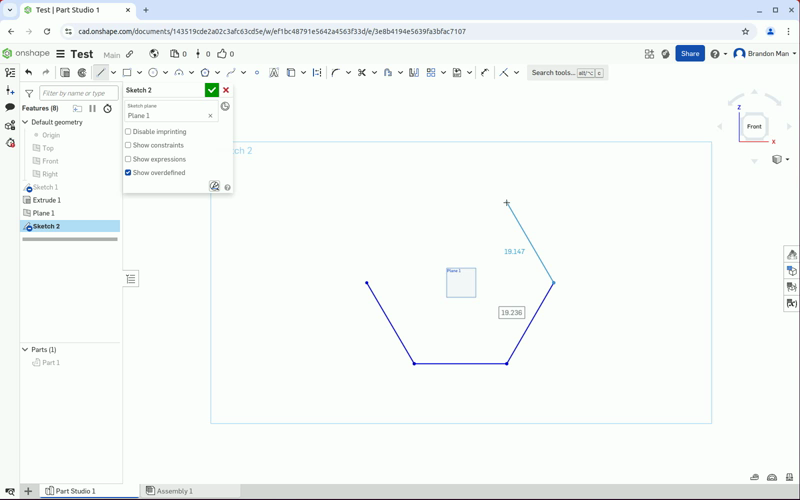
key_up(shift)
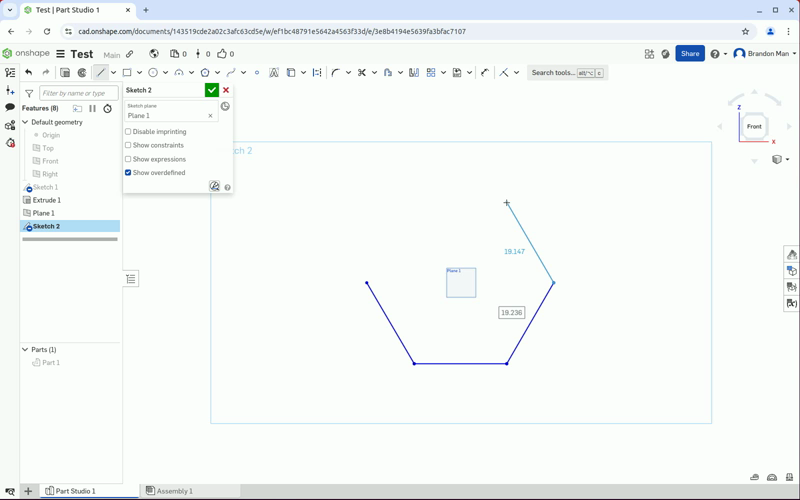
key_down(shift)
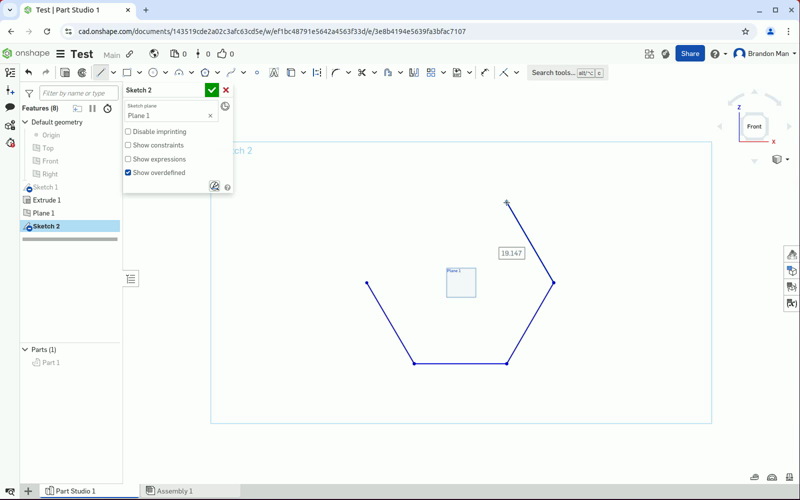
mouse_move(414, 202)
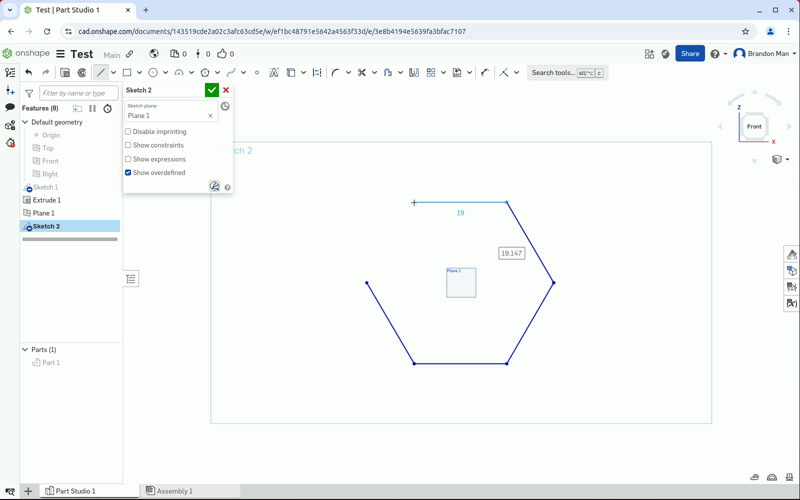
click(414, 202)
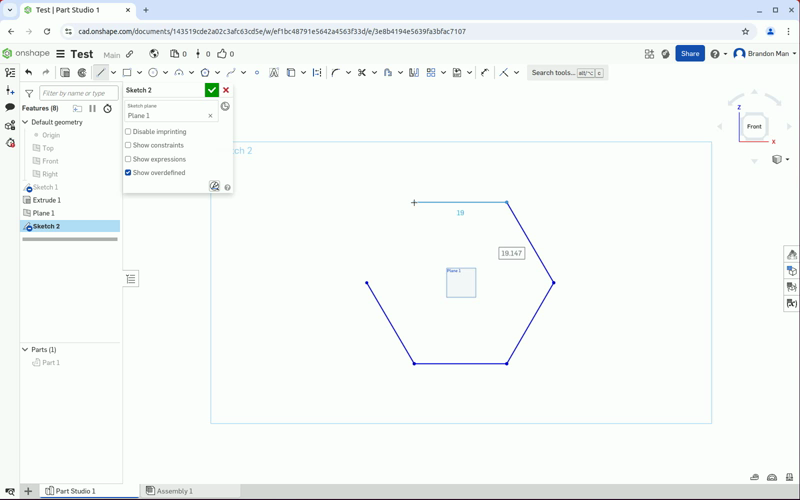
key_up(shift)
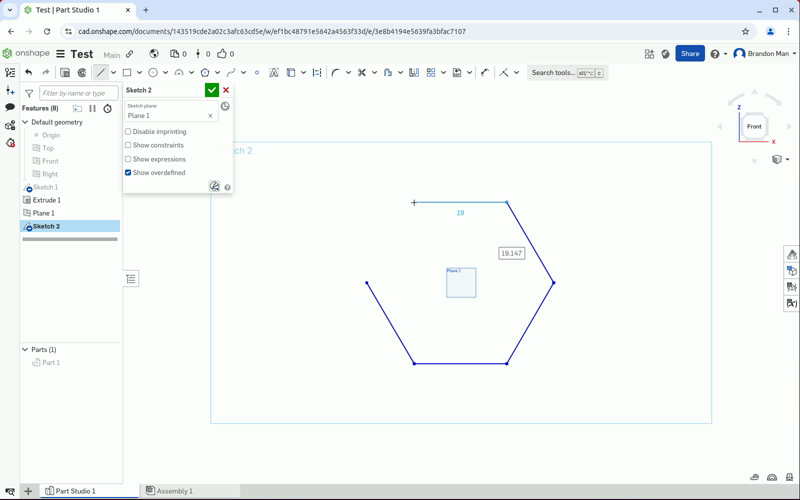
key_down(shift)
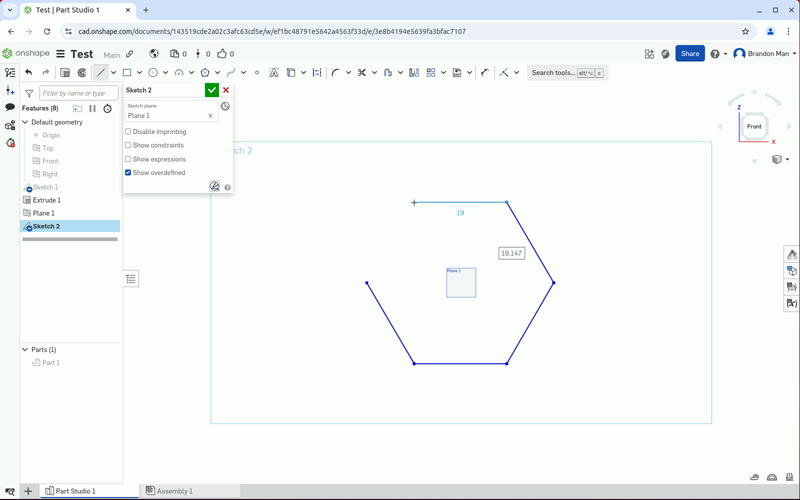
mouse_move(366, 282)
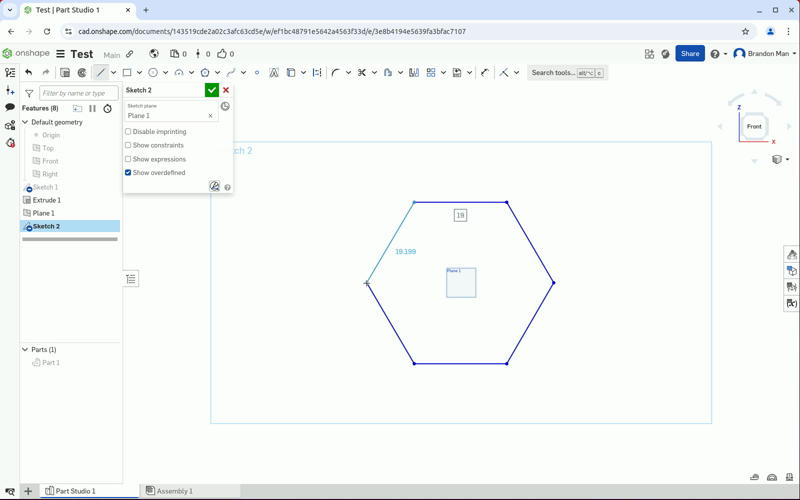
key_up(shift)
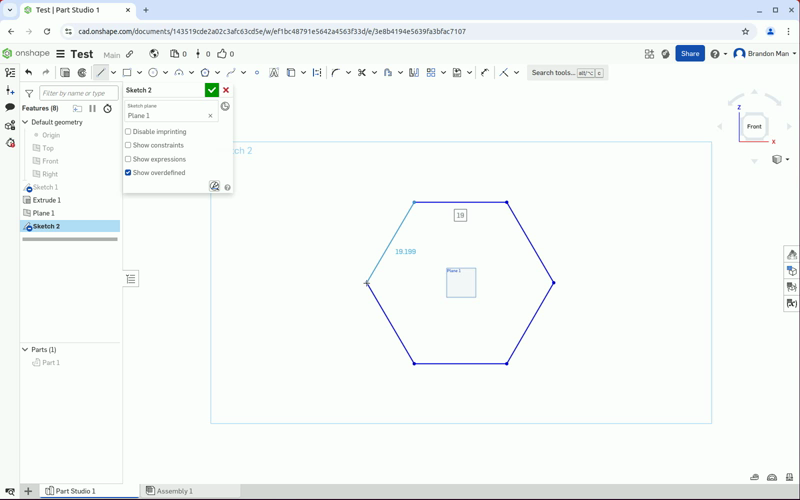
click(366, 282)
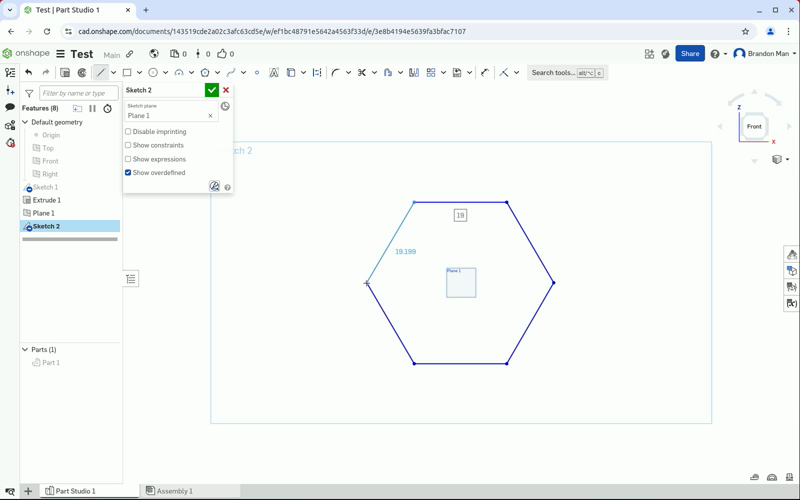
key(esc)
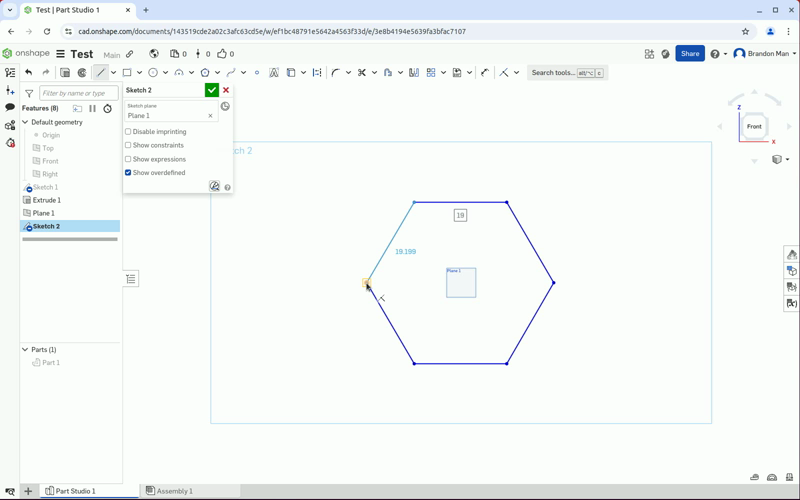
mouse_move(471, 334)
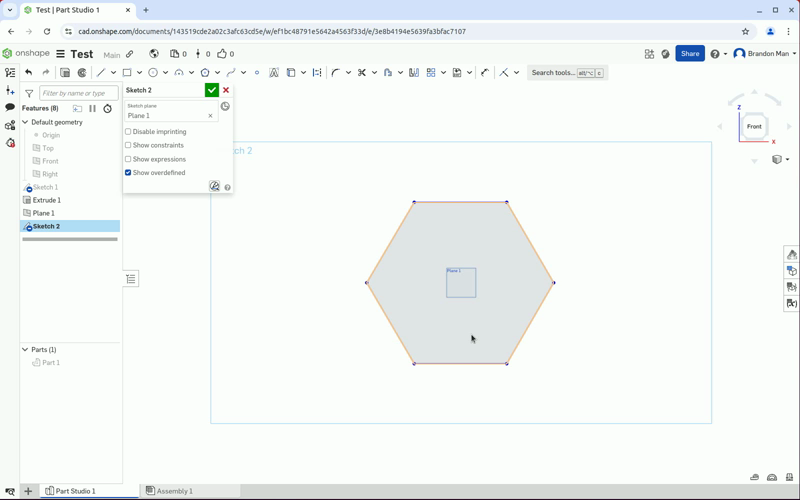
click(471, 334)
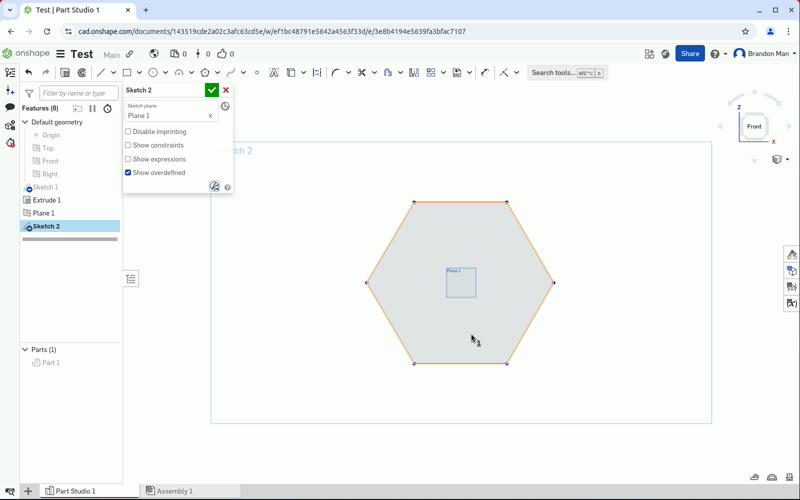
mouse_move(73, 352)
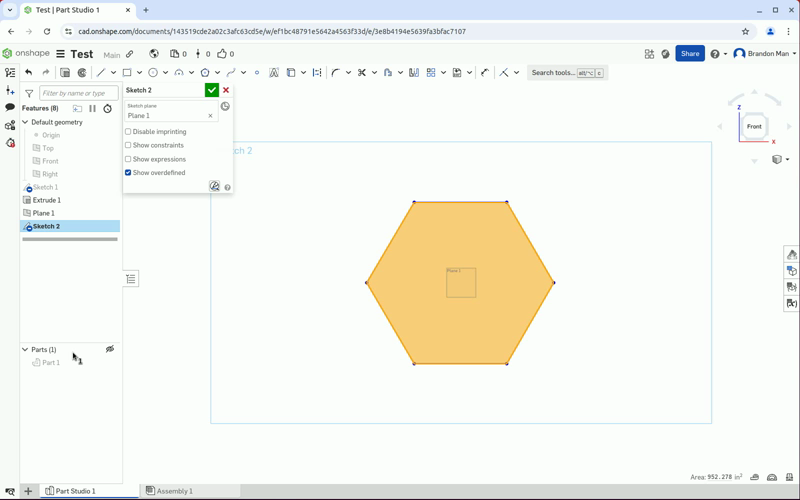
key(shift+y)
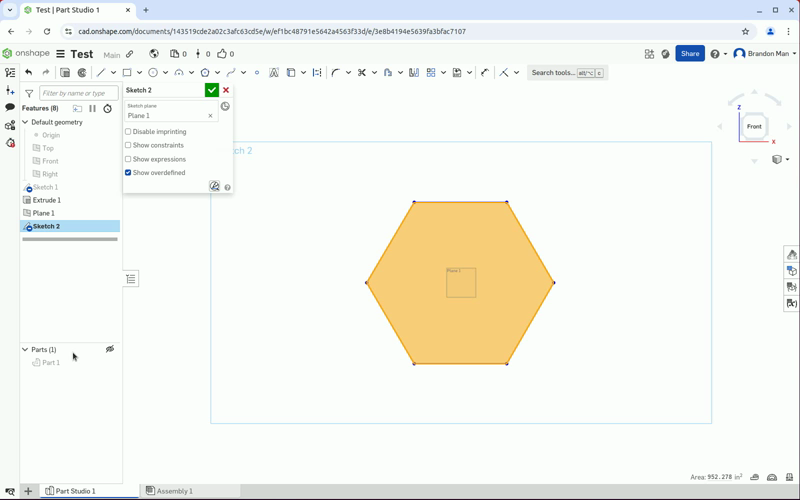
key(shift+e)
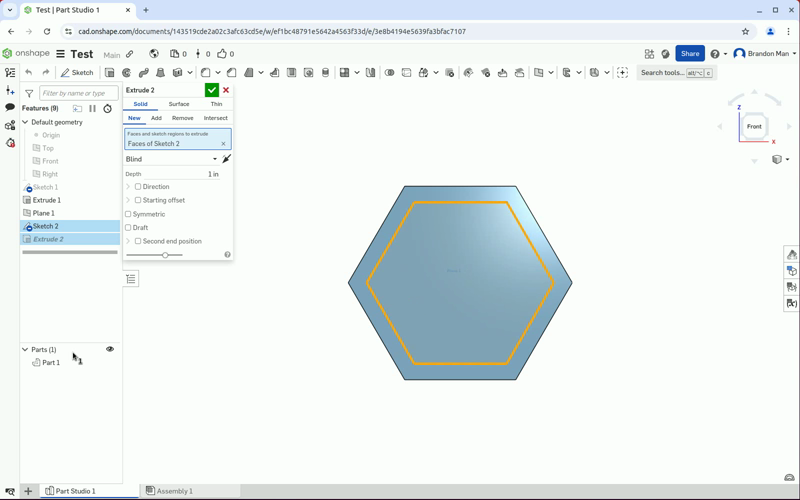
mouse_move(143, 106)
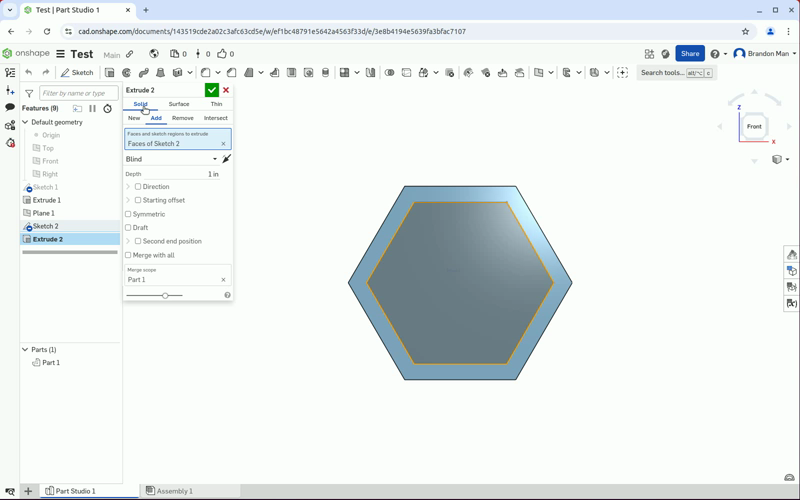
click(143, 106)
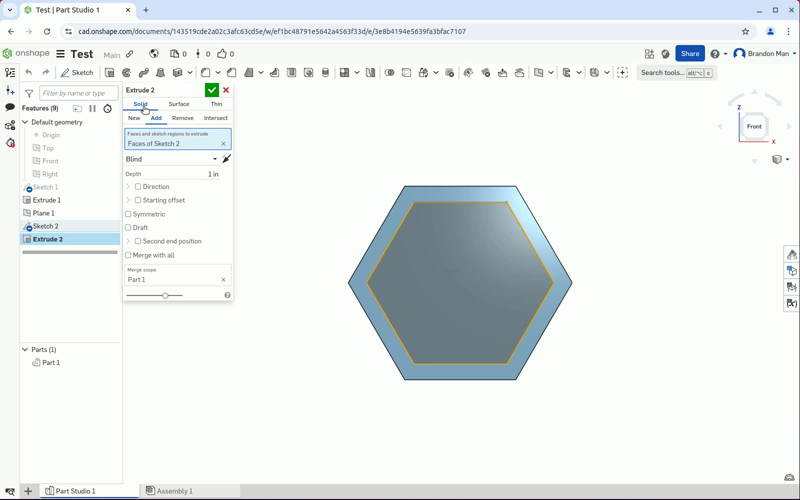
mouse_move(186, 120)
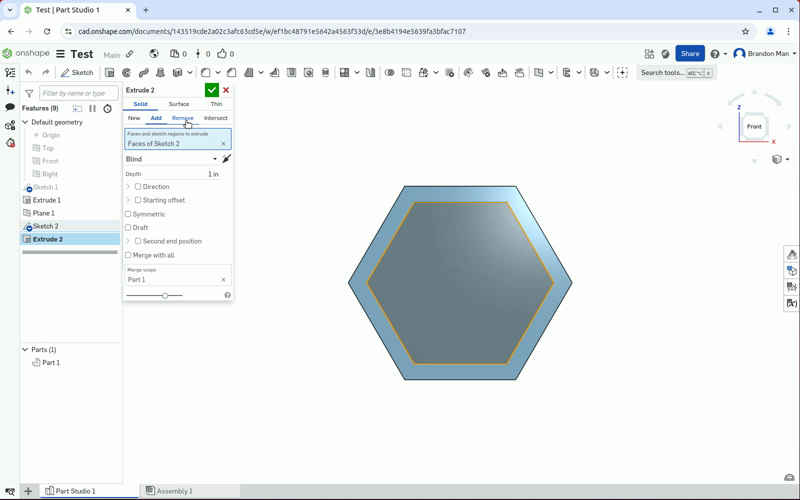
click(186, 120)
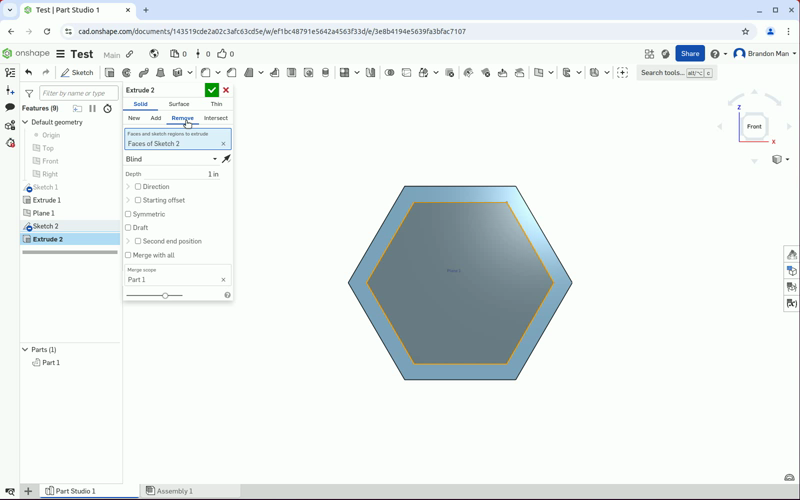
key(tab, 4)
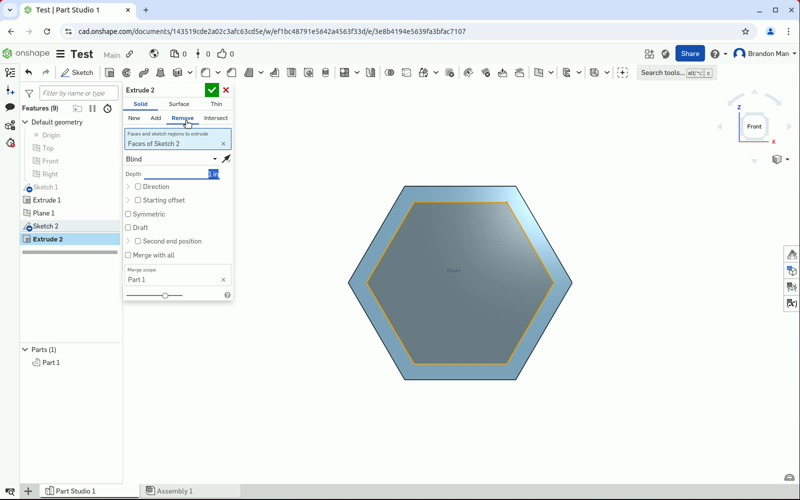
text(18.053)
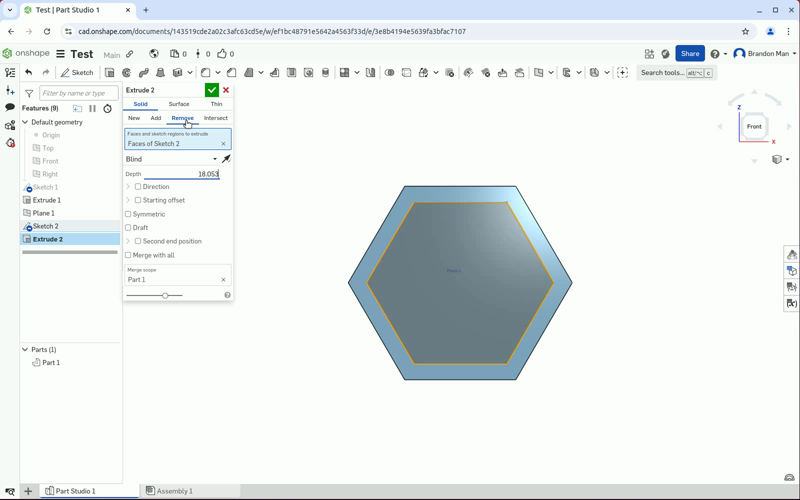
key(tab, 6)
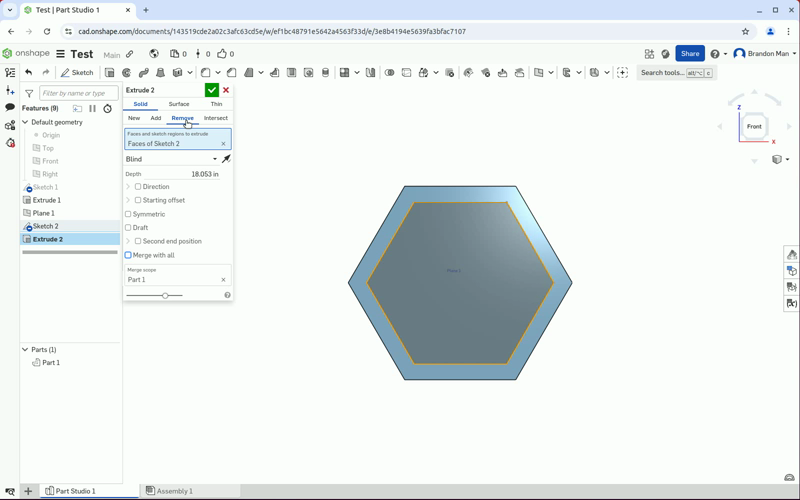
key(space)
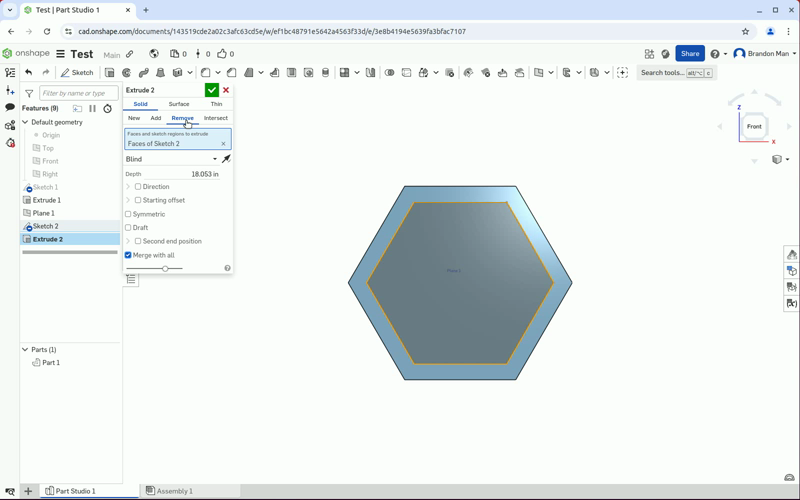
key(enter)
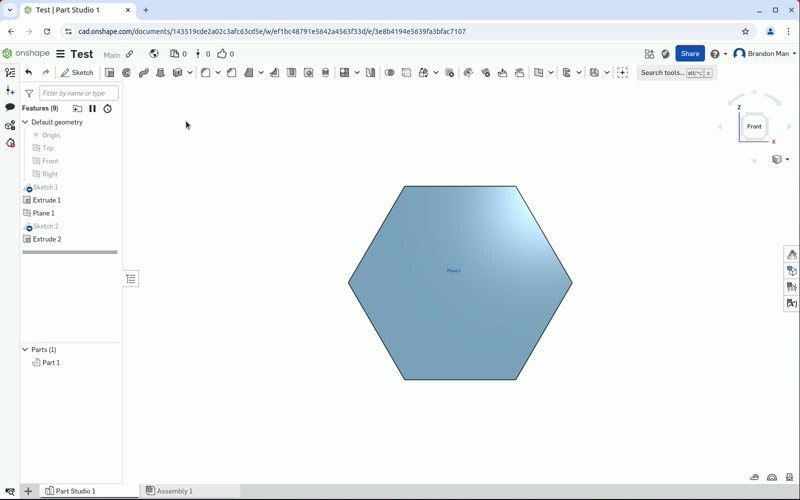
key(shift+h)
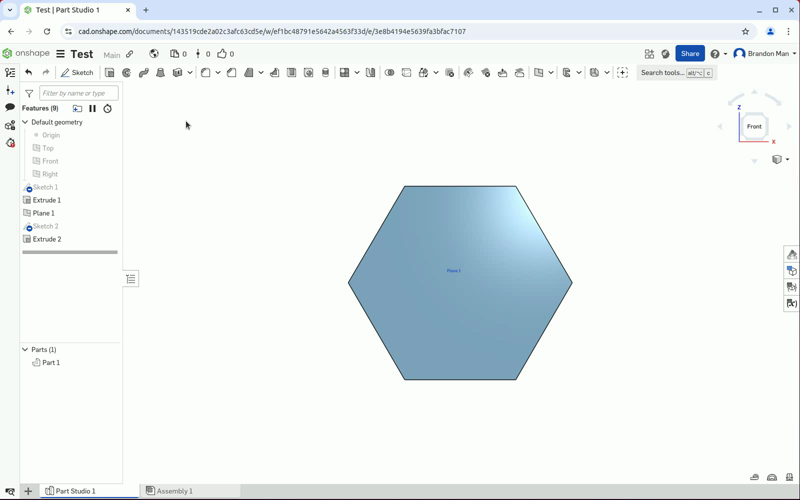
key(shift+h)
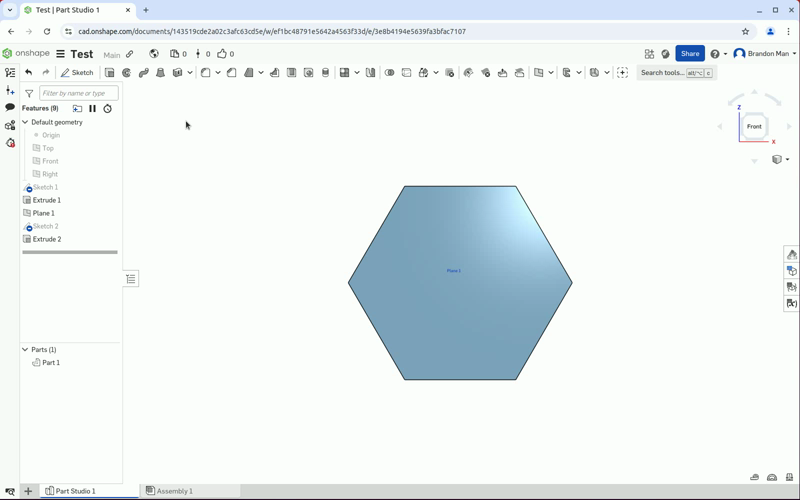
mouse_move(73, 189)
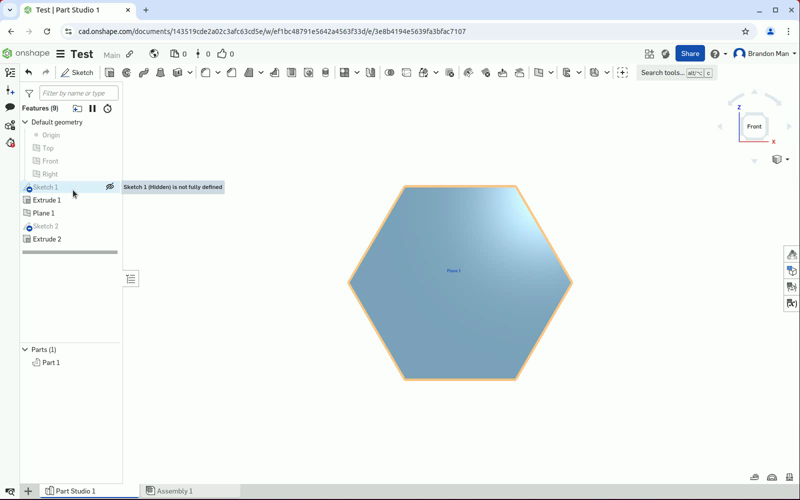
click(73, 189)
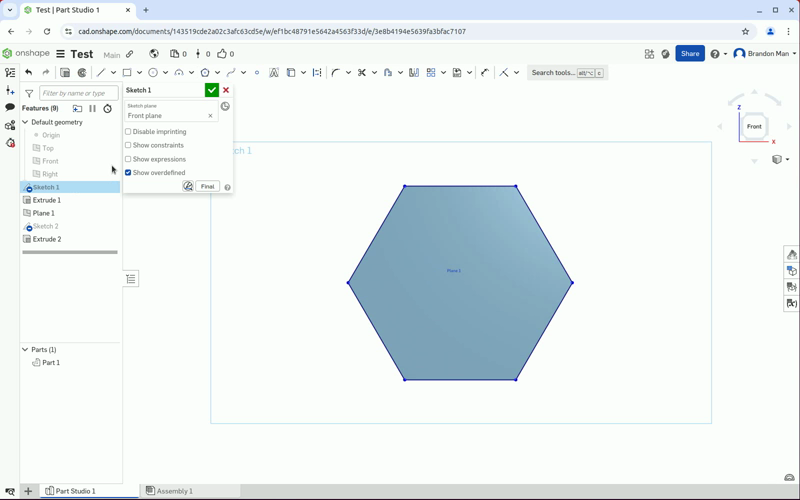
mouse_move(229, 92)
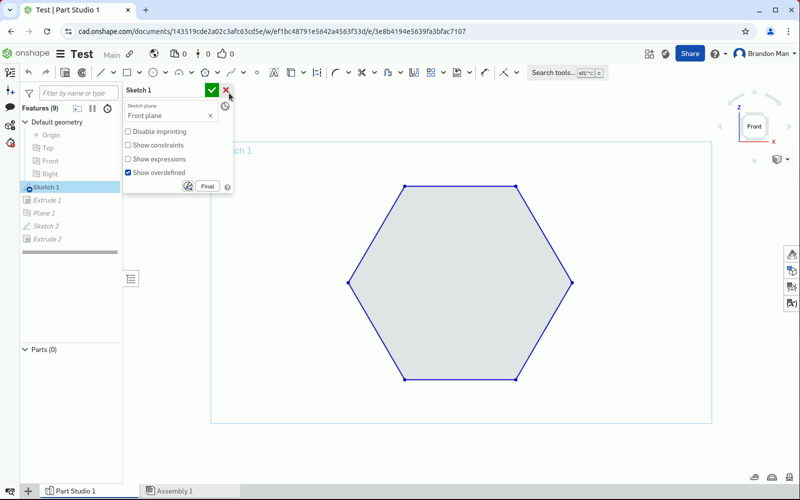
click(229, 92)
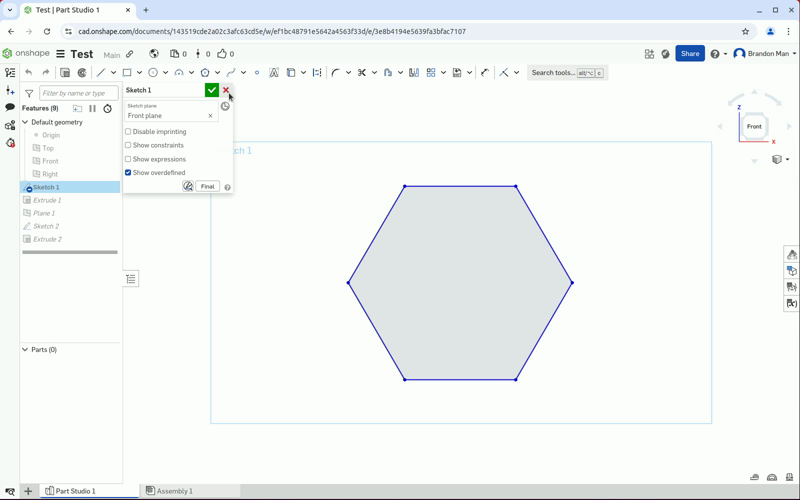
mouse_move(73, 352)
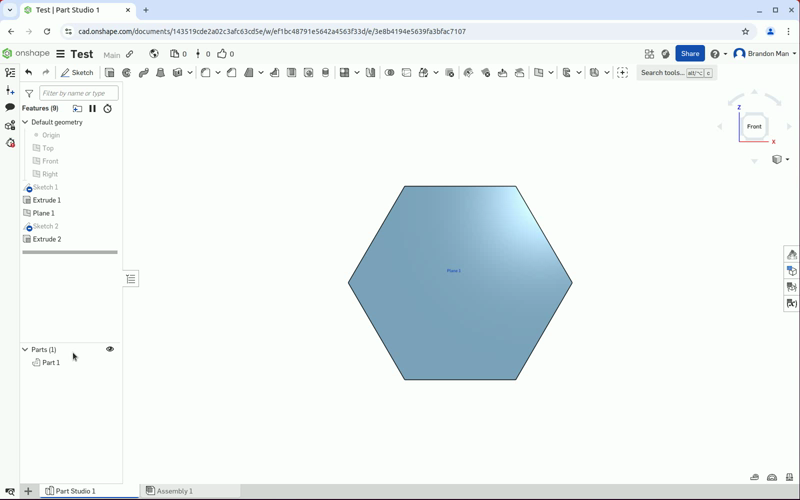
key(y)
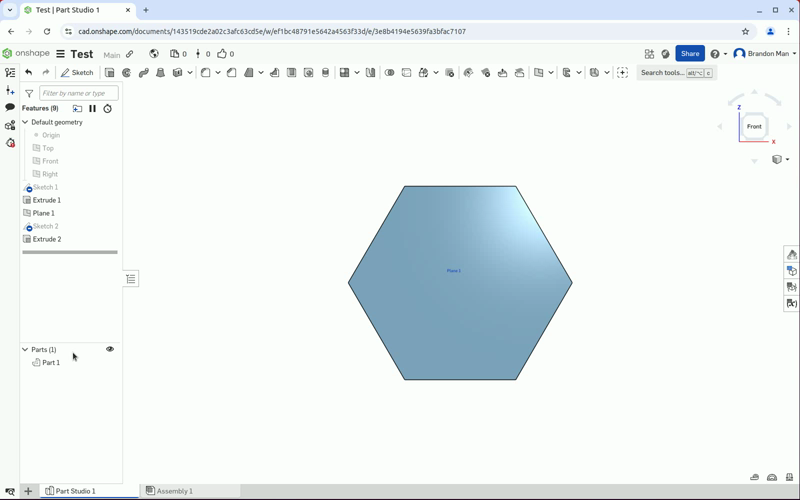
key(shift+p)
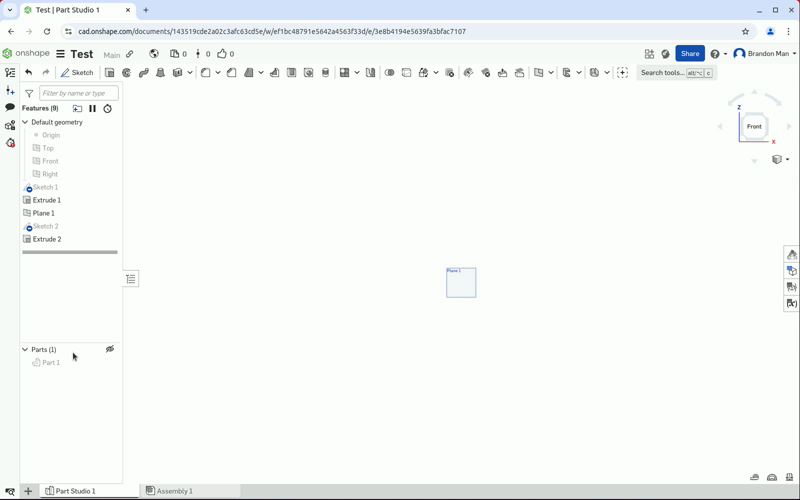
key(space)
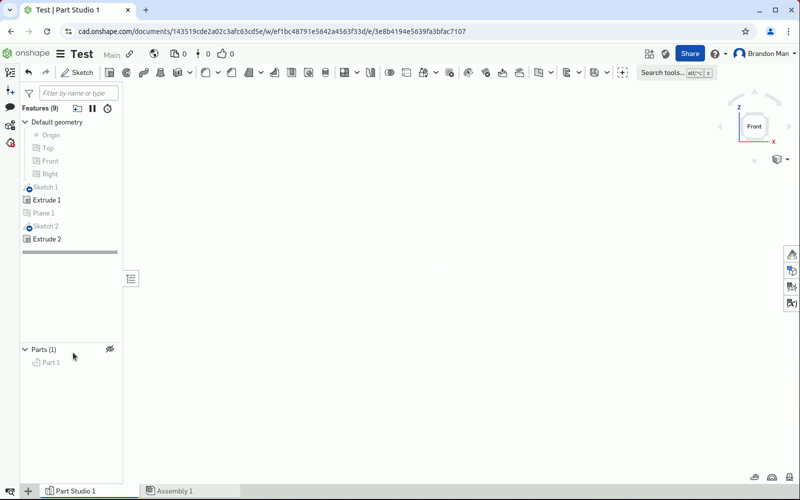
key_down(shift)
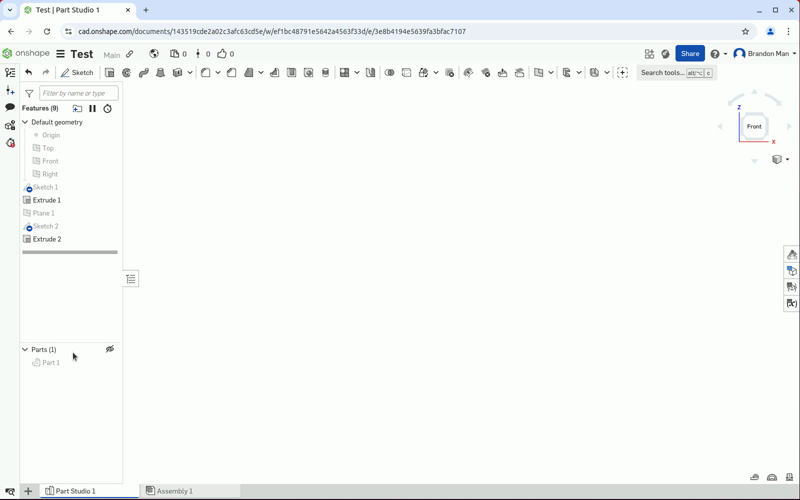
key(down)
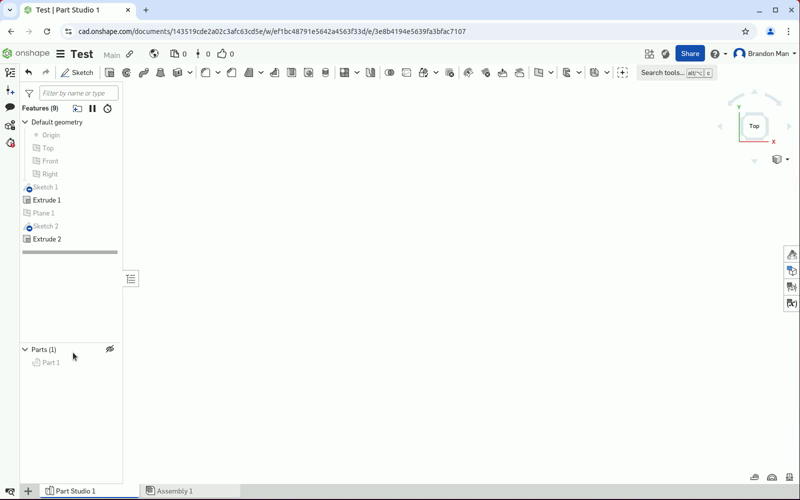
key_up(shift)
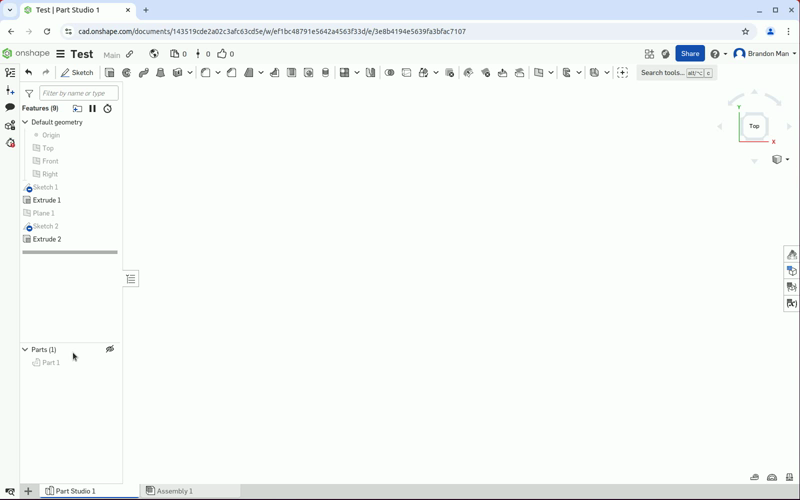
mouse_move(73, 352)
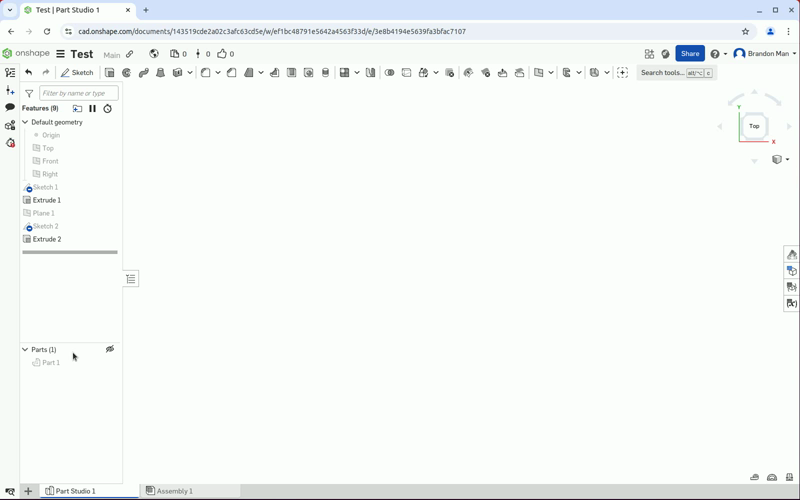
key(shift+y)
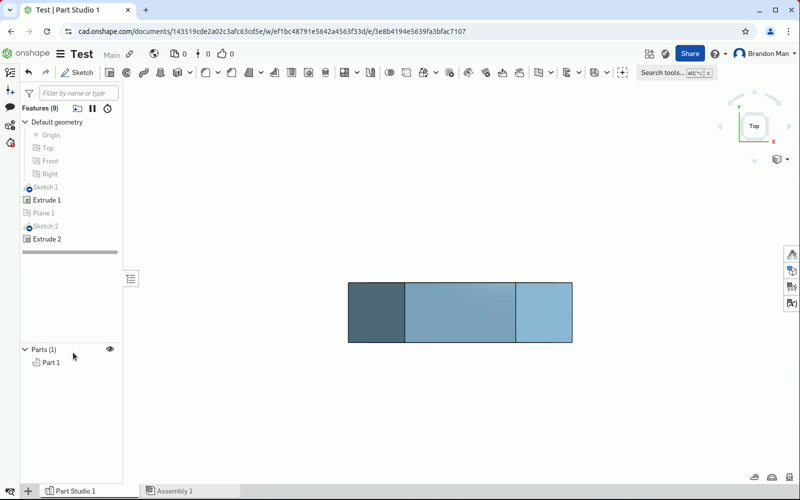
mouse_move(541, 75)
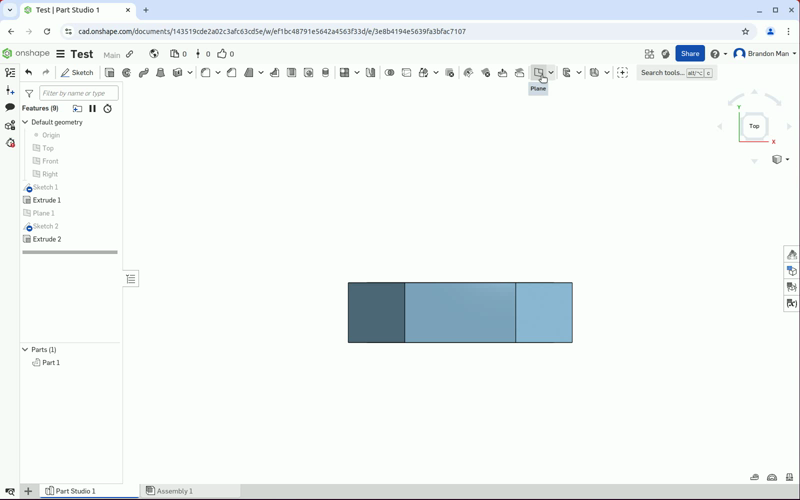
click(541, 75)
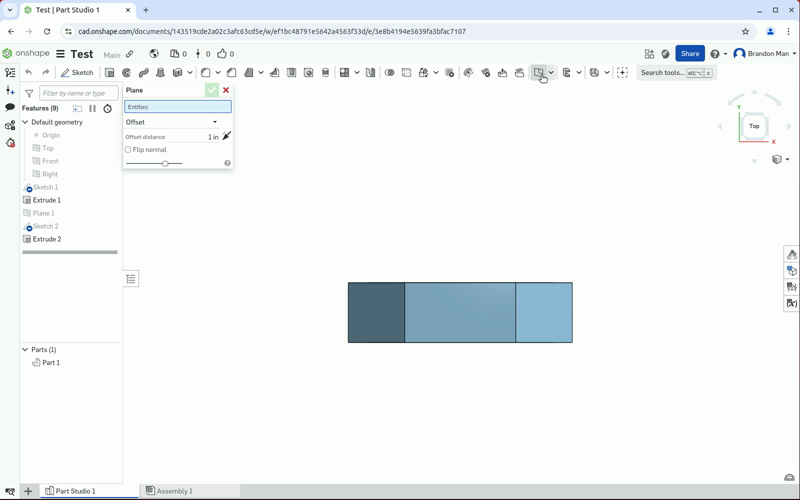
mouse_move(73, 150)
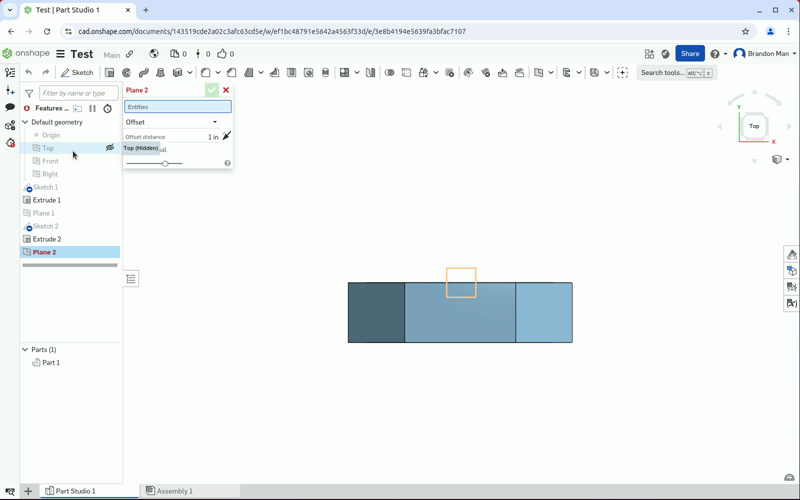
click(73, 150)
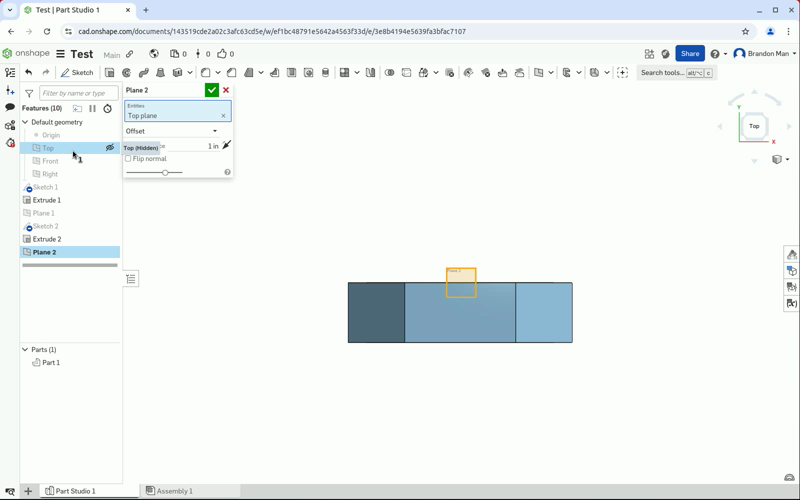
key(tab, 2)
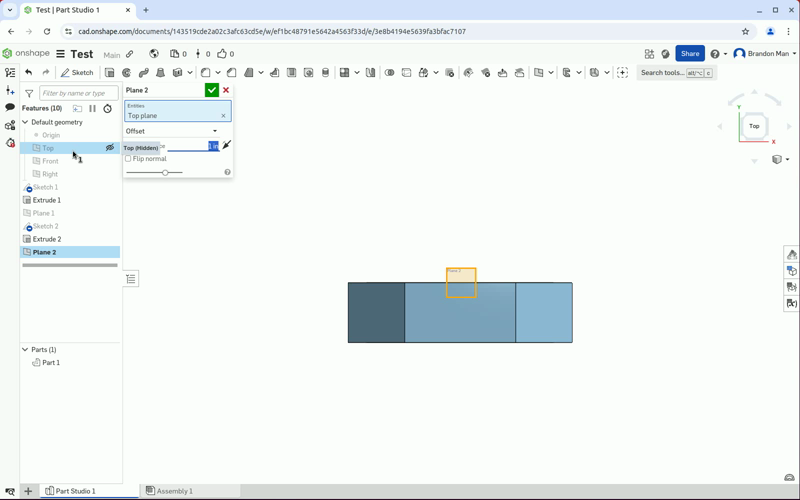
text(19.966)
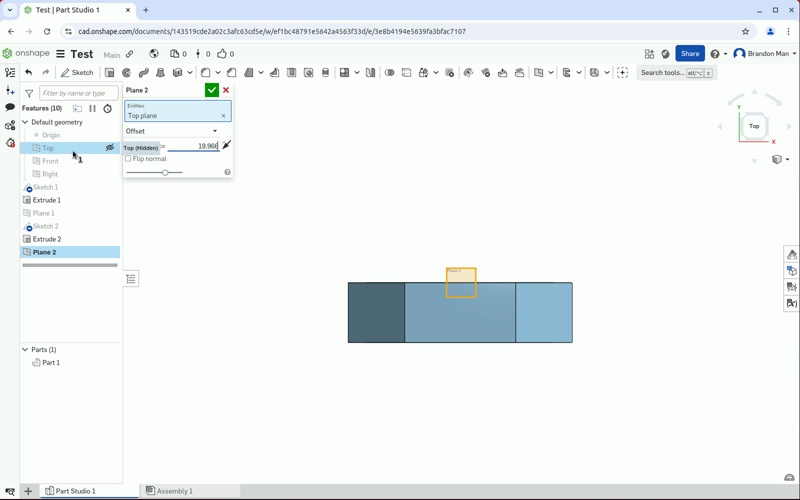
key(enter, 2)
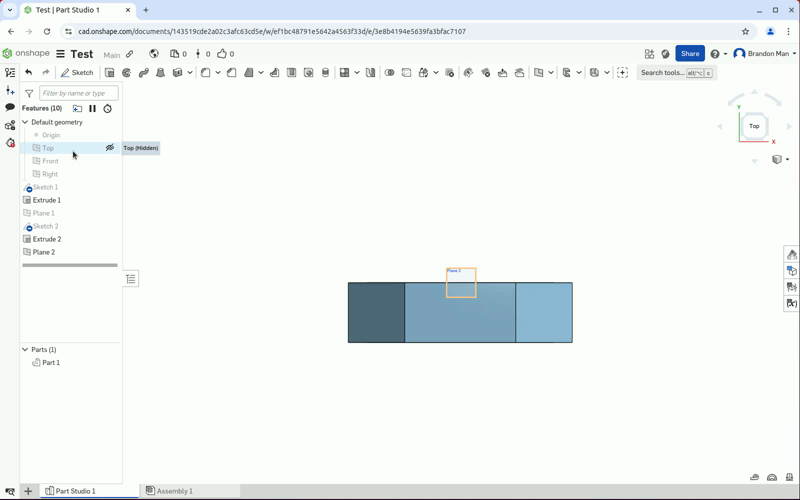
key(shift+s)
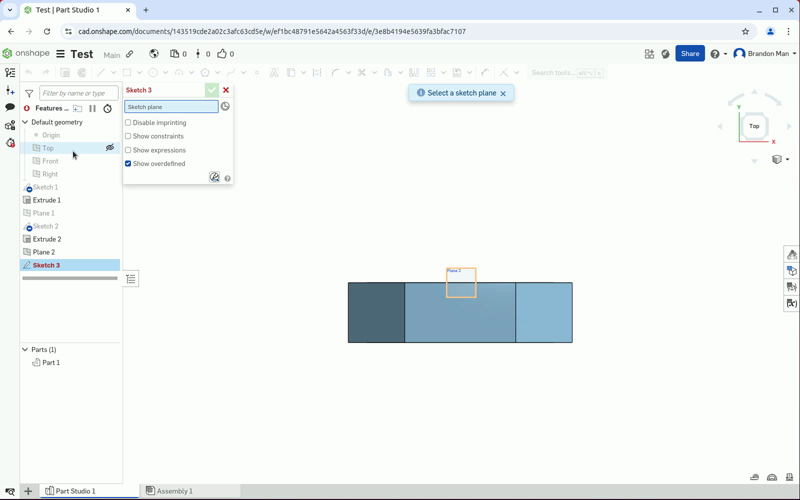
mouse_move(73, 254)
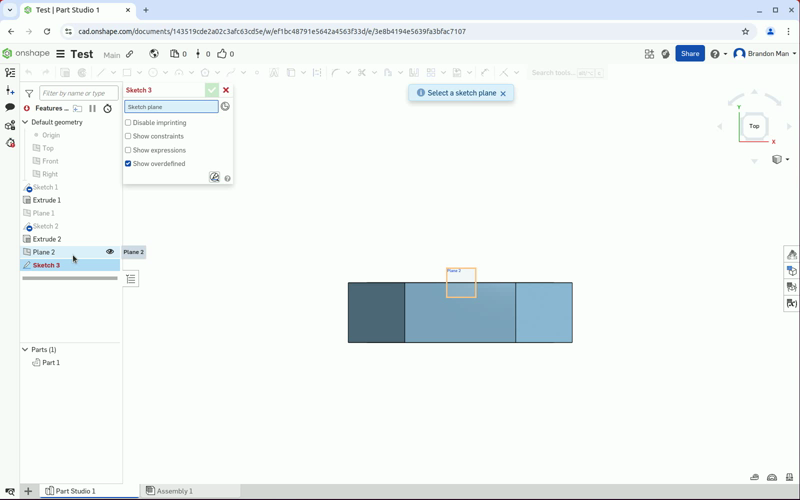
click(73, 254)
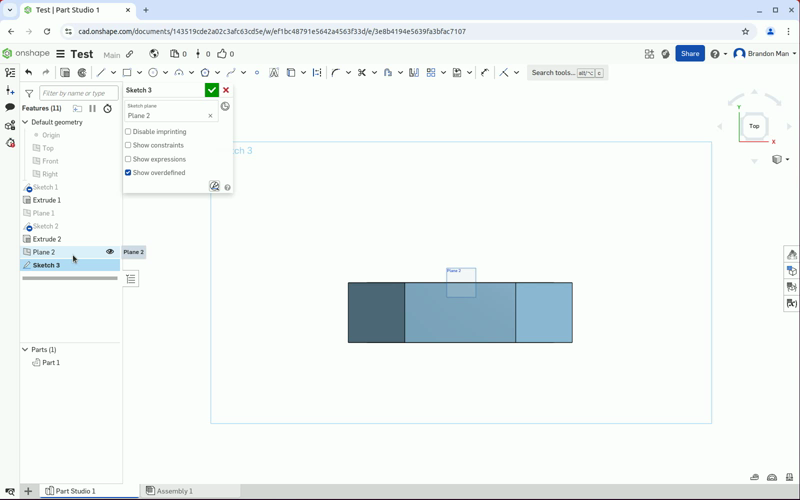
mouse_move(73, 352)
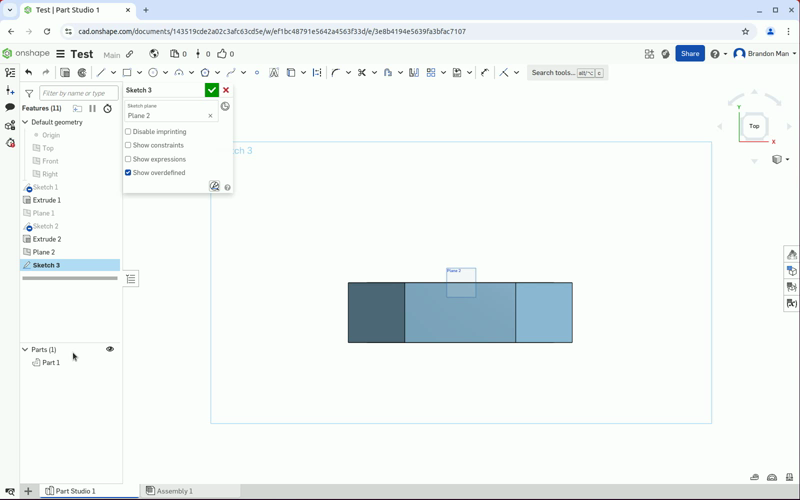
key(y)
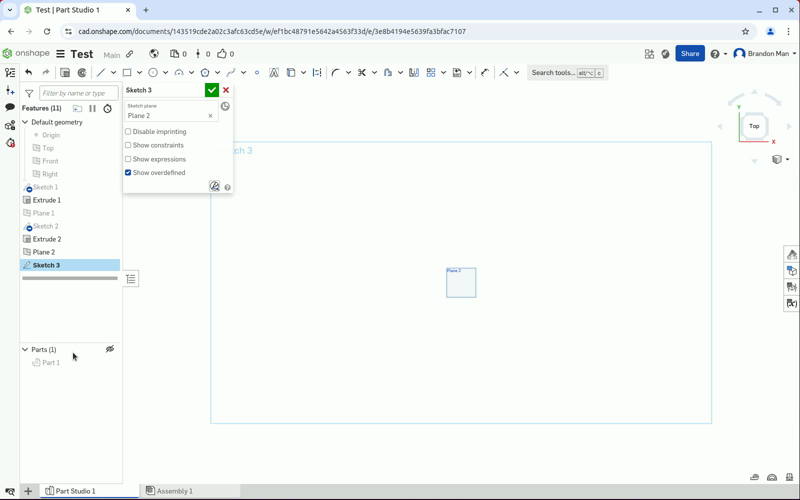
key(l)
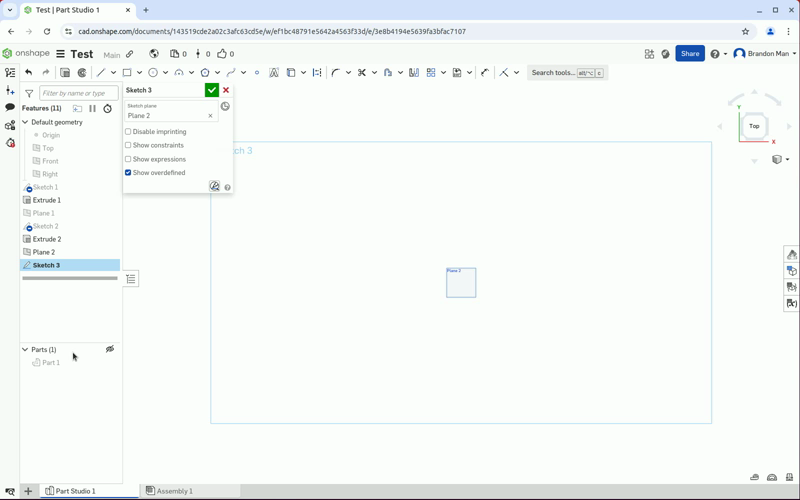
key_down(shift)
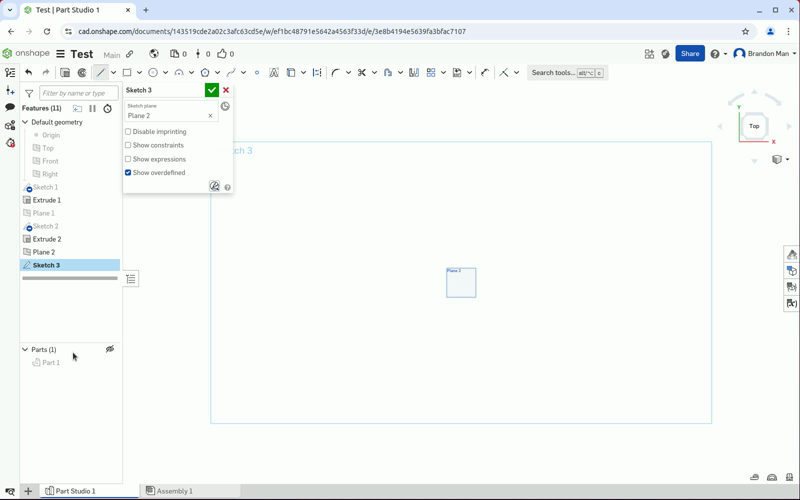
mouse_move(420, 342)
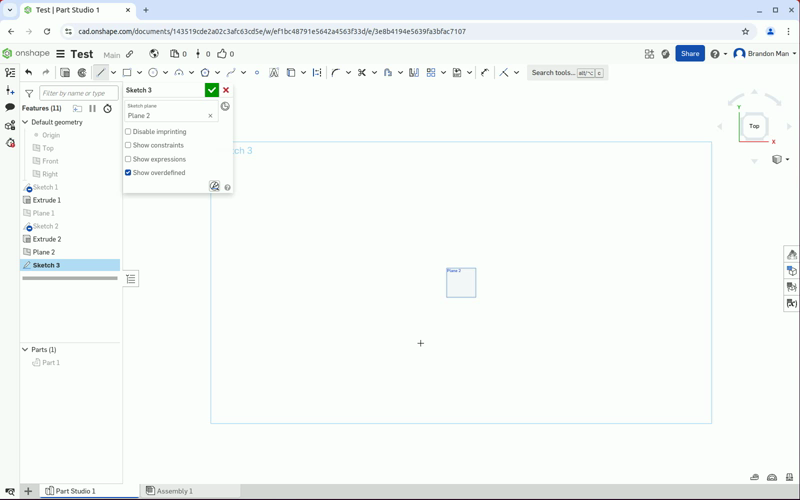
click(420, 342)
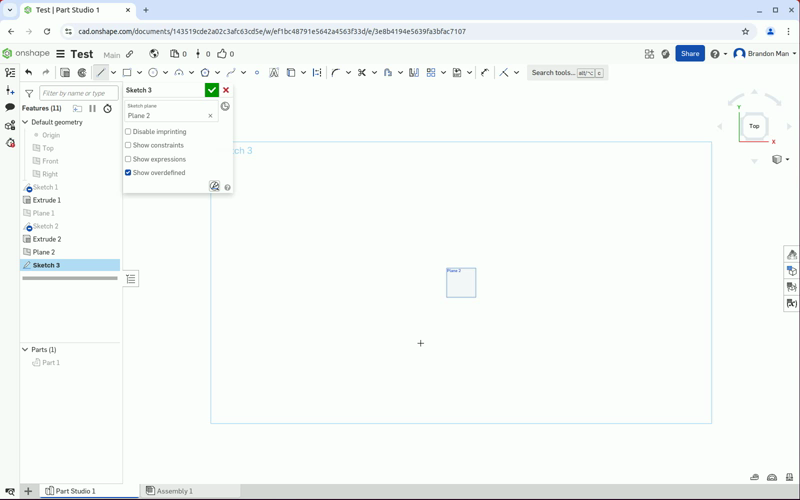
key_up(shift)
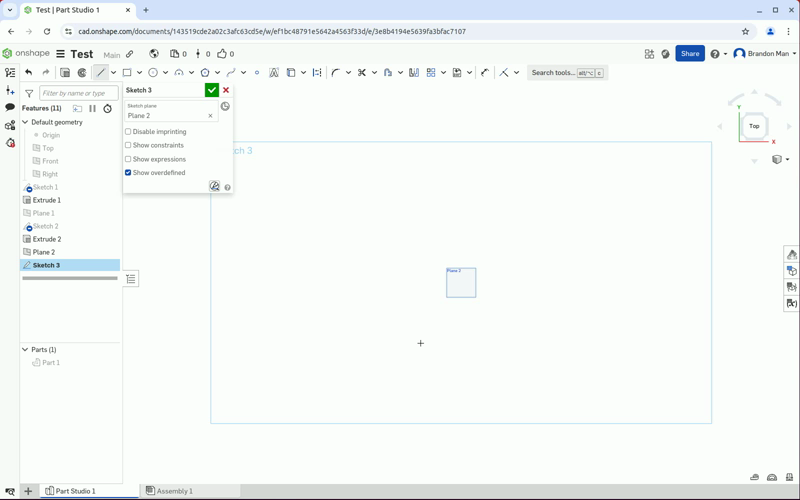
key_down(shift)
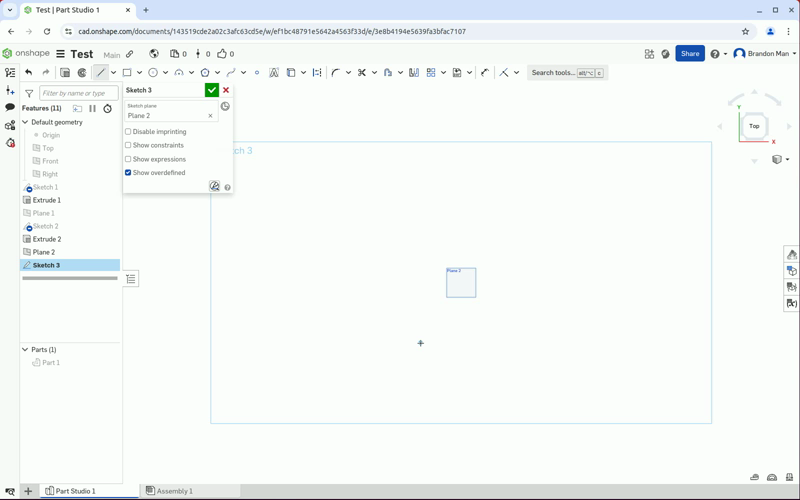
mouse_move(498, 342)
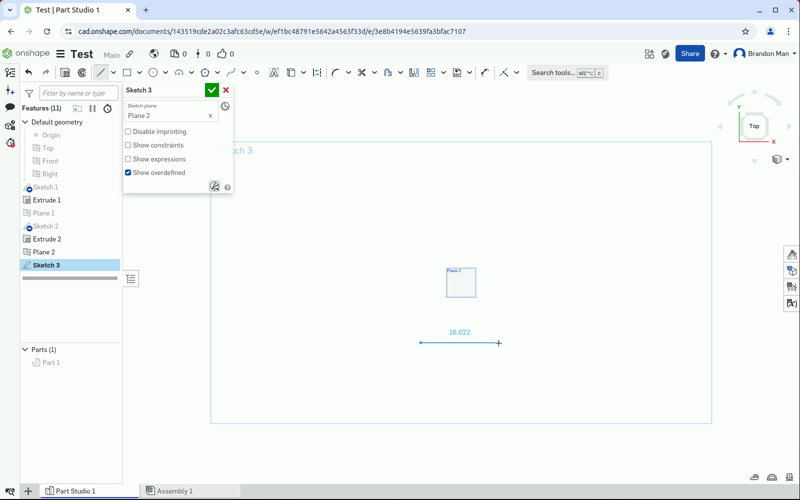
click(498, 342)
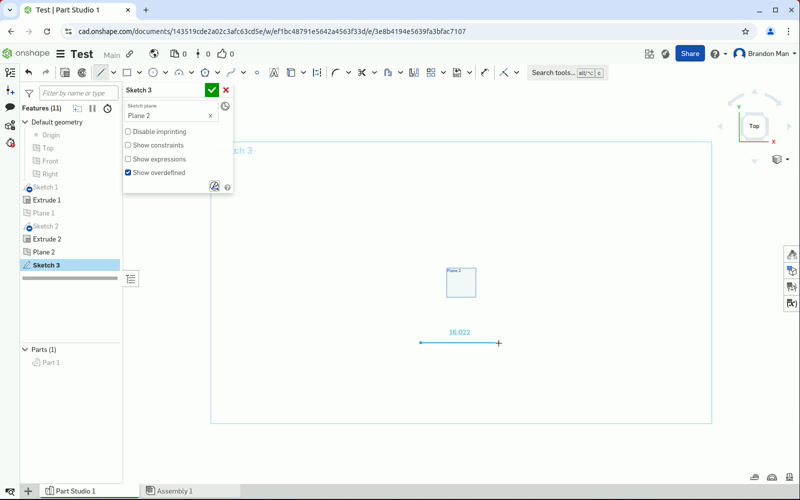
key_up(shift)
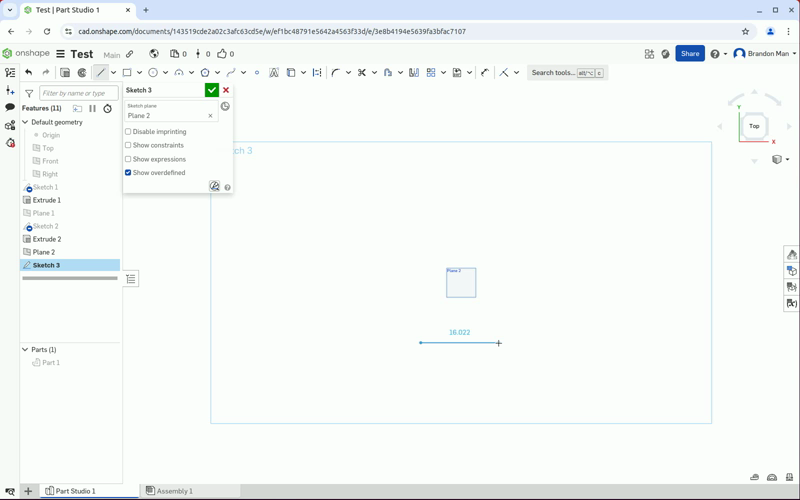
key_down(shift)
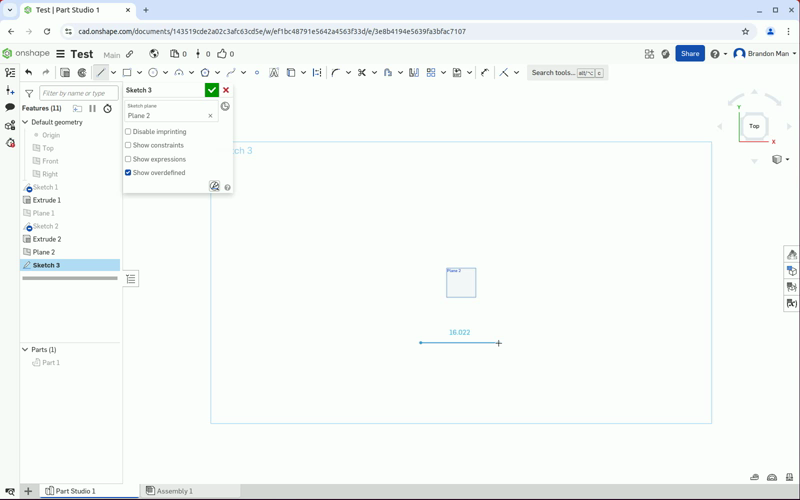
mouse_move(528, 342)
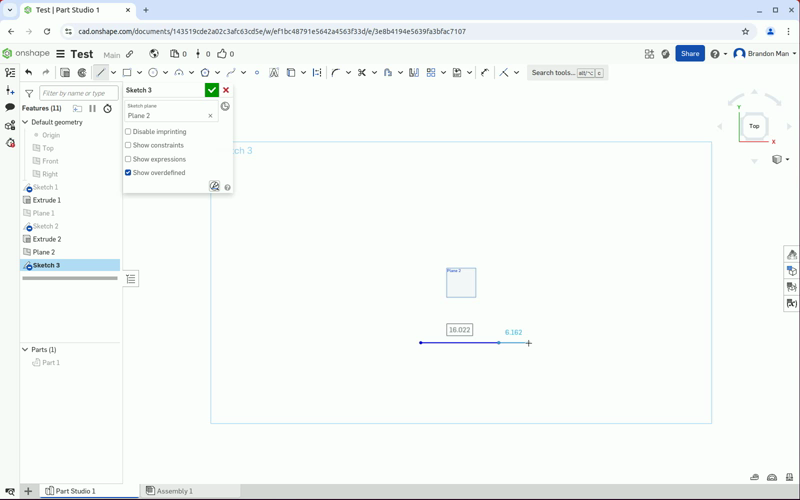
mouse_move(498, 282)
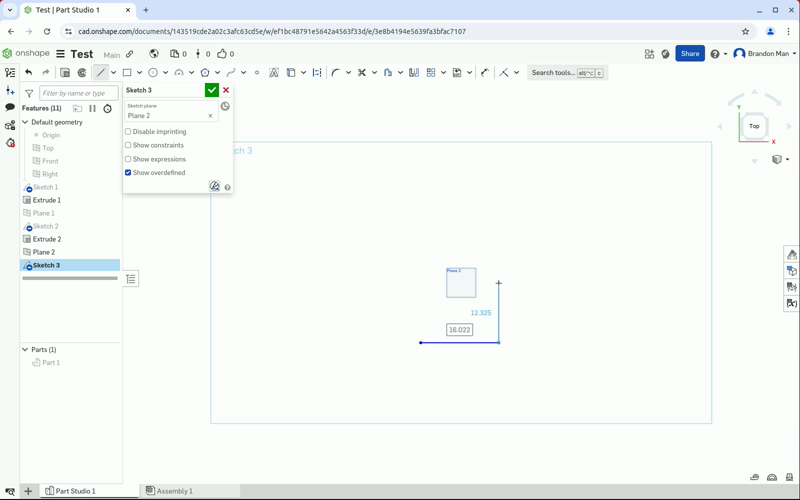
click(498, 282)
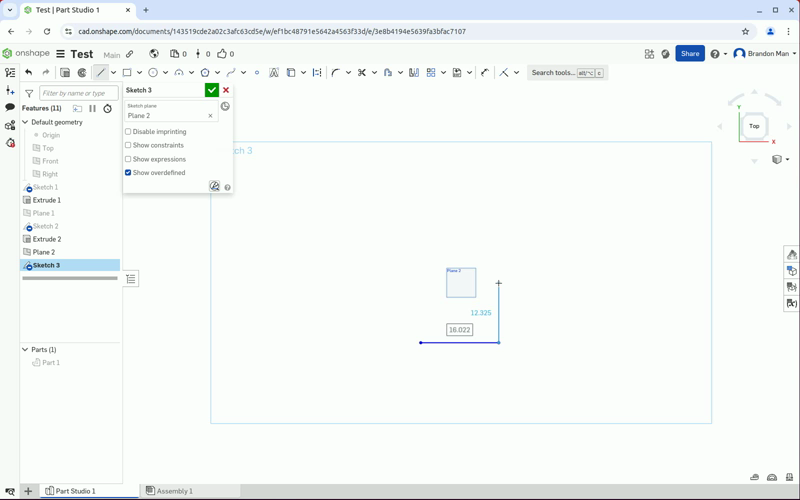
key_up(shift)
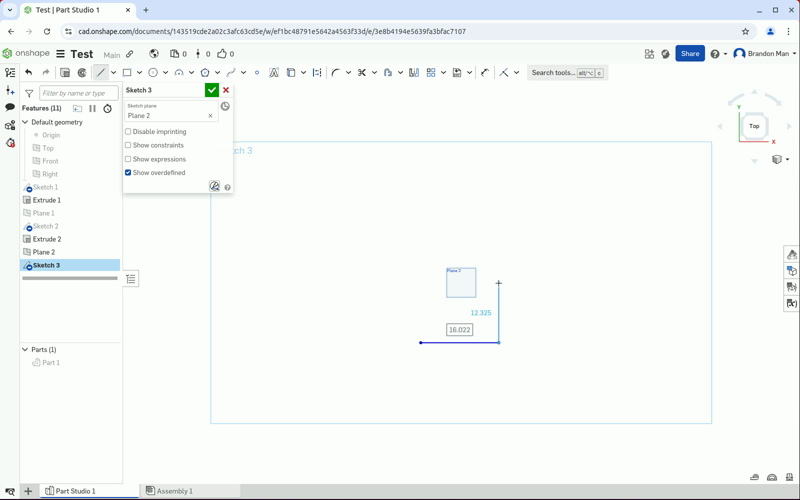
key_down(shift)
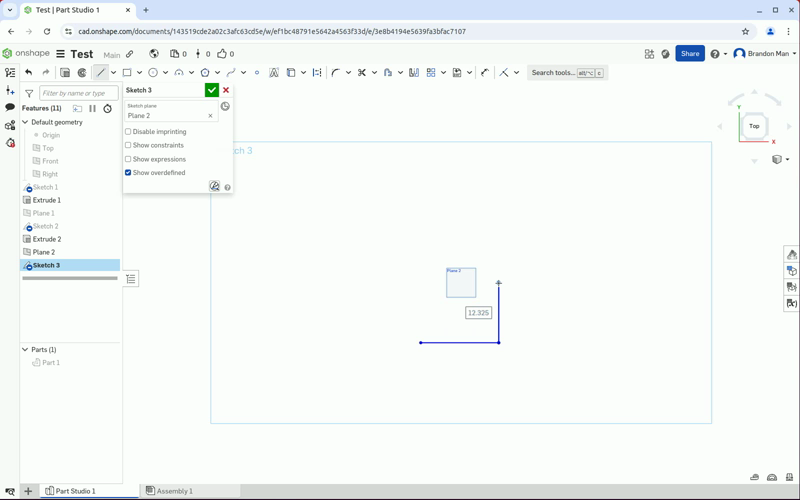
mouse_move(420, 282)
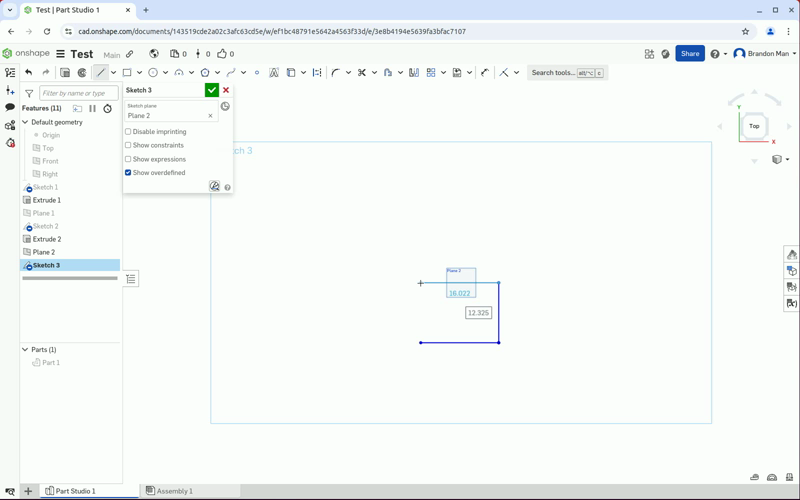
click(420, 282)
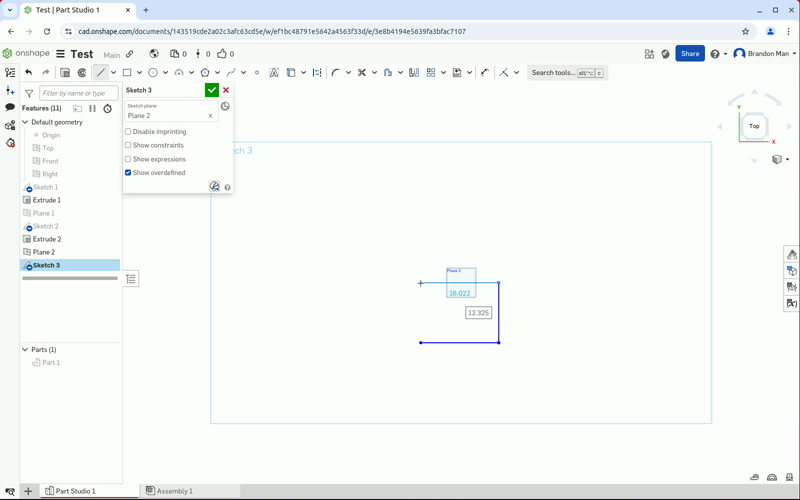
key_up(shift)
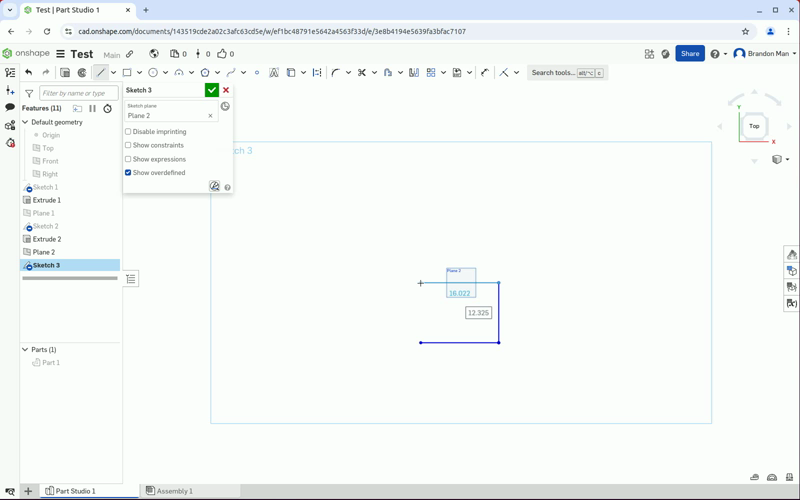
mouse_move(450, 282)
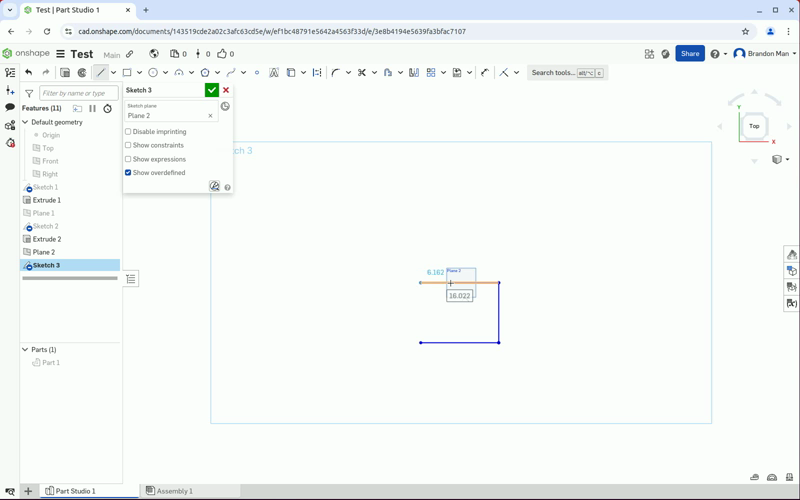
key_down(shift)
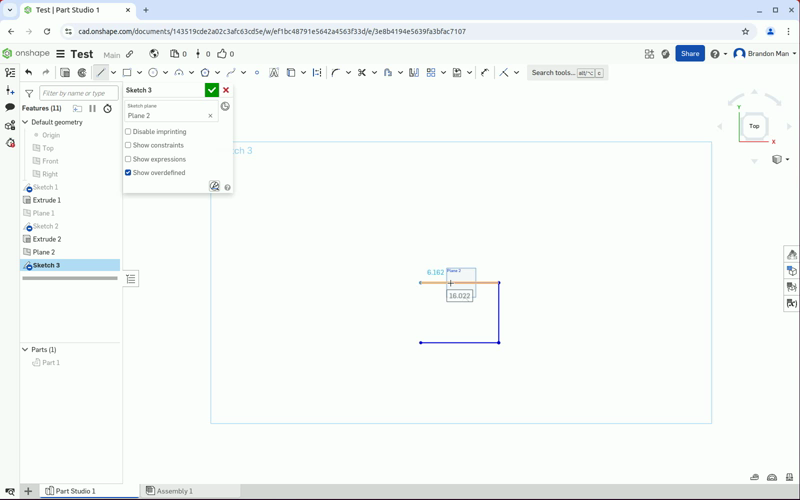
mouse_move(420, 342)
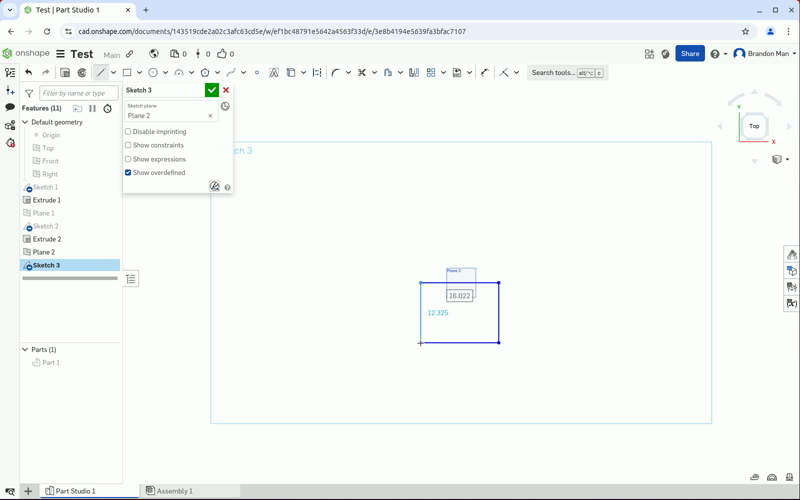
key_up(shift)
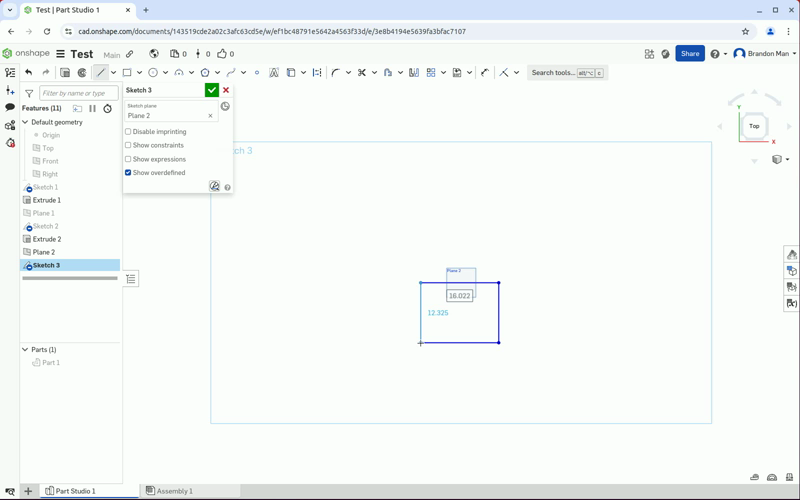
click(420, 342)
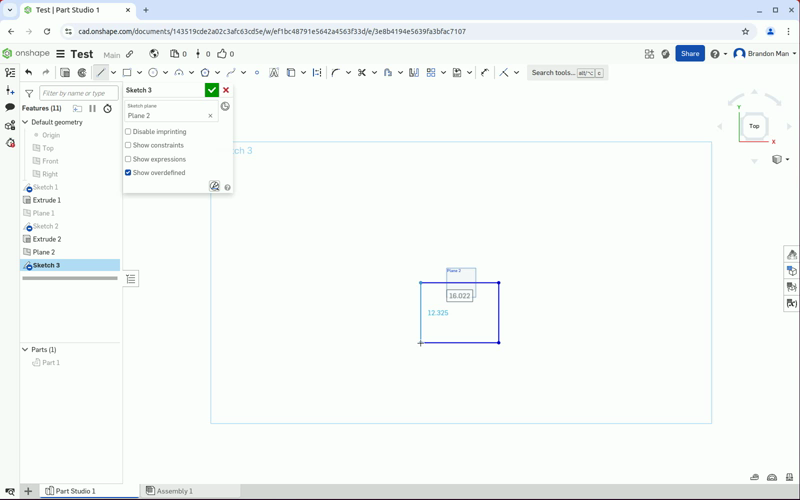
key(esc)
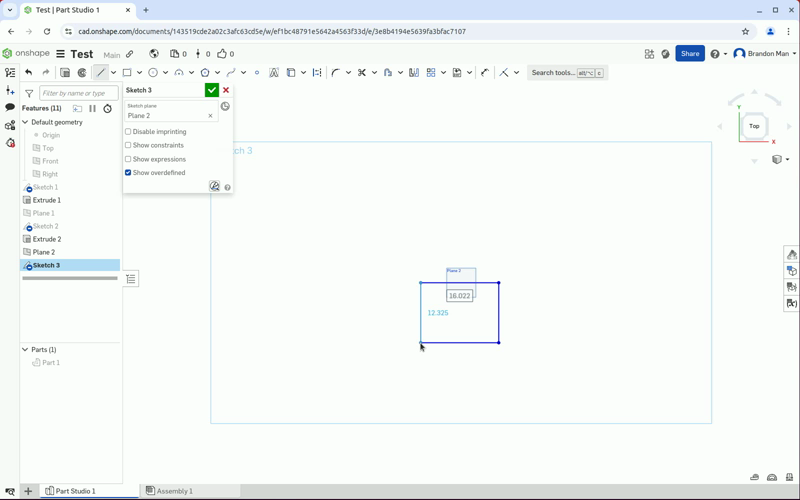
mouse_move(432, 304)
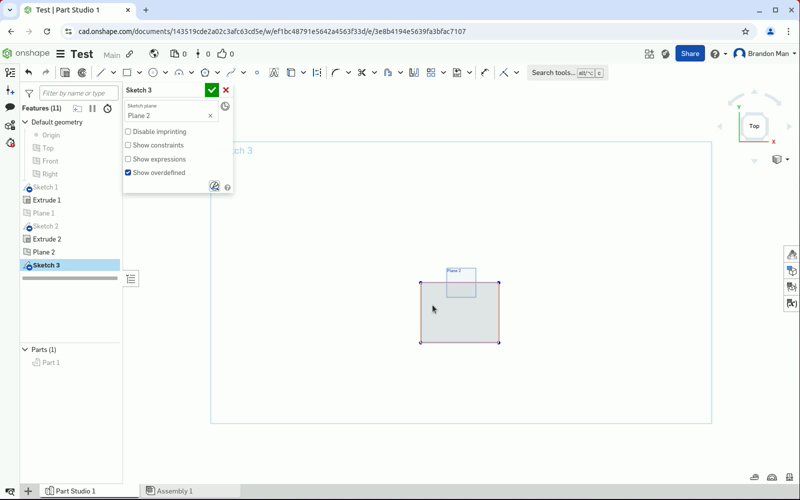
click(432, 304)
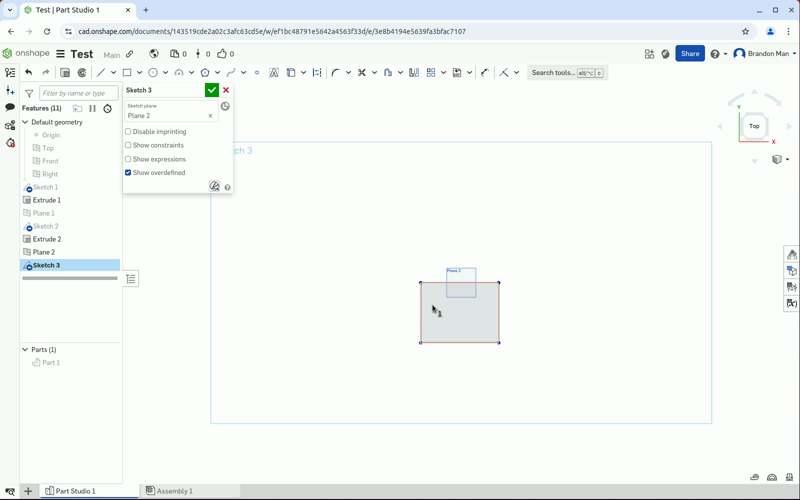
mouse_move(73, 352)
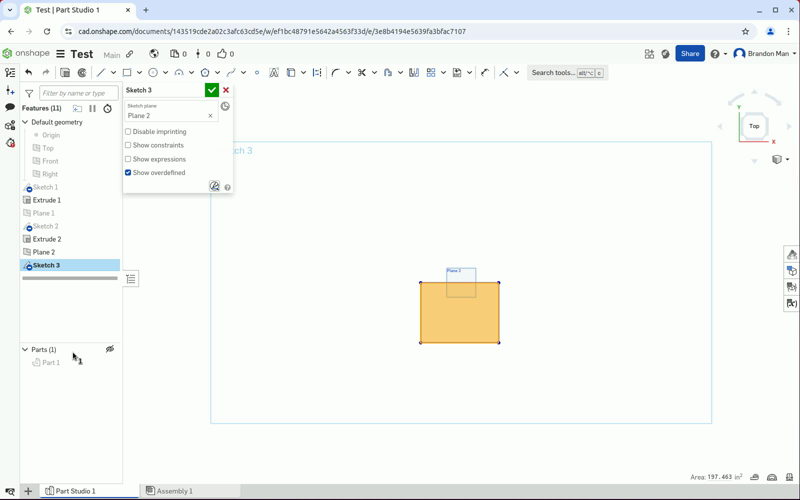
key(shift+y)
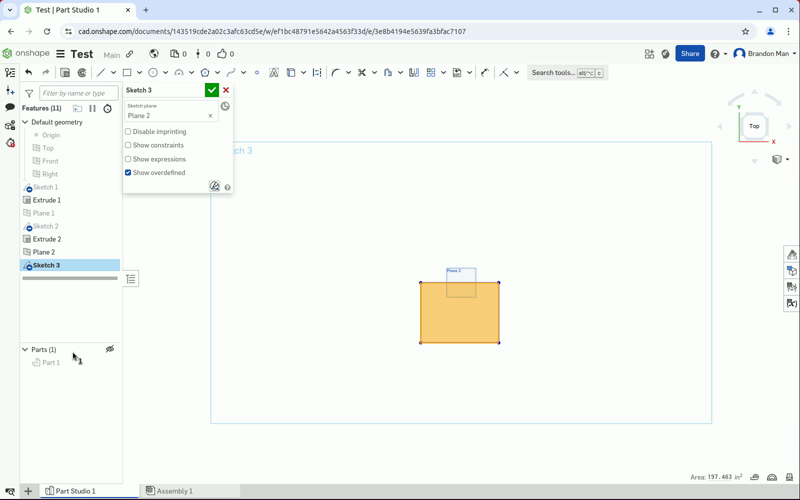
key(shift+e)
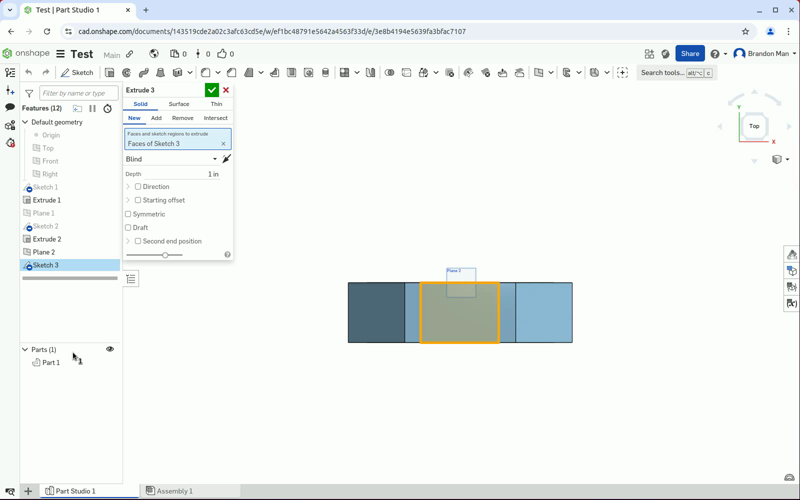
mouse_move(143, 106)
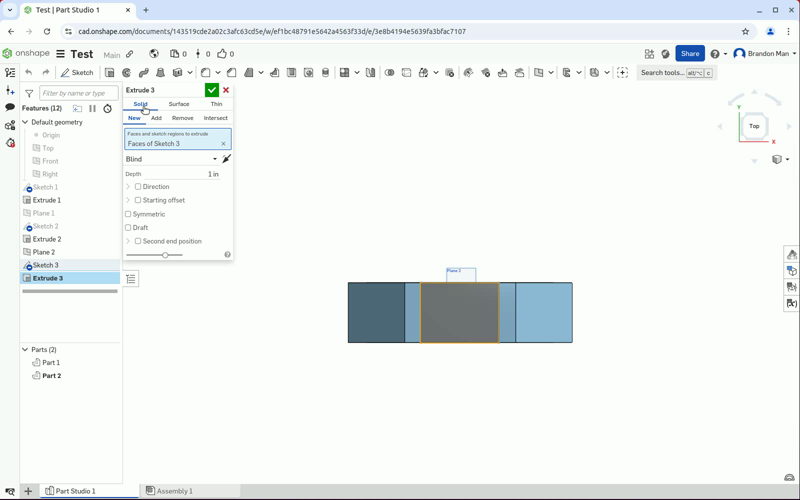
click(143, 106)
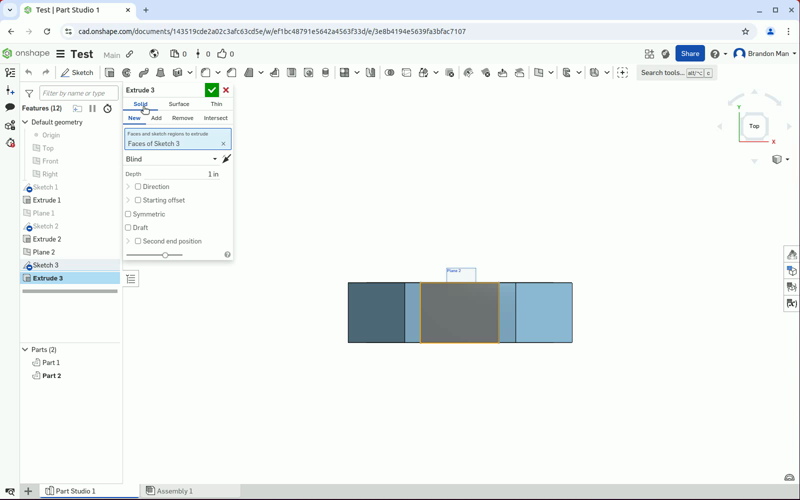
mouse_move(137, 120)
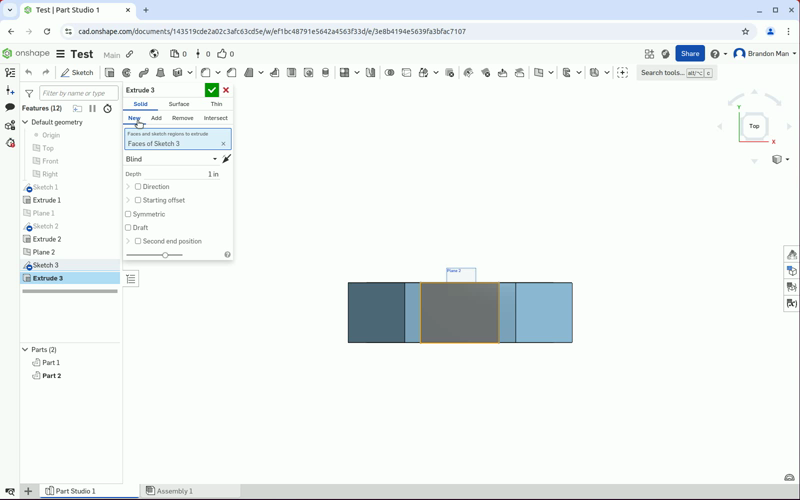
click(137, 120)
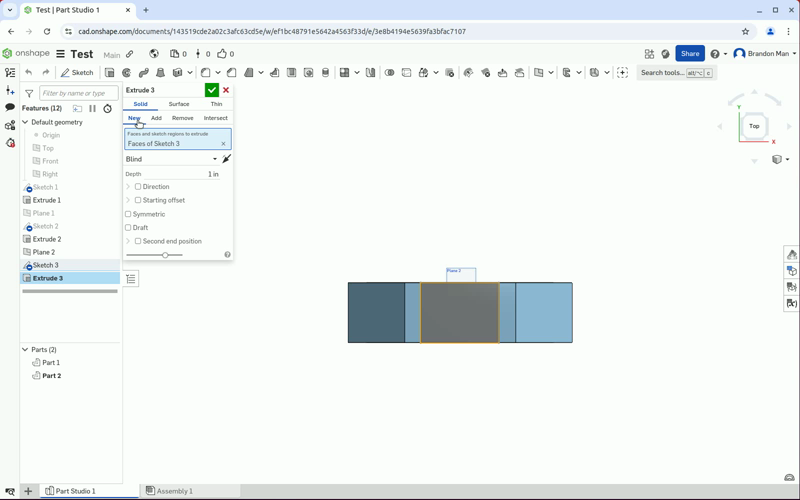
key(tab, 4)
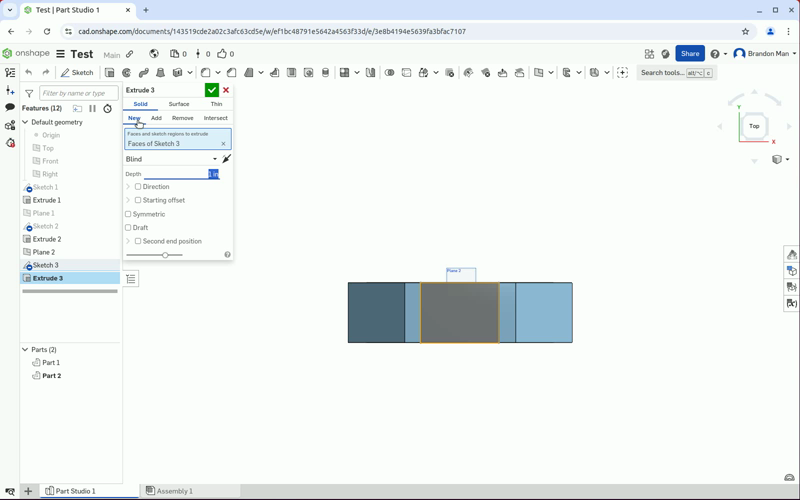
text(1.926)
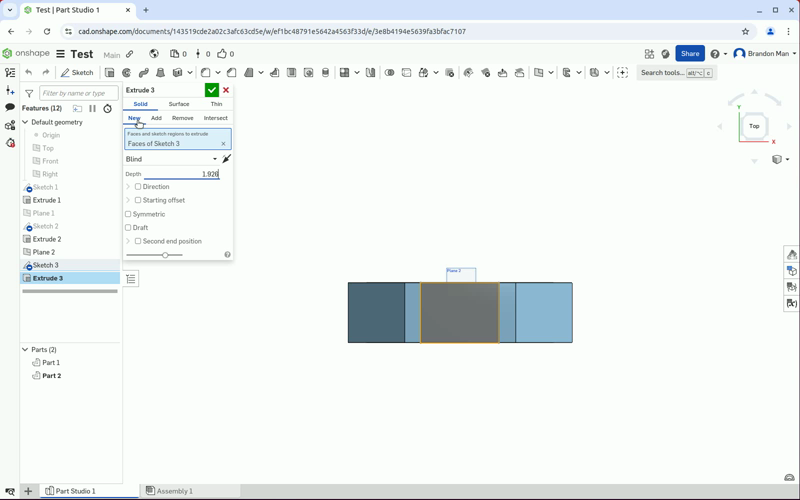
key(enter)
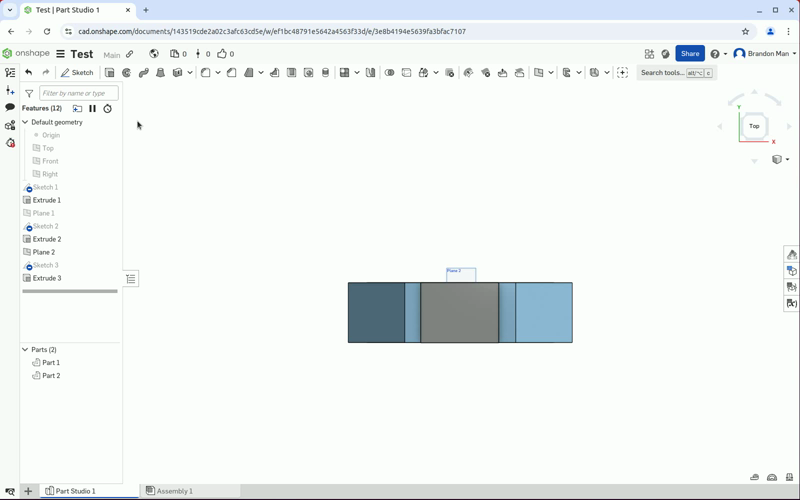
key(shift+h)
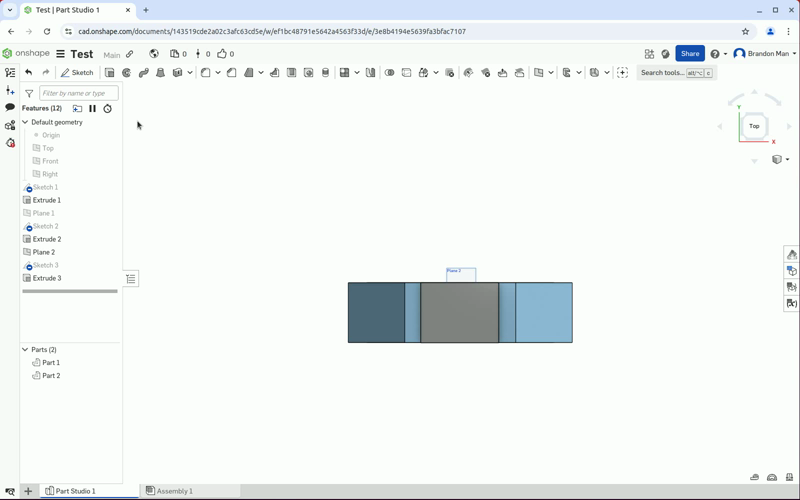
key(shift+h)
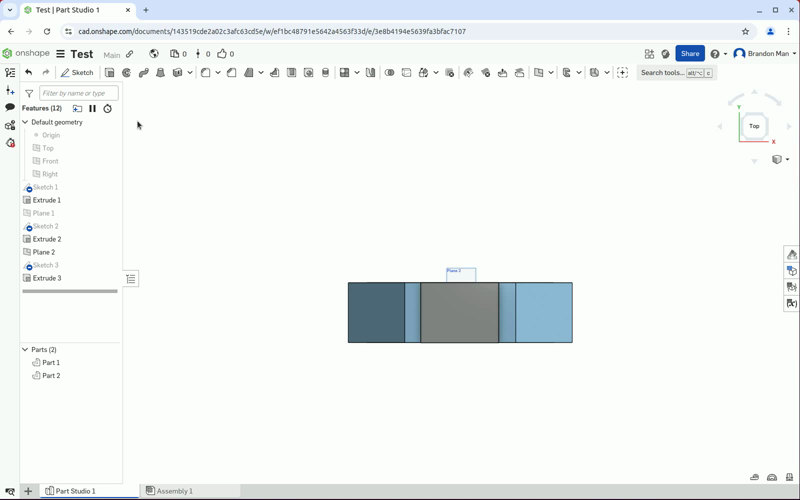
mouse_move(73, 189)
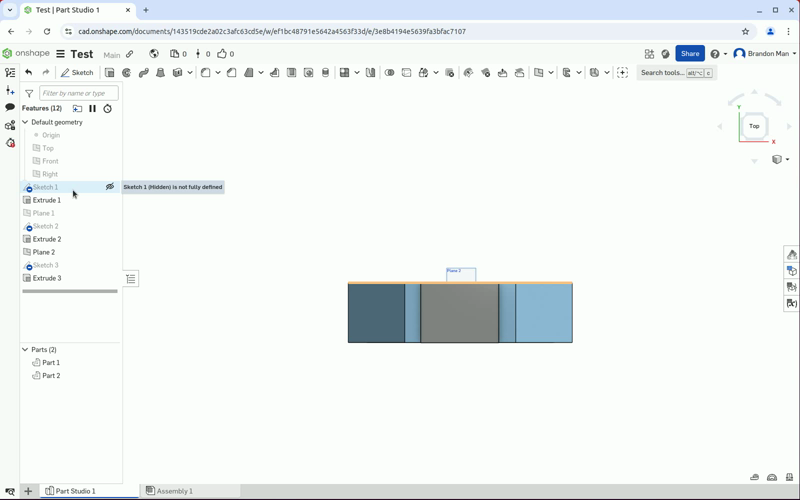
click(73, 189)
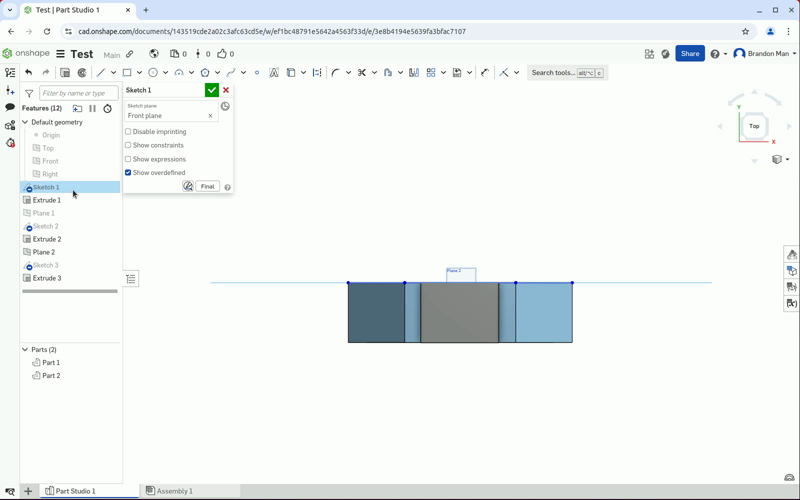
mouse_move(229, 92)
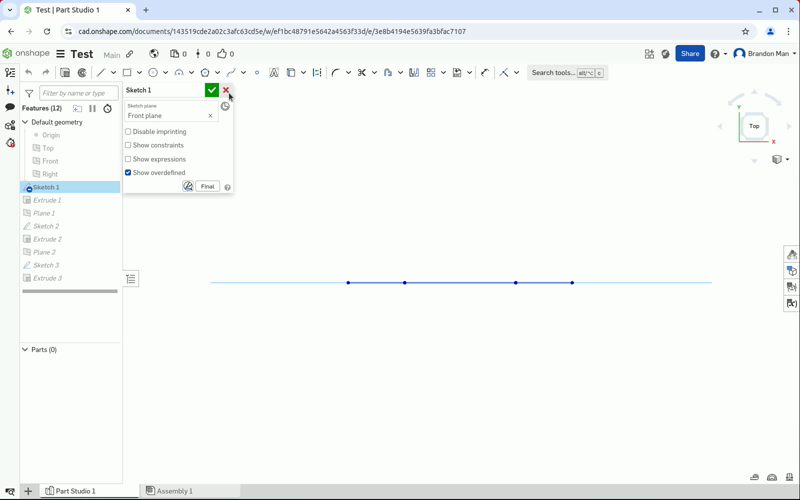
click(229, 92)
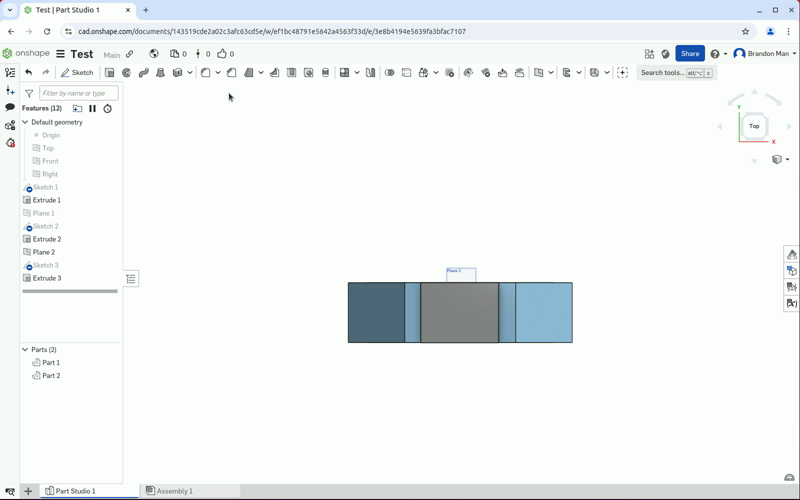
mouse_move(541, 75)
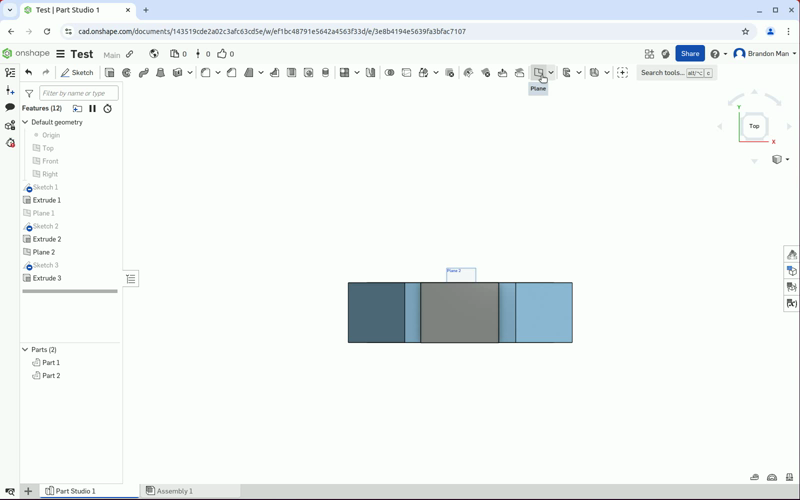
click(541, 75)
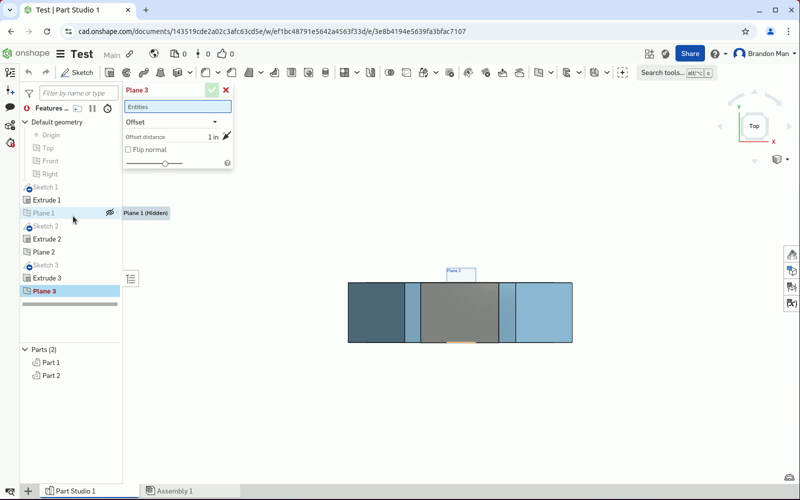
scroll(3)
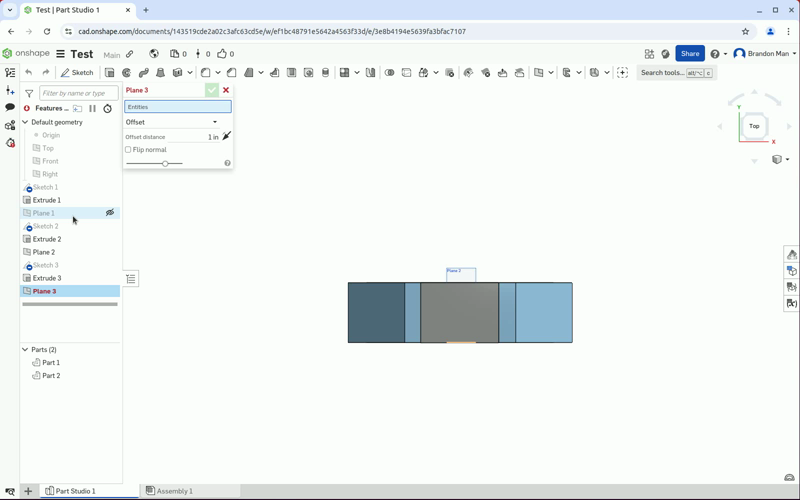
mouse_move(73, 150)
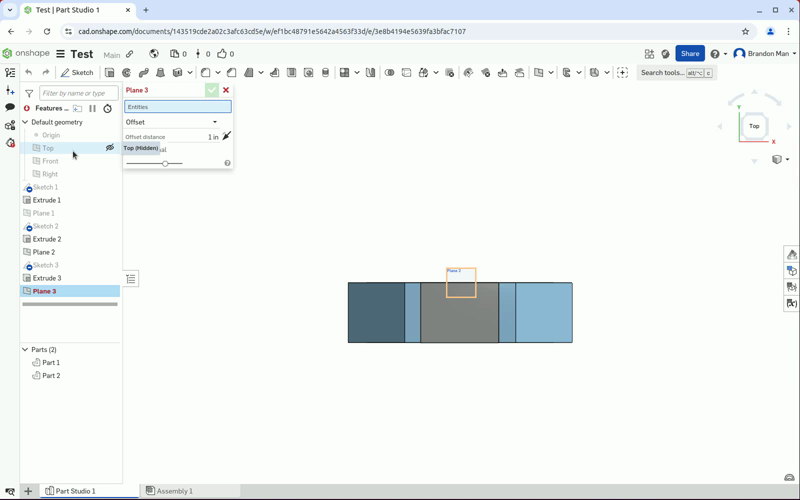
click(73, 150)
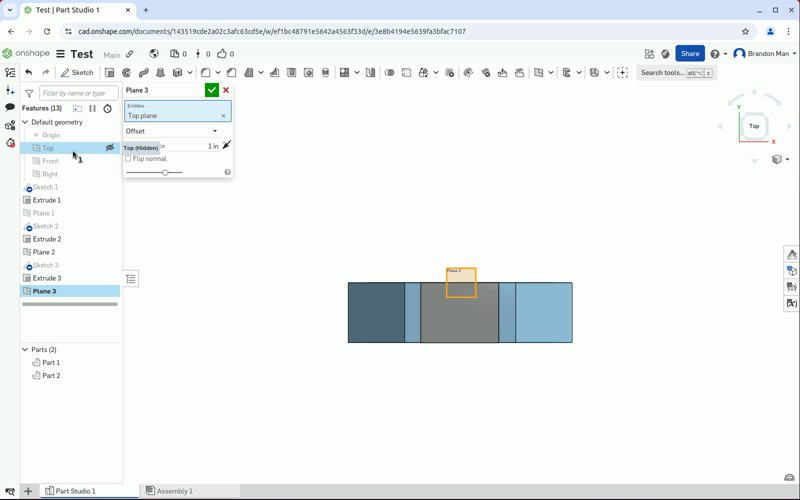
key(tab, 2)
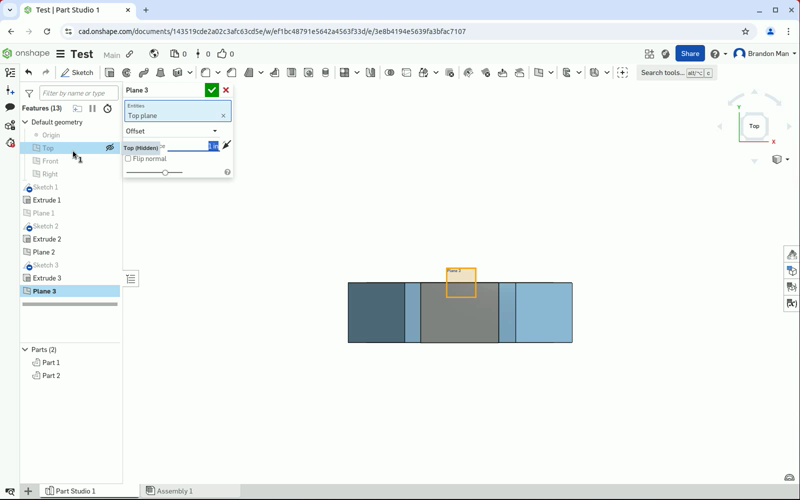
text(21.907)
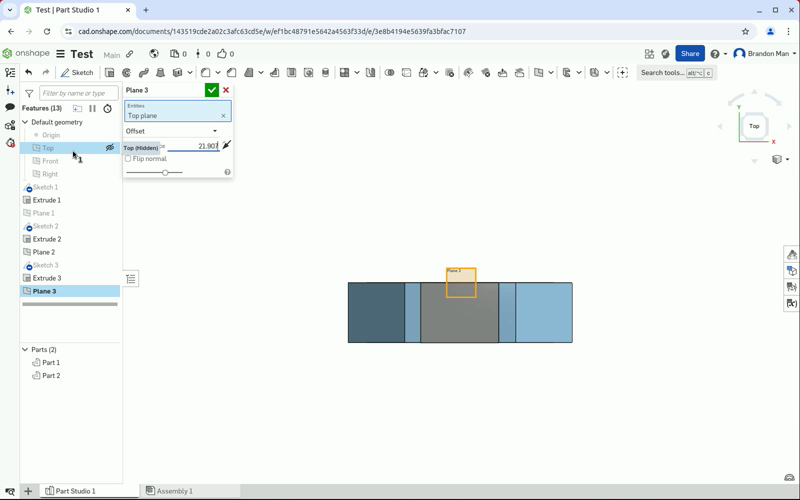
key(enter, 2)
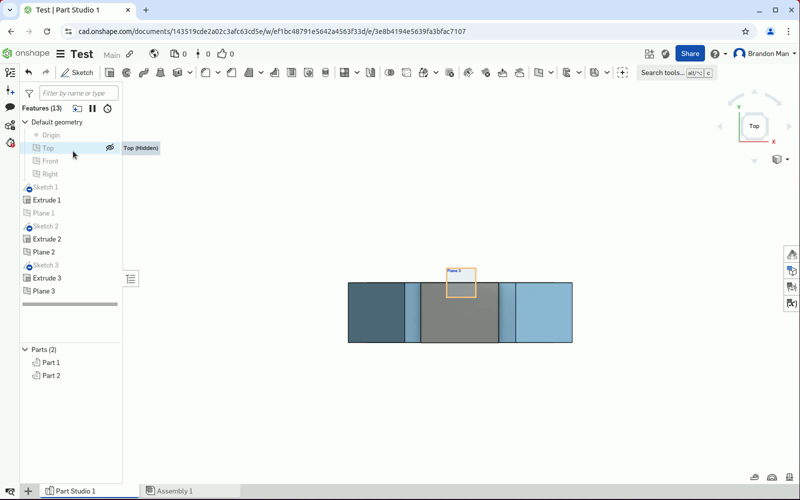
key(shift+s)
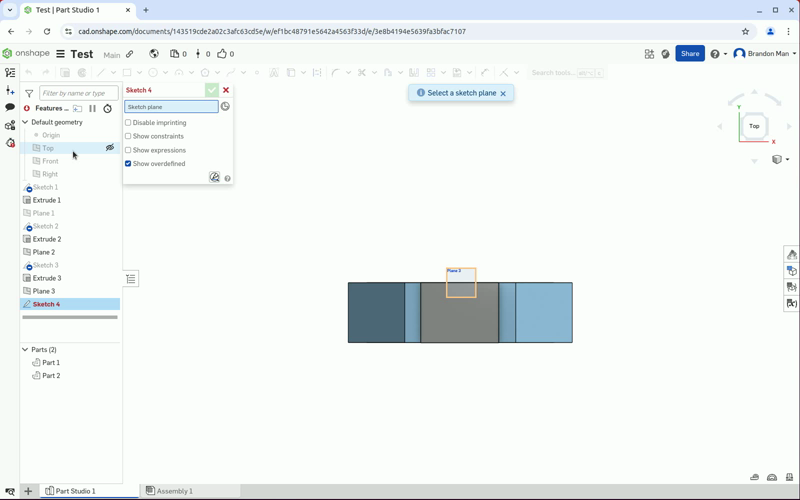
mouse_move(73, 293)
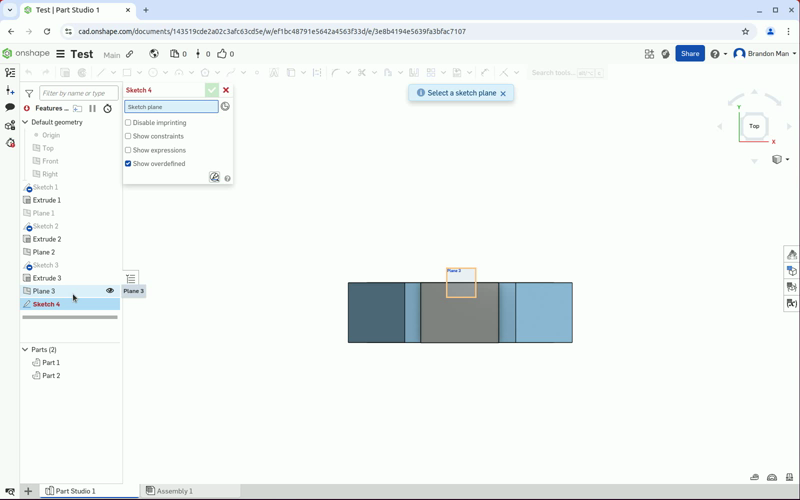
click(73, 293)
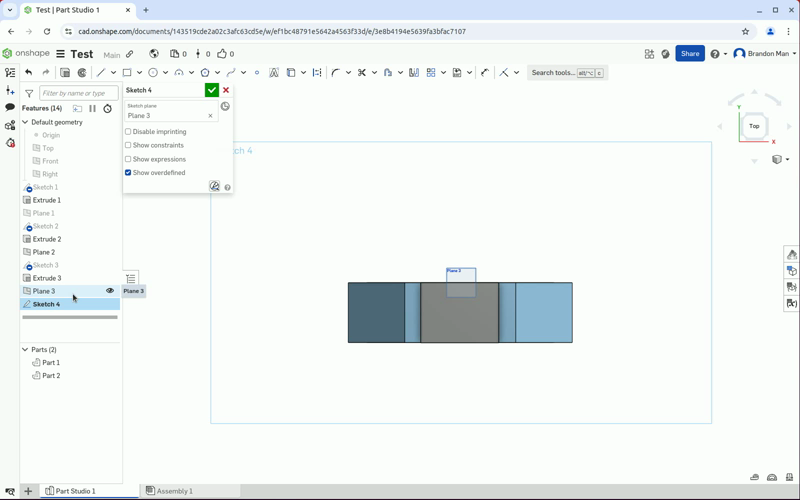
mouse_move(73, 352)
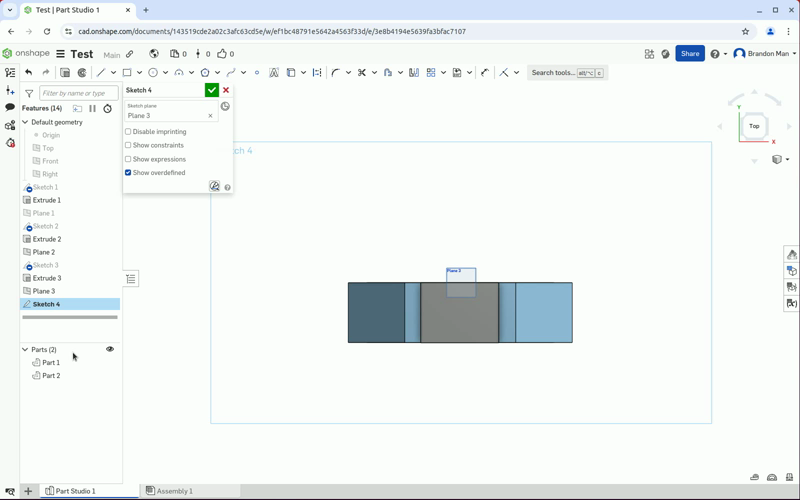
key(y)
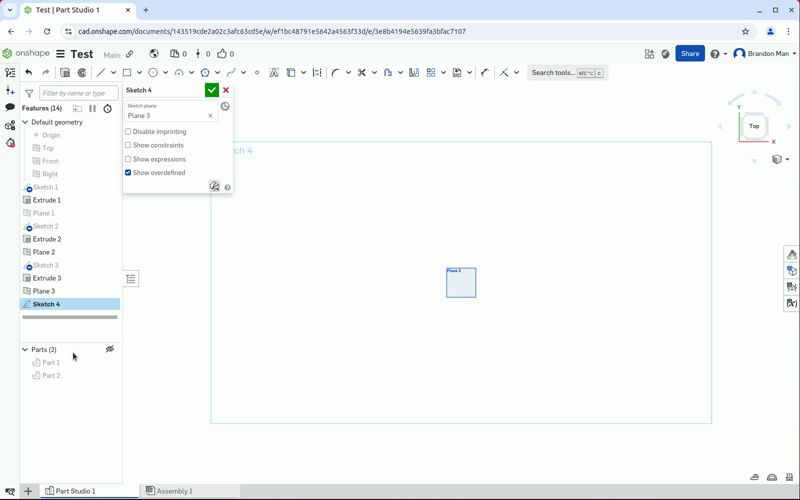
key(c)
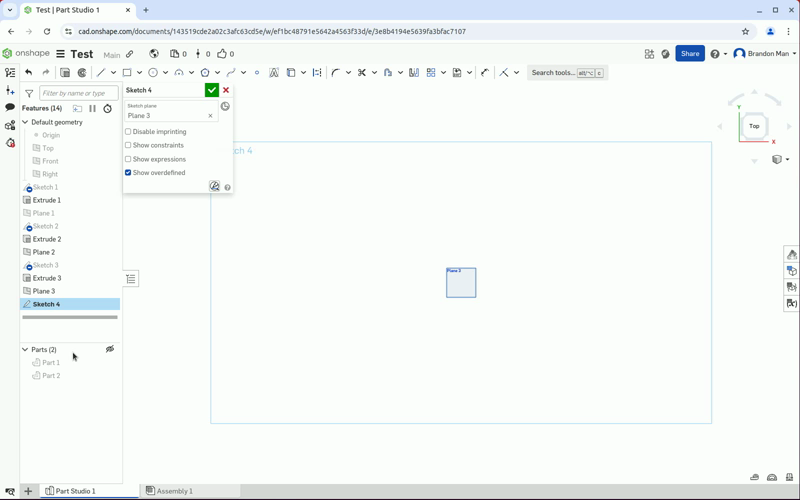
key_down(shift)
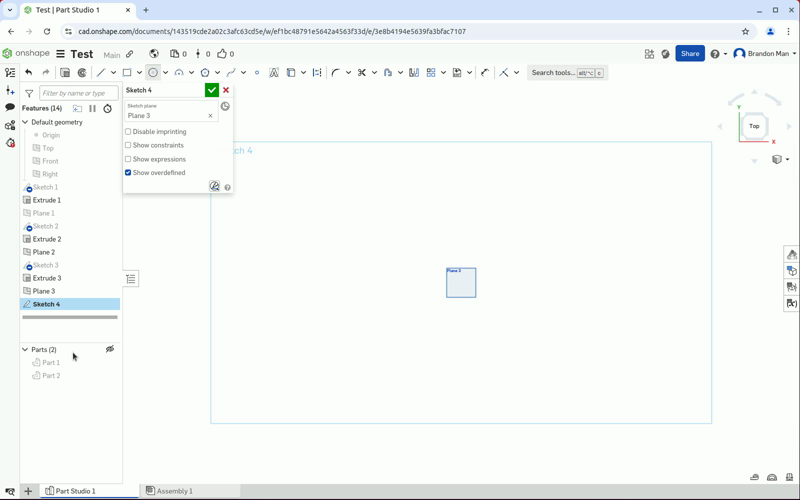
mouse_move(461, 314)
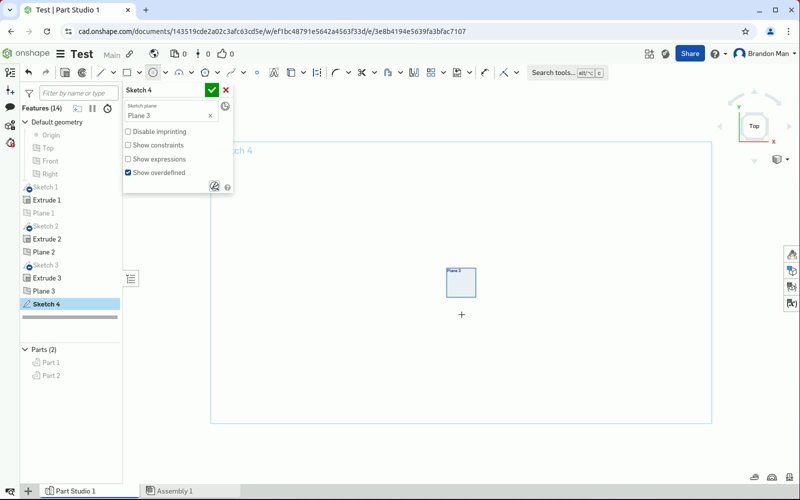
click(461, 314)
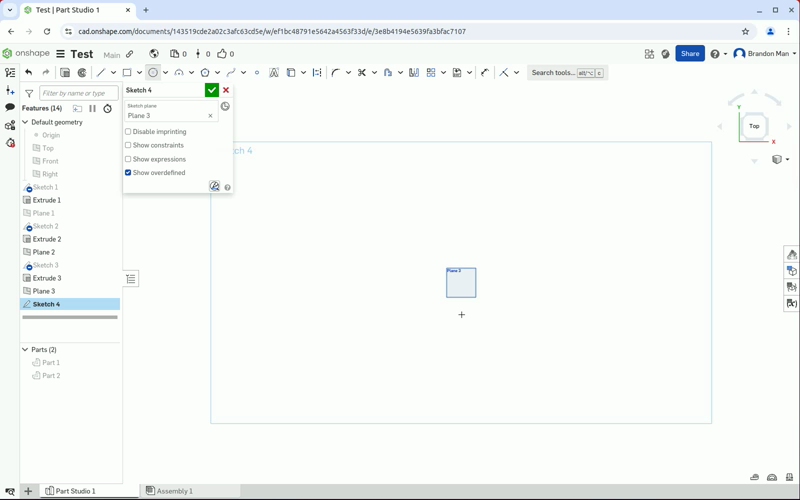
key_up(shift)
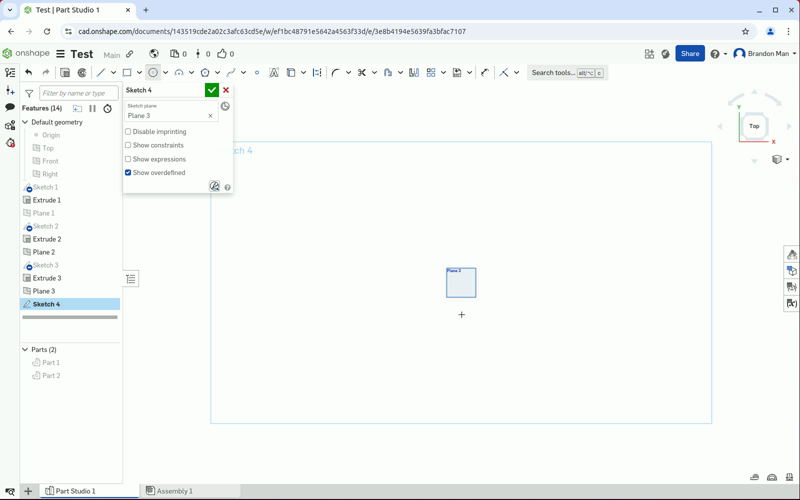
mouse_move(470, 314)
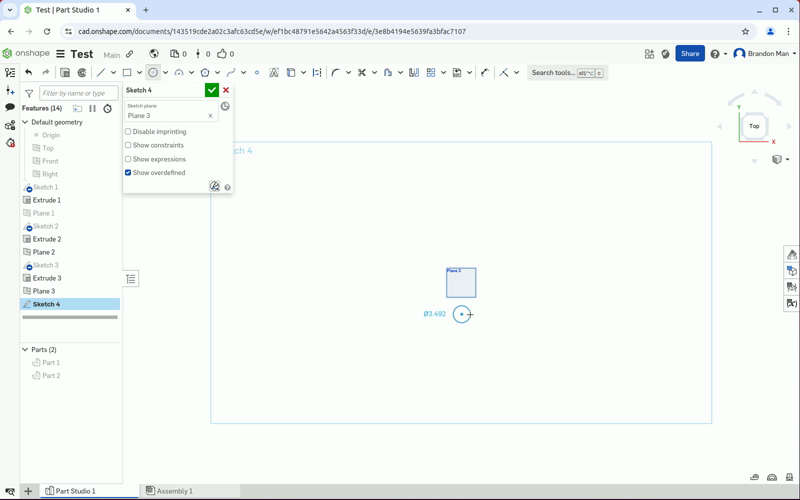
click(470, 314)
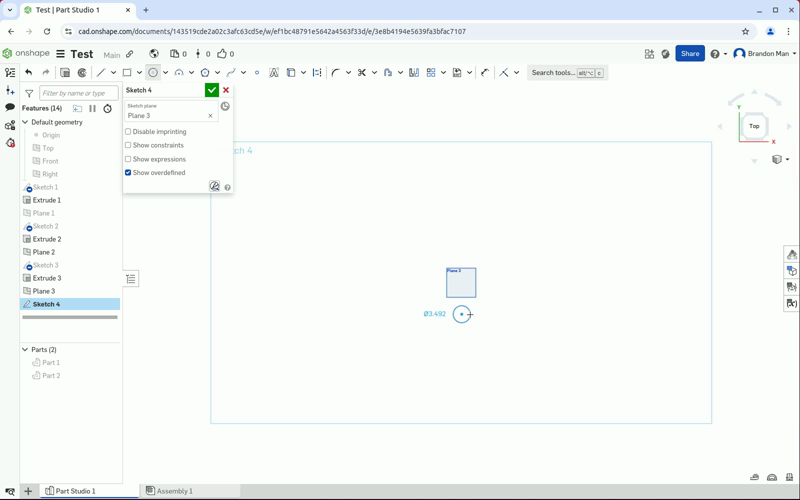
key(esc)
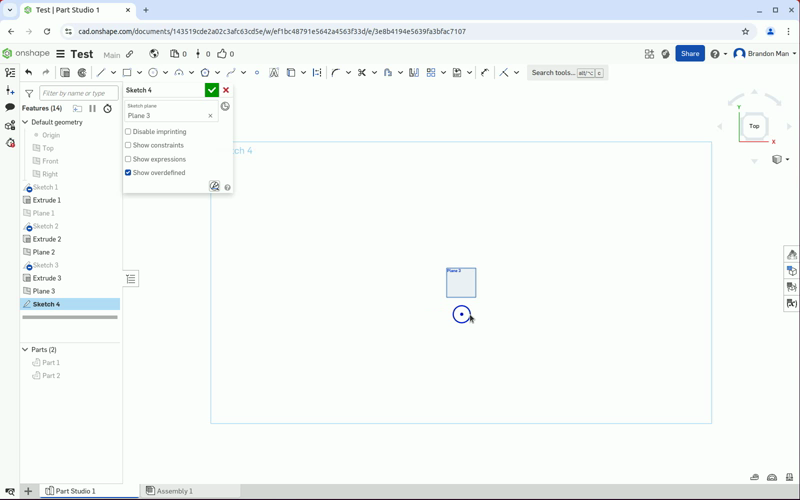
mouse_move(465, 313)
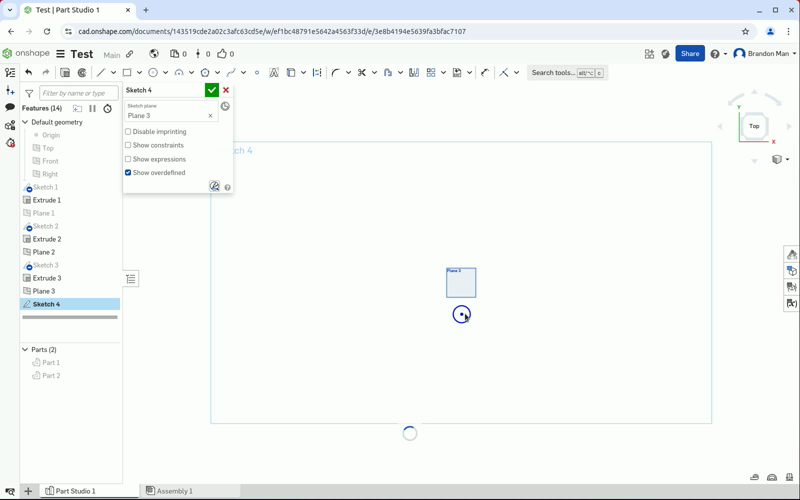
scroll(6)
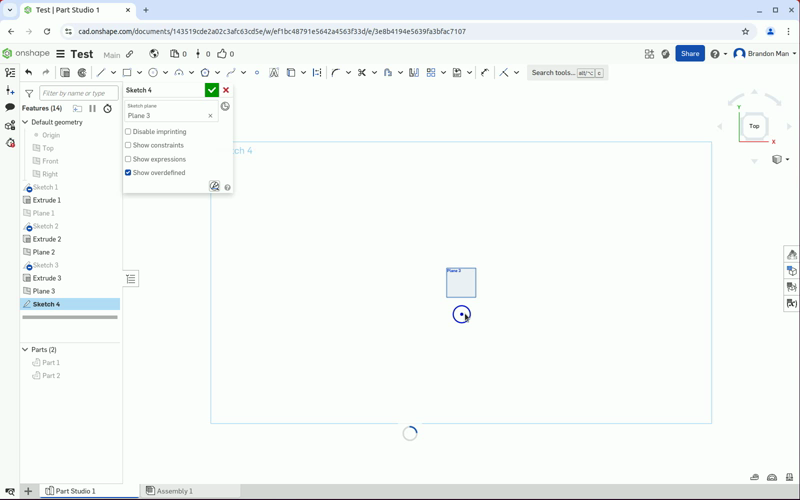
scroll(6)
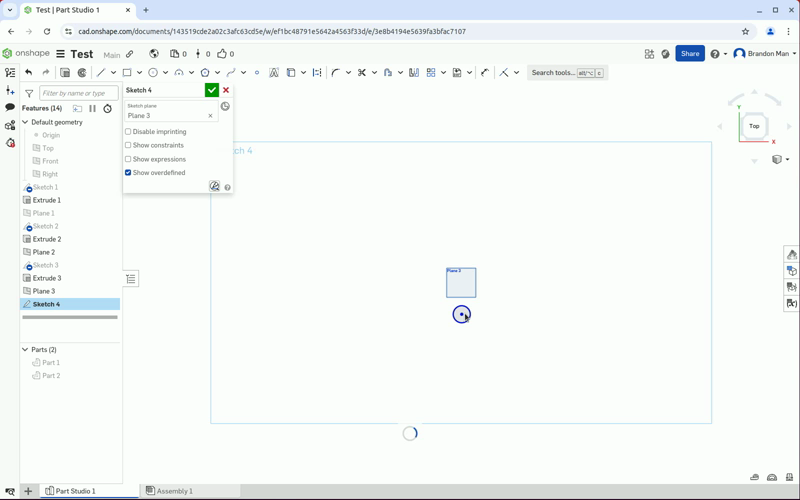
scroll(6)
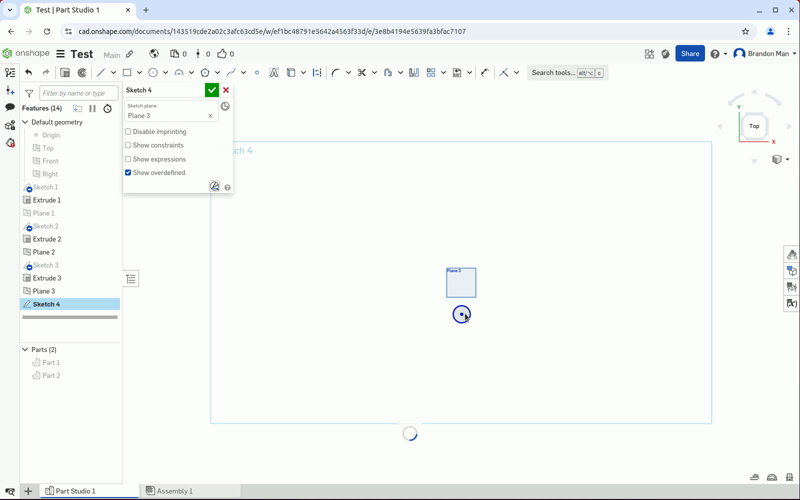
scroll(6)
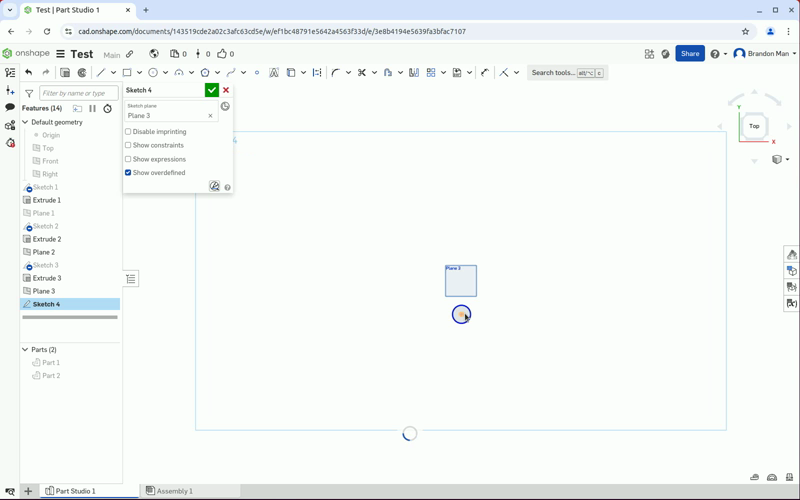
scroll(6)
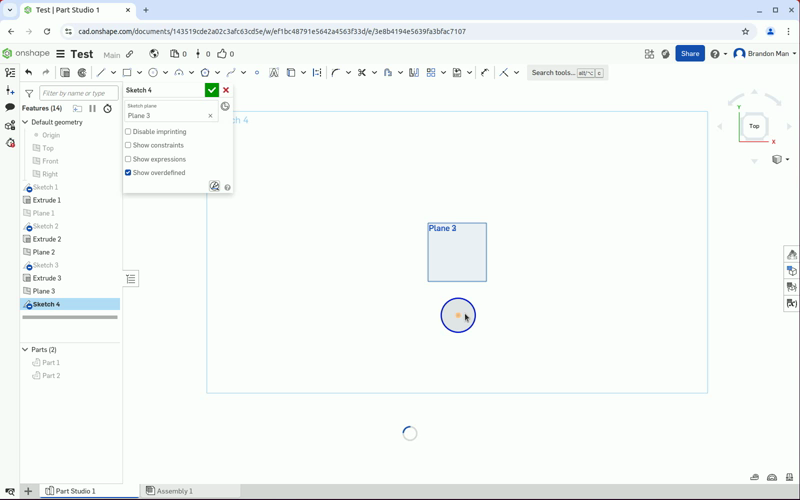
scroll(6)
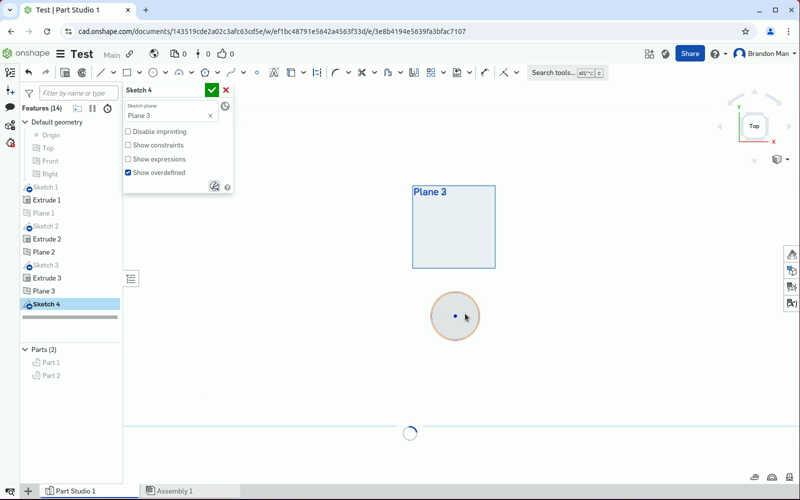
scroll(6)
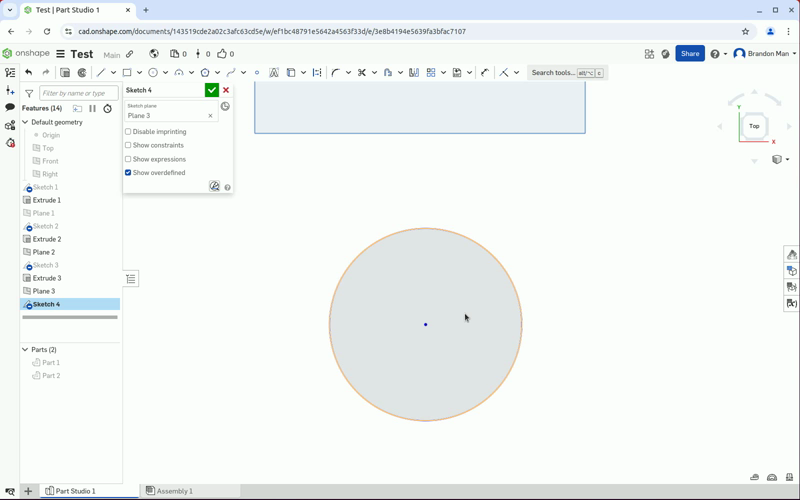
click(465, 313)
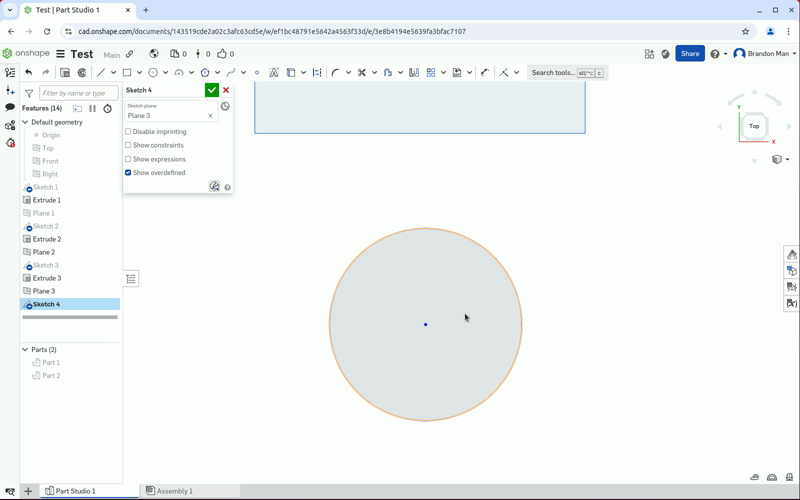
scroll(-6)
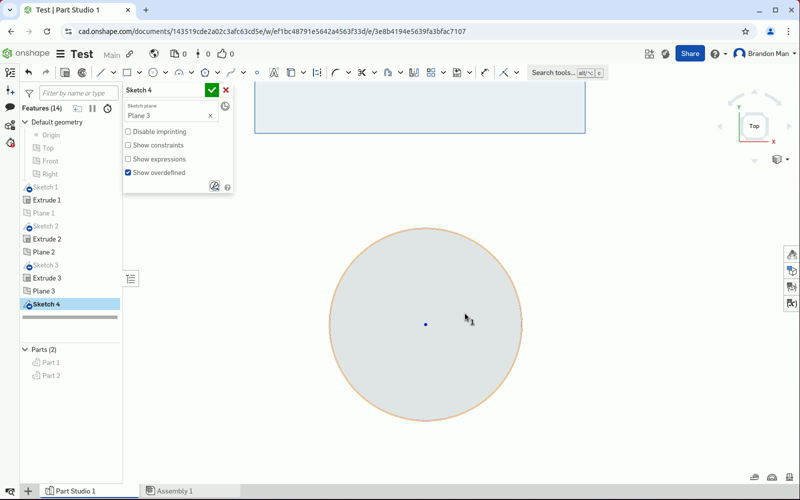
scroll(-6)
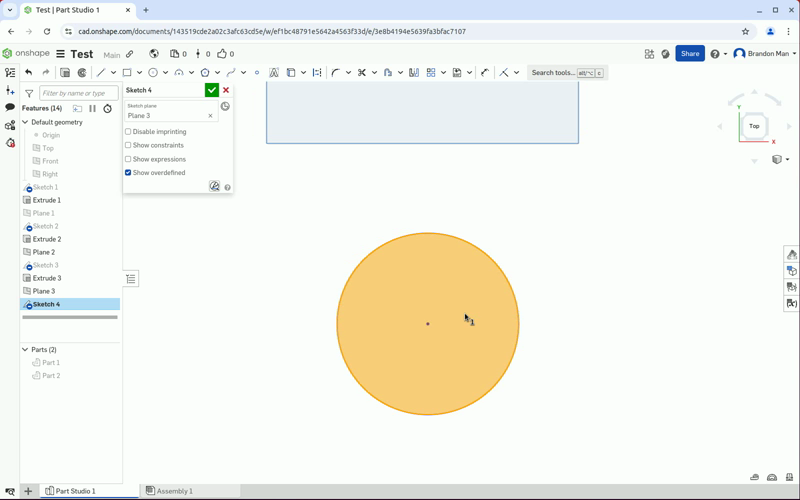
scroll(-6)
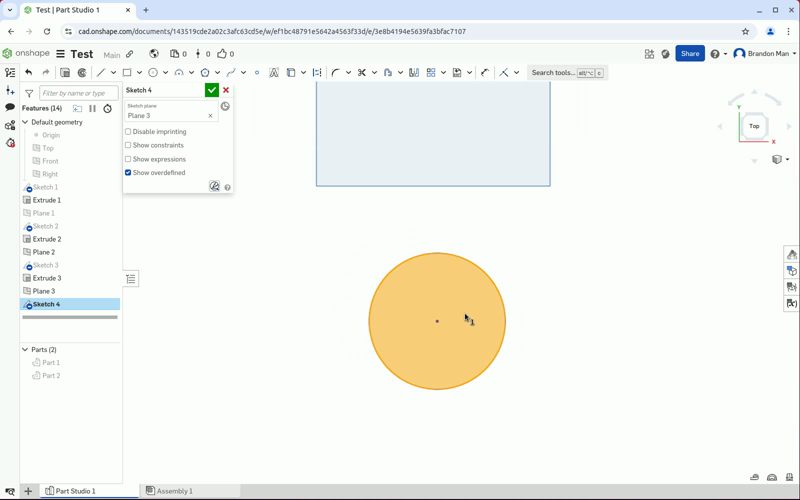
scroll(-6)
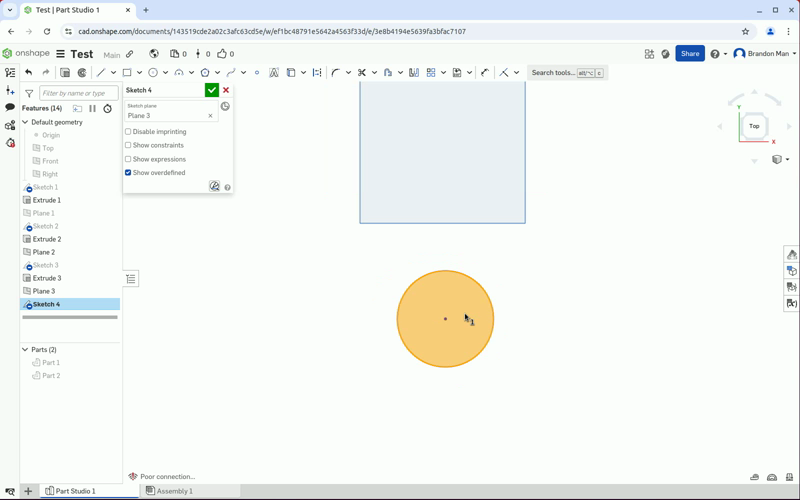
scroll(-6)
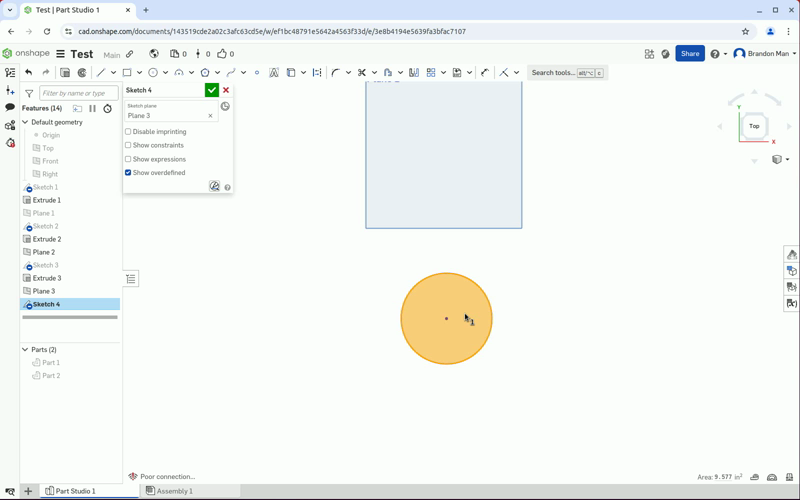
scroll(-6)
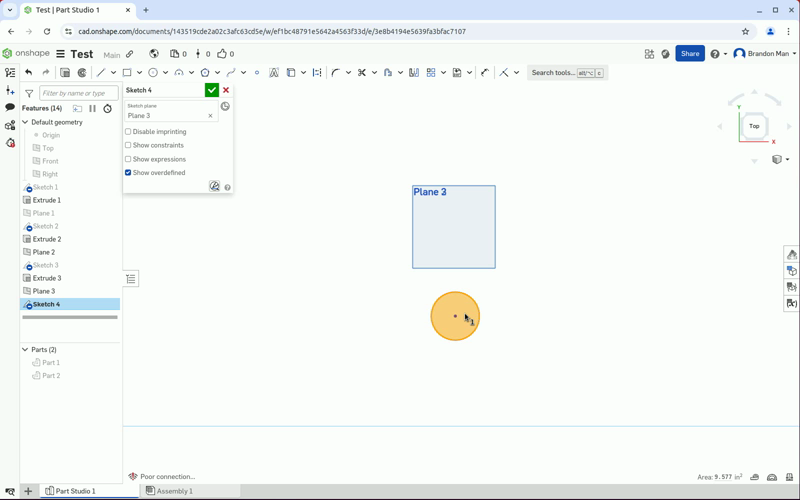
scroll(-6)
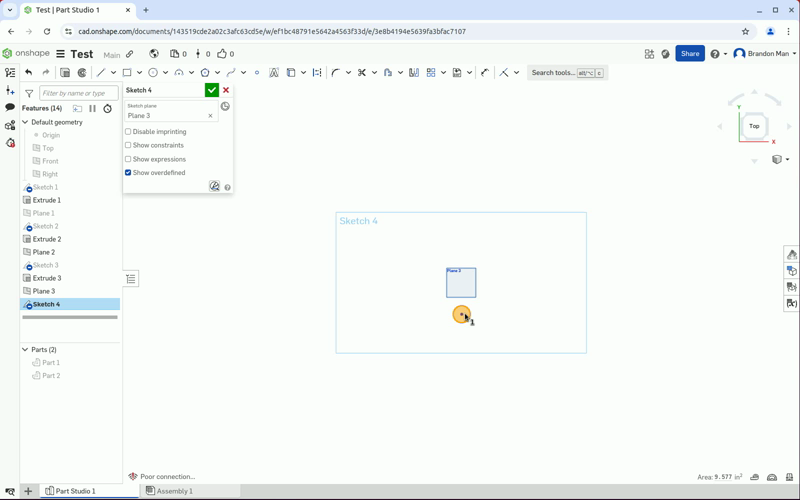
mouse_move(73, 352)
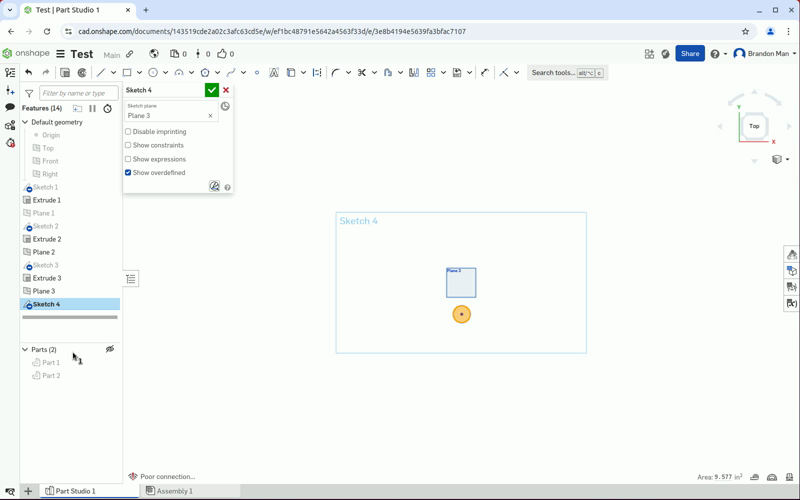
key(shift+y)
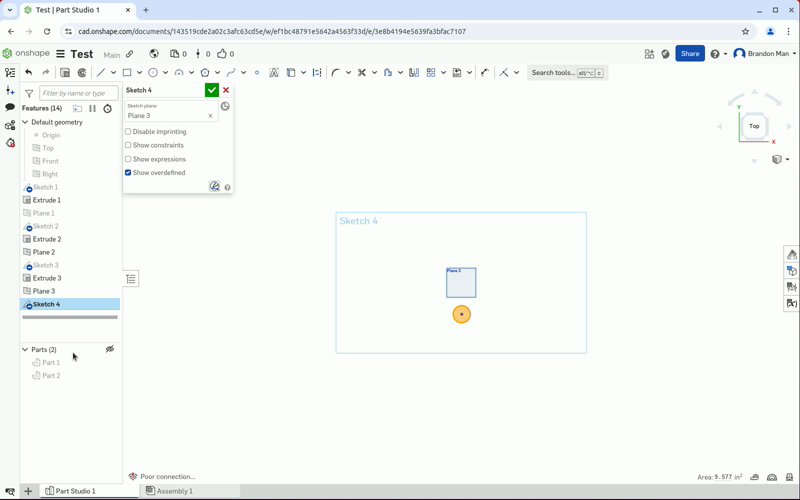
key(shift+e)
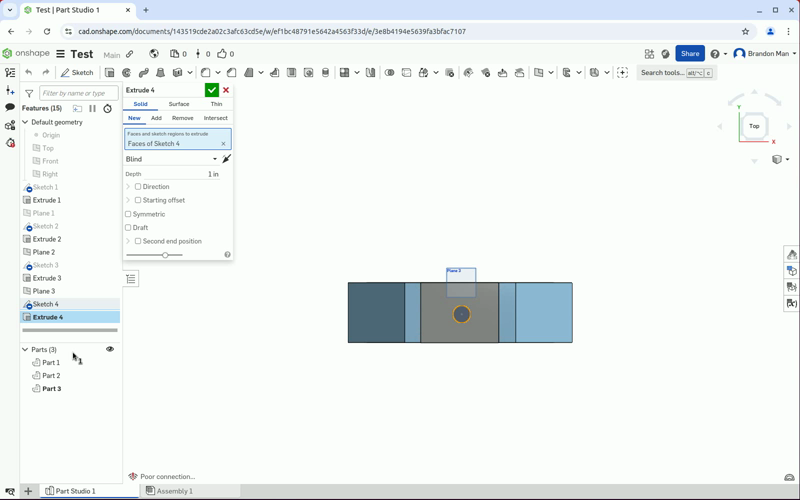
mouse_move(143, 106)
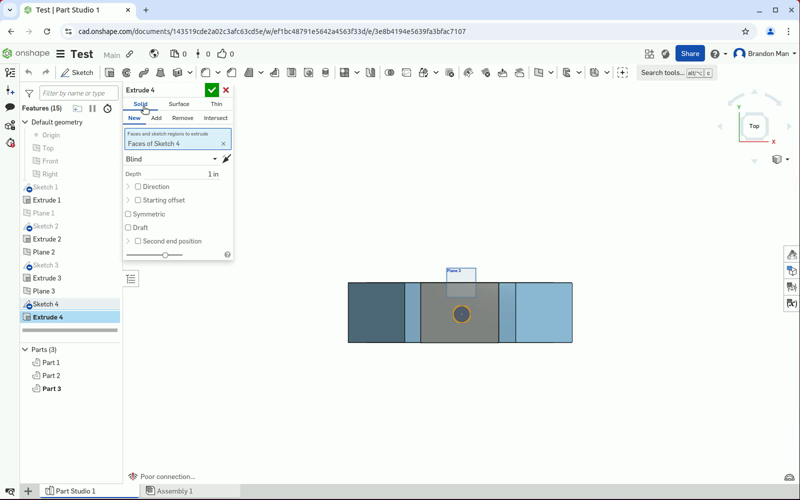
click(143, 106)
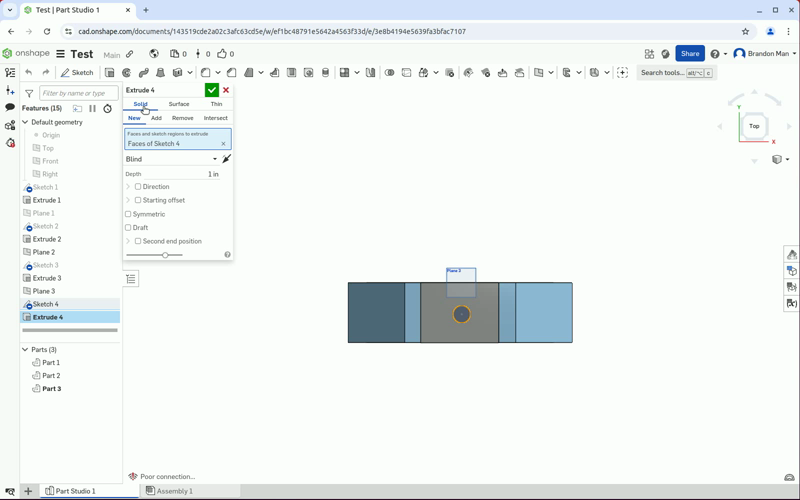
mouse_move(186, 120)
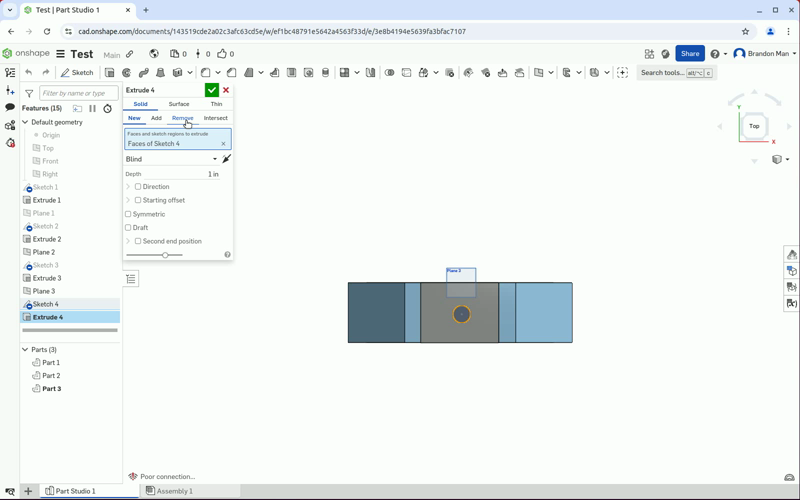
click(186, 120)
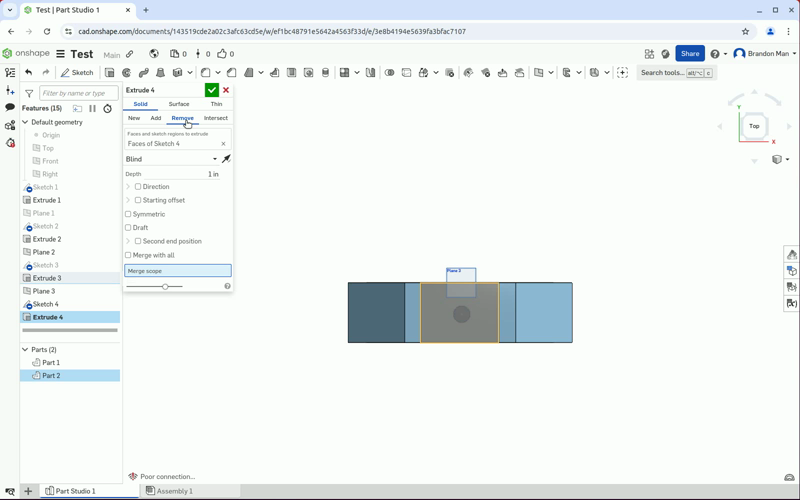
key(tab, 4)
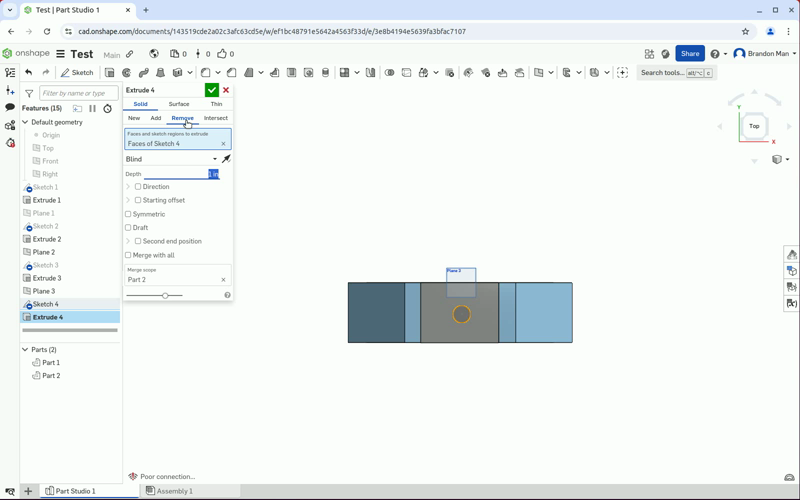
text(7.703)
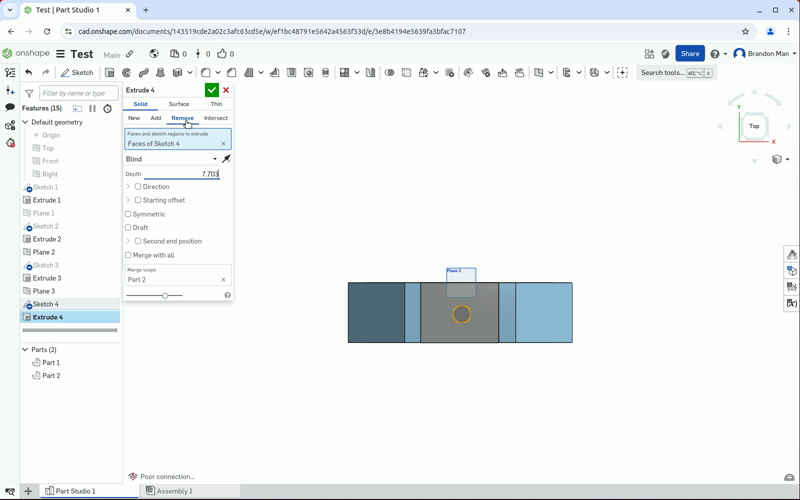
key(tab, 6)
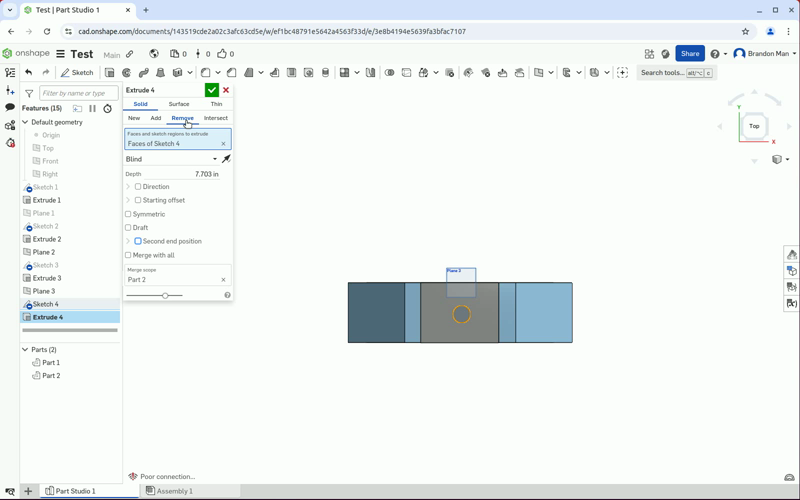
key(space)
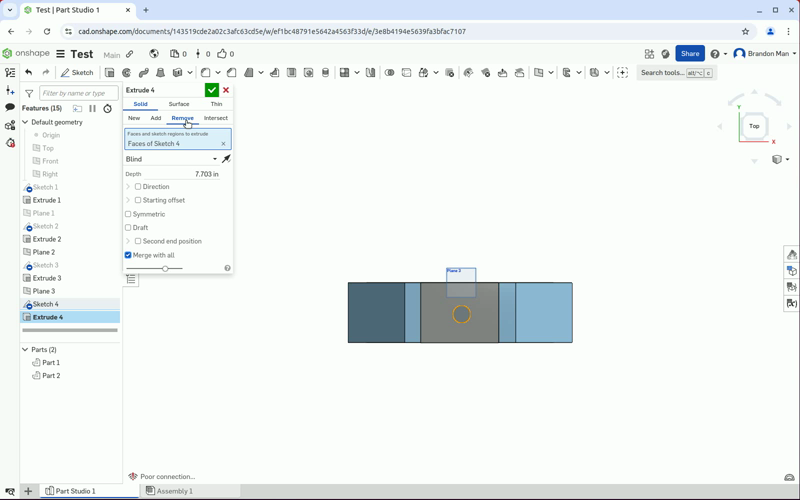
key(enter)
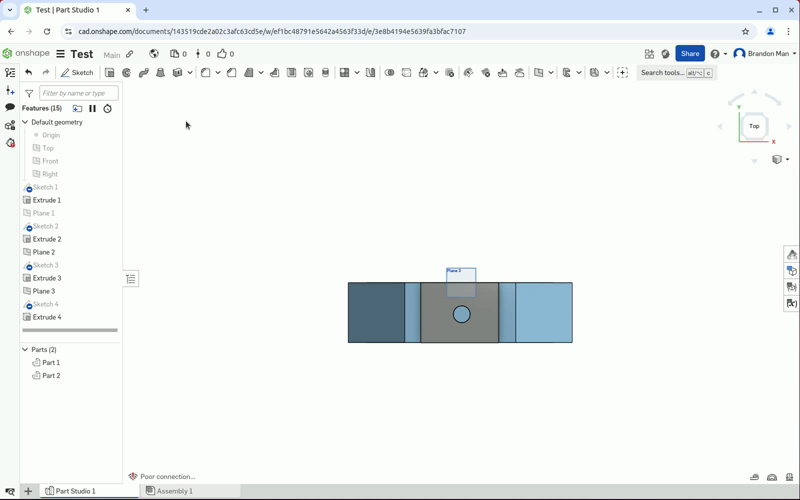
key(shift+h)
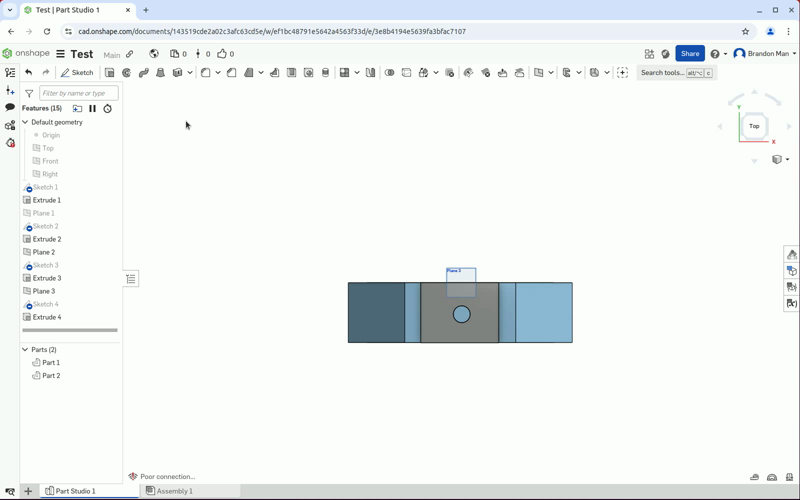
key(shift+h)
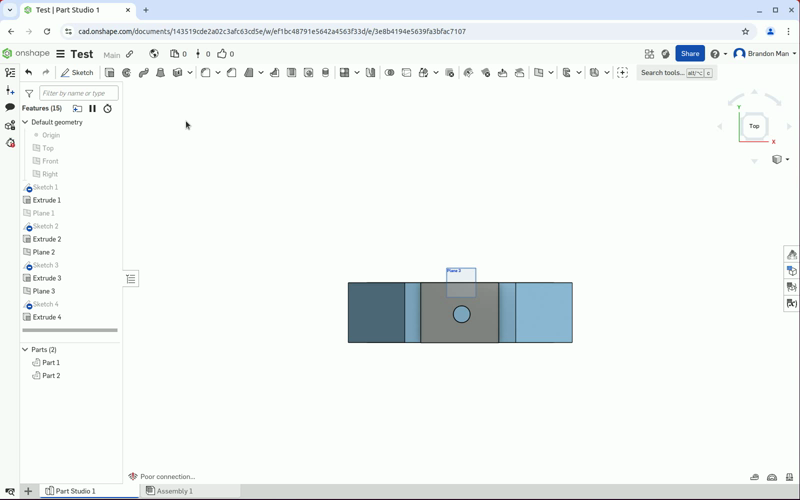
key(shift+7)
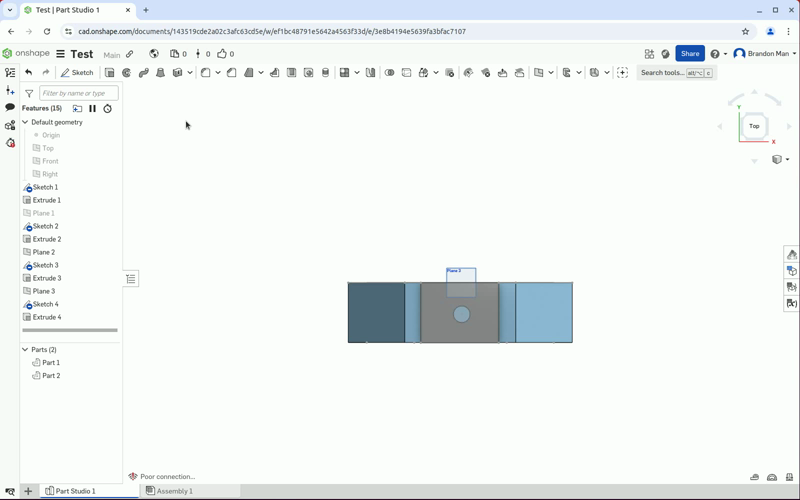
key(up, 3)
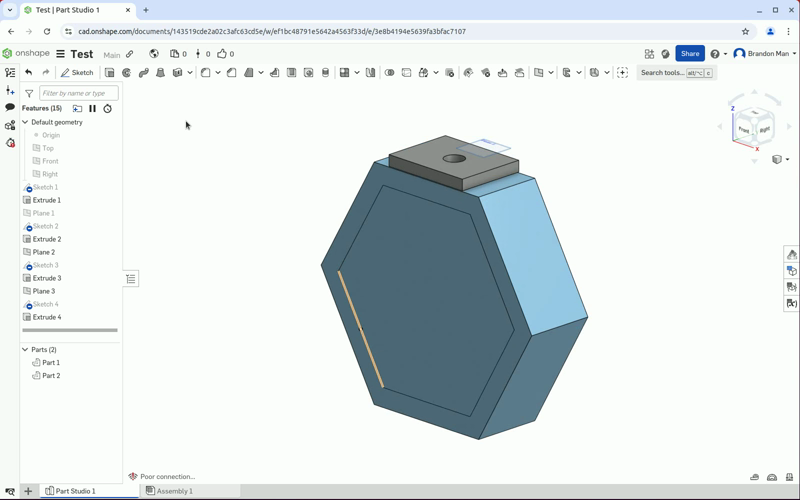
key(left, 3)
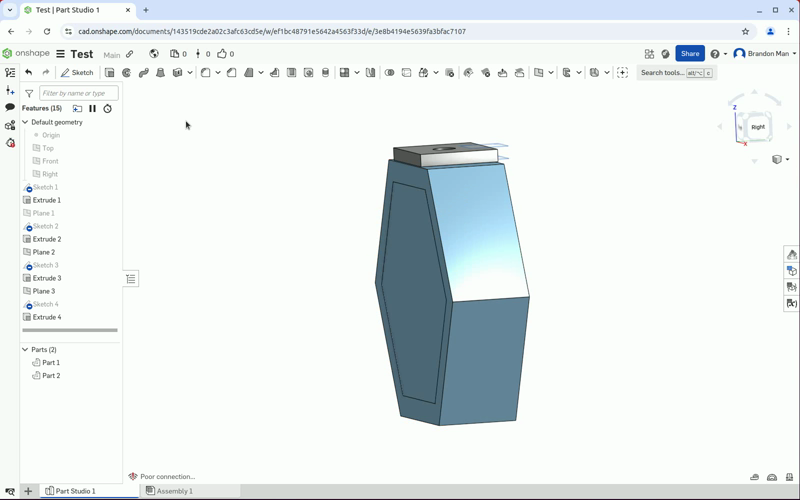
key(right, 3)
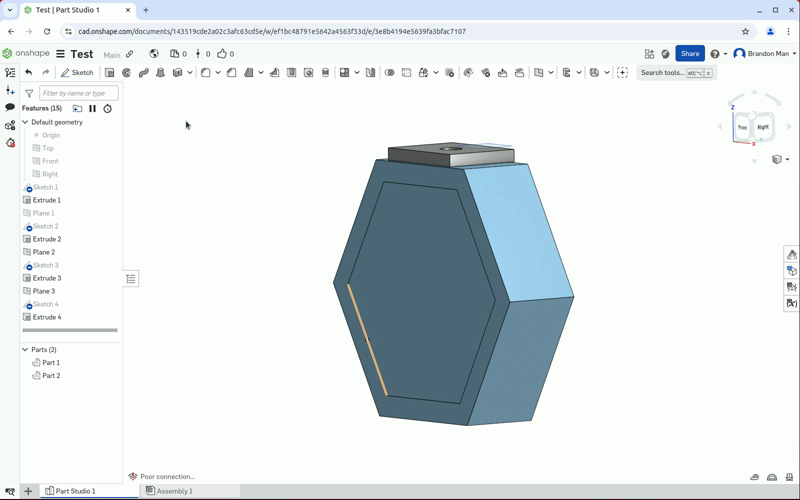
key(down, 3)
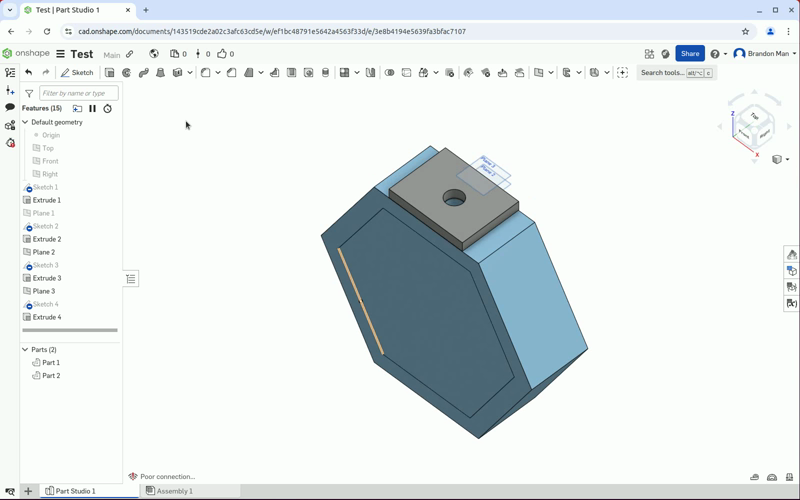
mouse_move(73, 189)
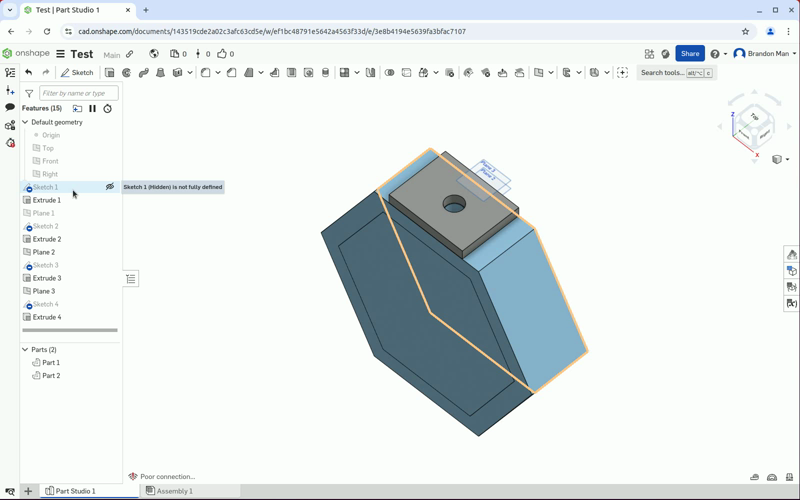
click(73, 189)